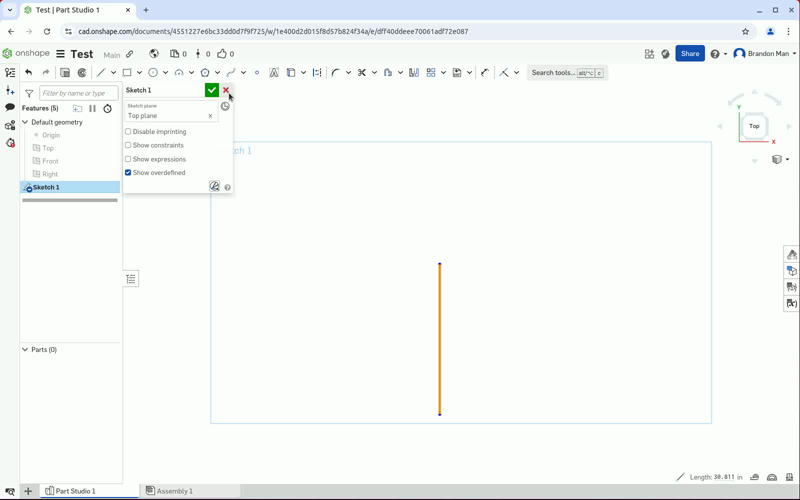
key(shift+h)
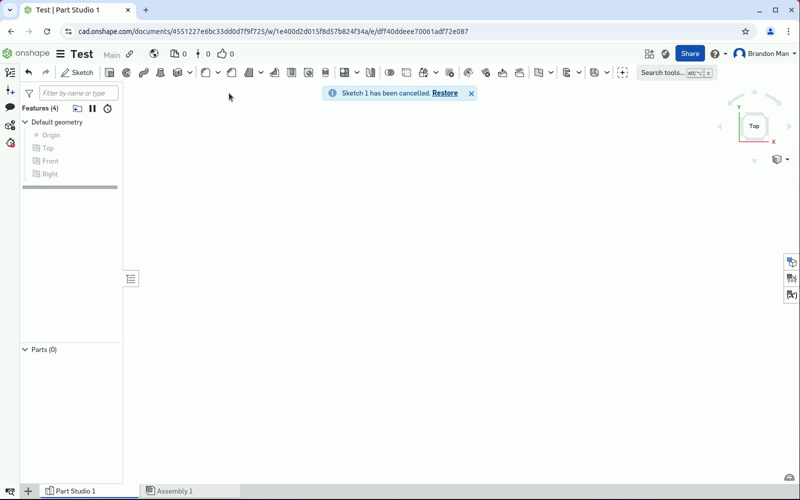
mouse_move(73, 352)
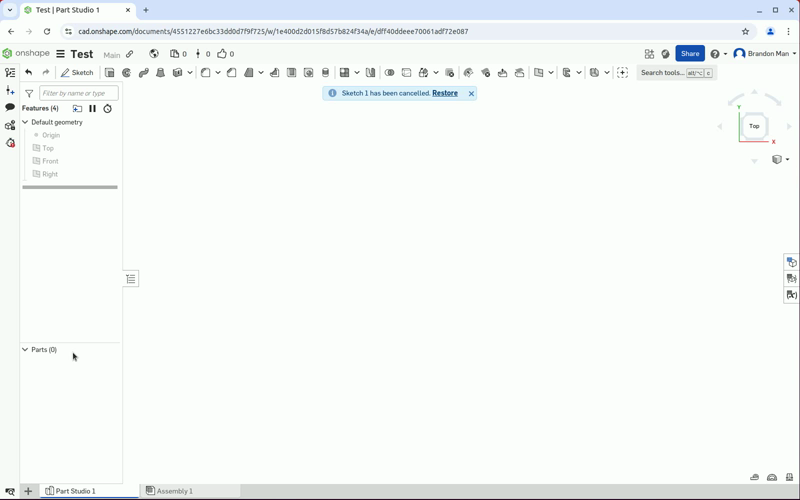
key(y)
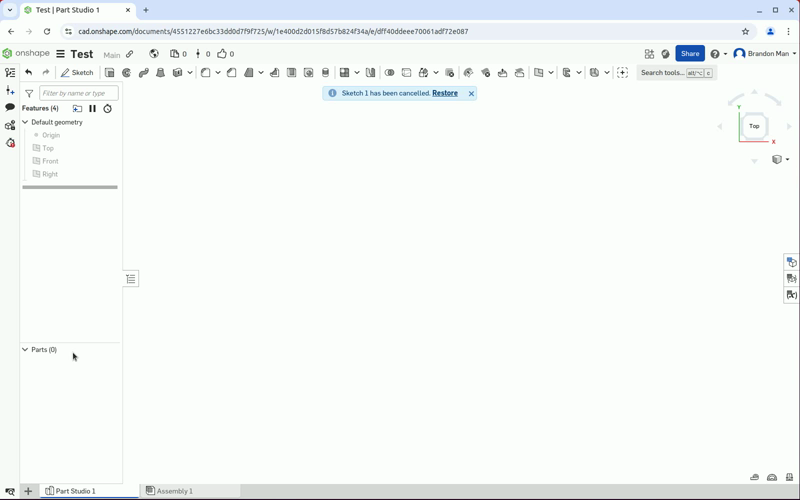
key(shift+p)
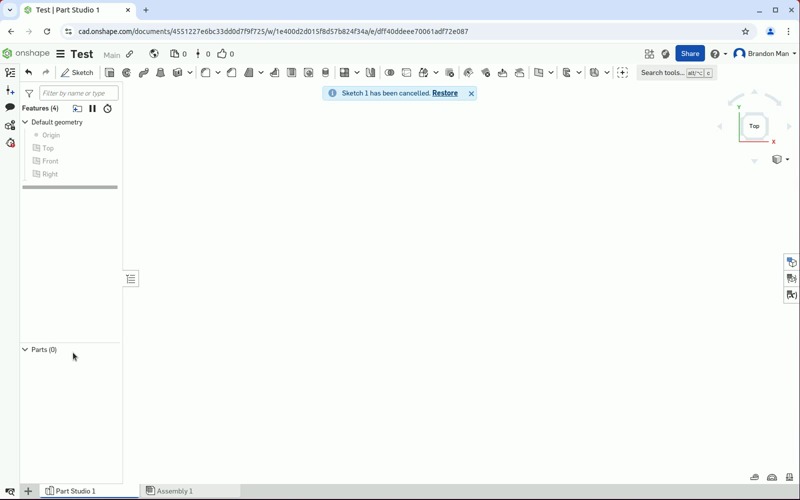
key(space)
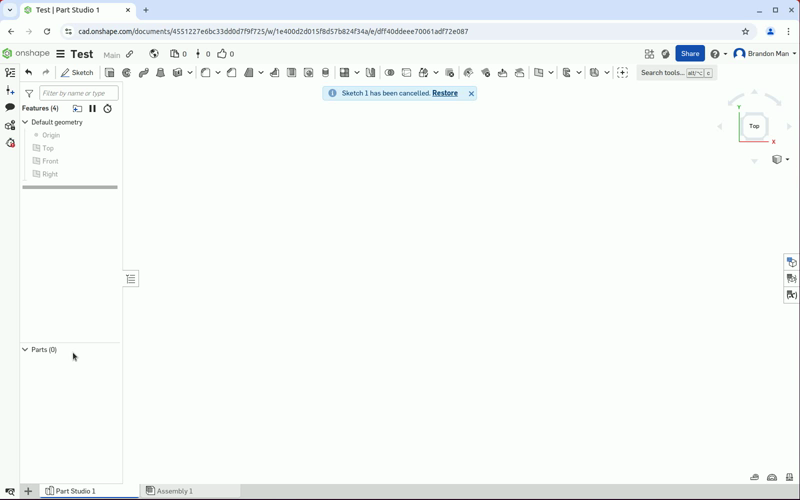
key_down(shift)
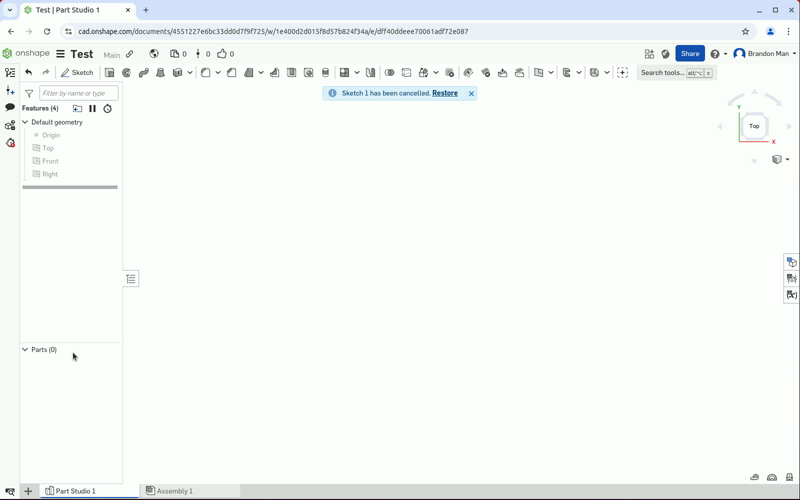
key(up)
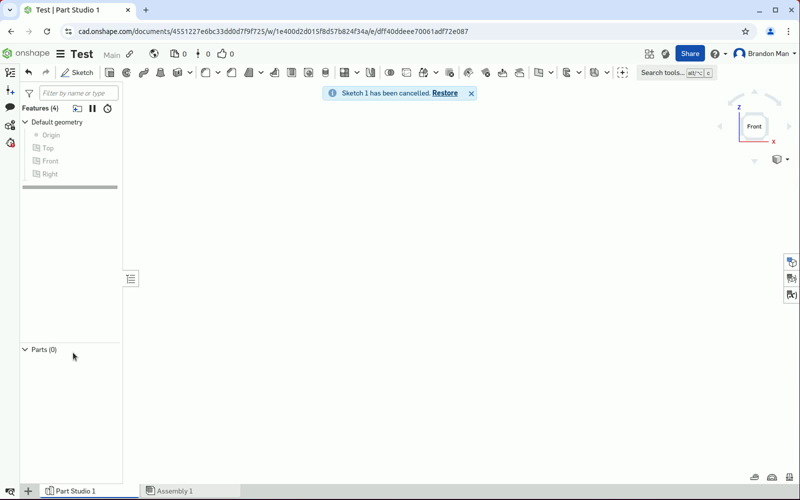
key_up(shift)
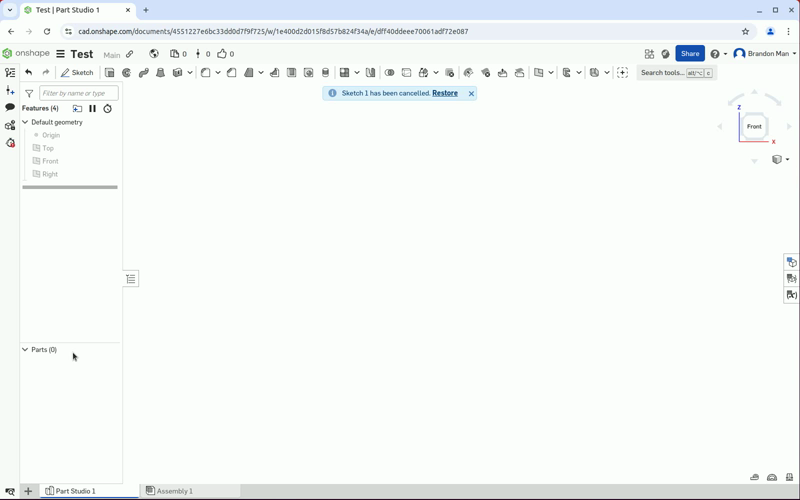
mouse_move(73, 352)
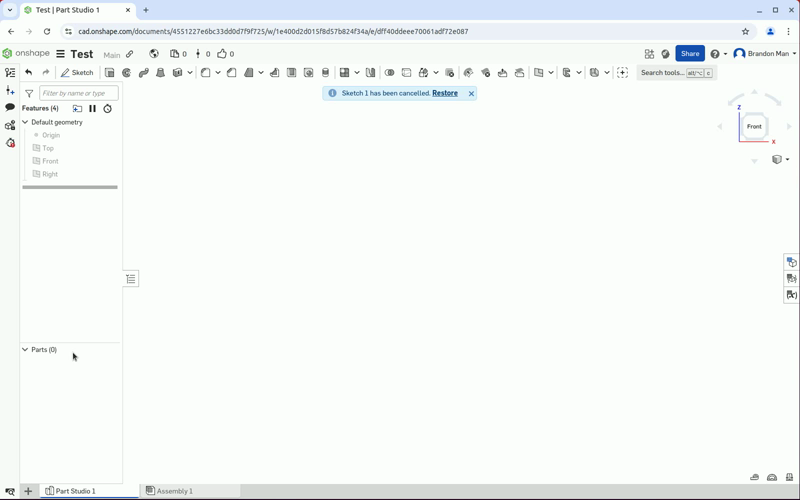
key(shift+y)
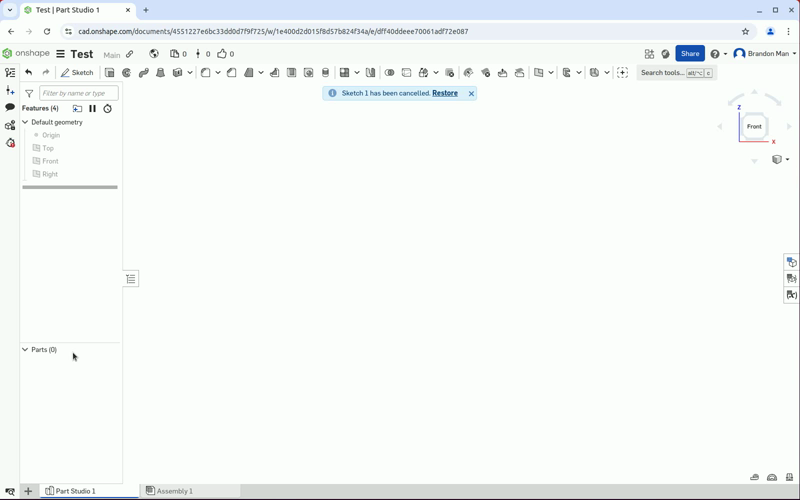
key(shift+s)
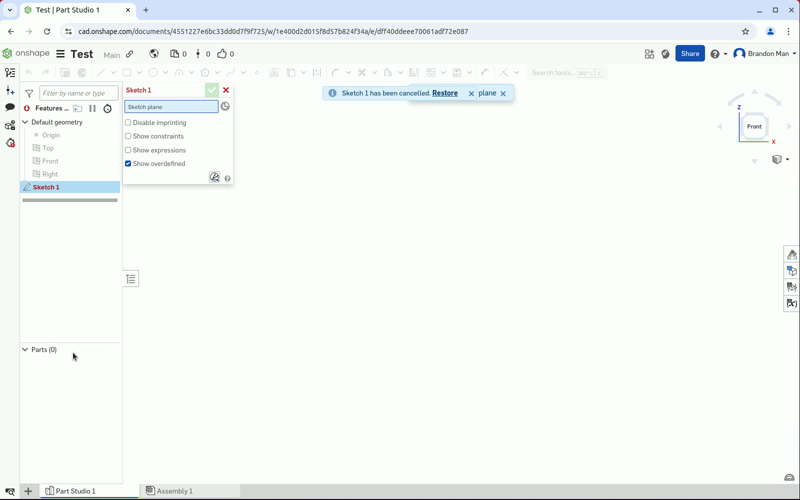
mouse_move(73, 163)
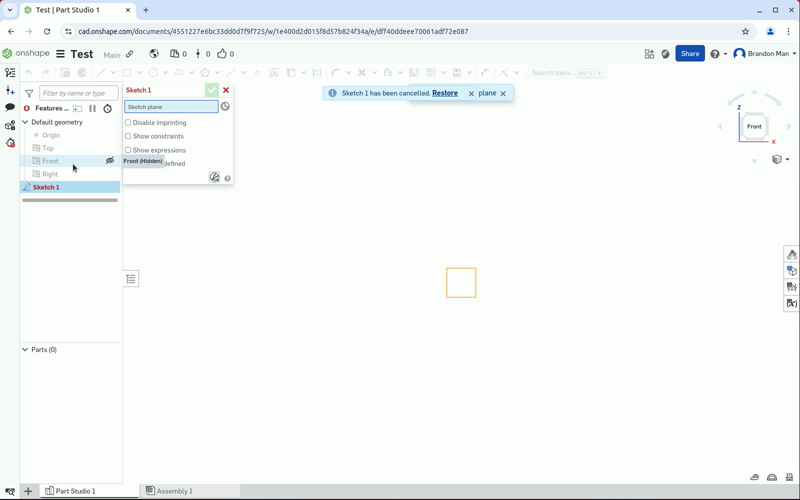
click(73, 163)
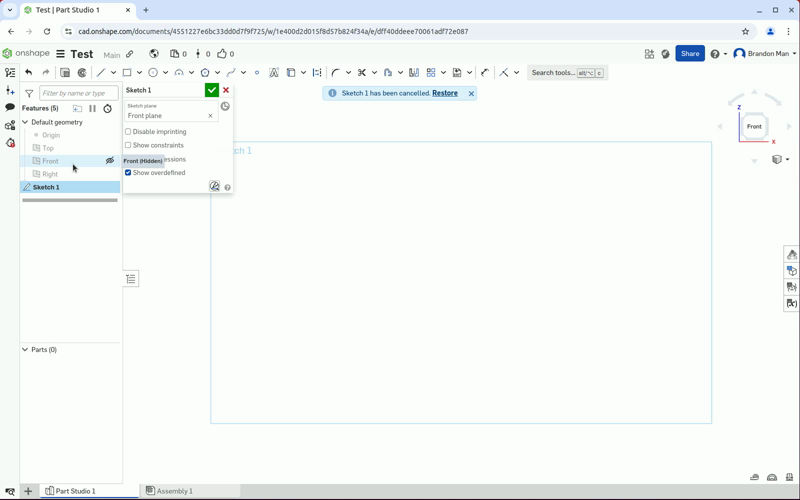
mouse_move(73, 352)
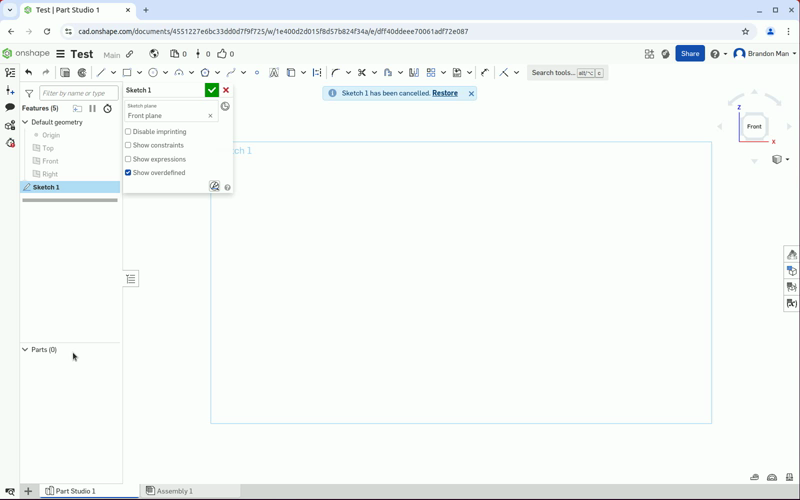
key(y)
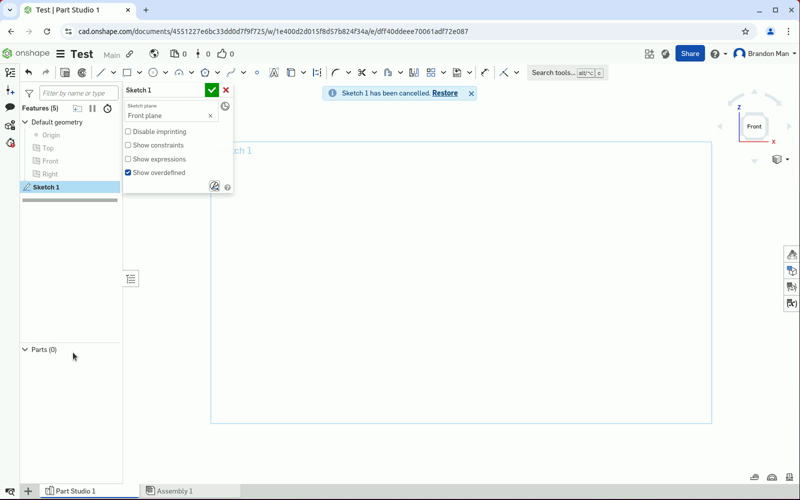
key(l)
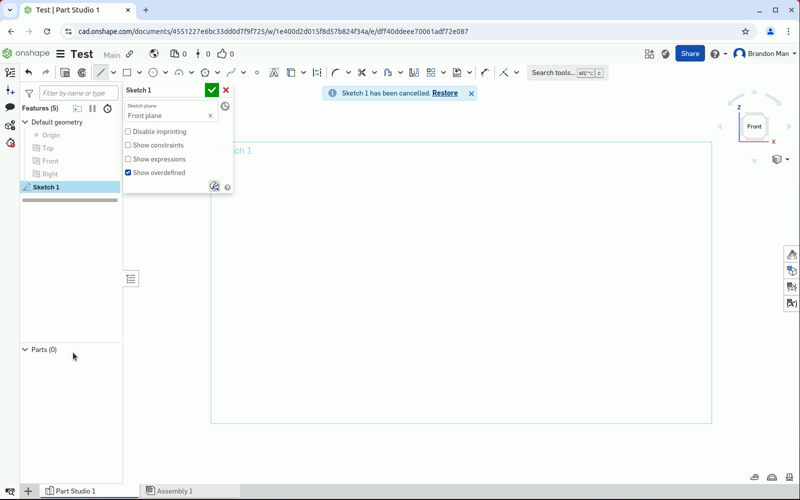
key_down(shift)
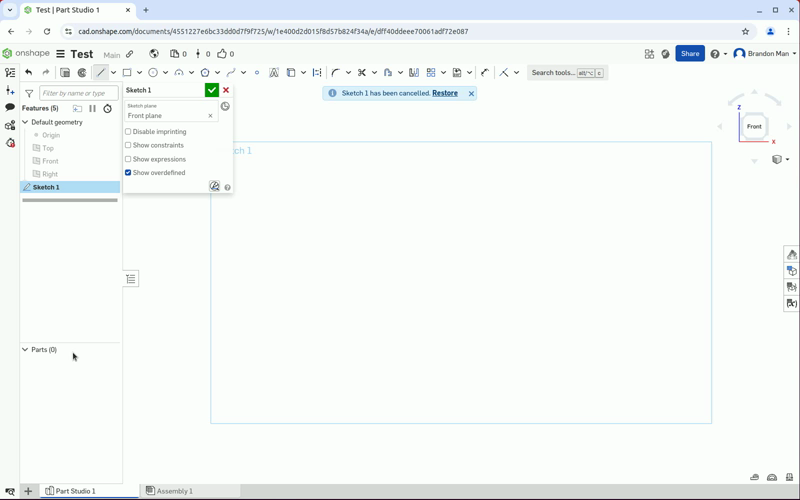
mouse_move(460, 282)
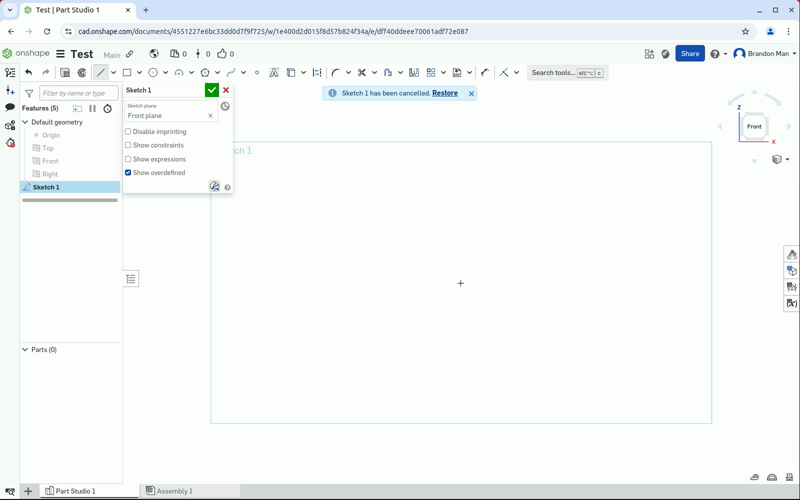
click(460, 282)
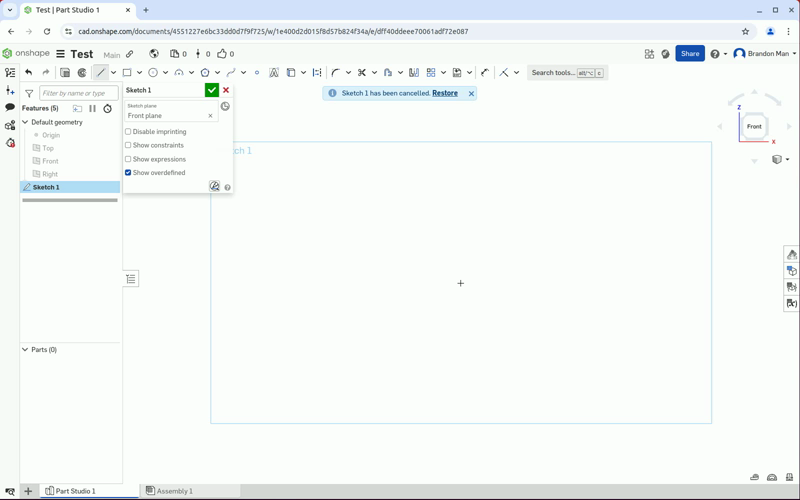
key_up(shift)
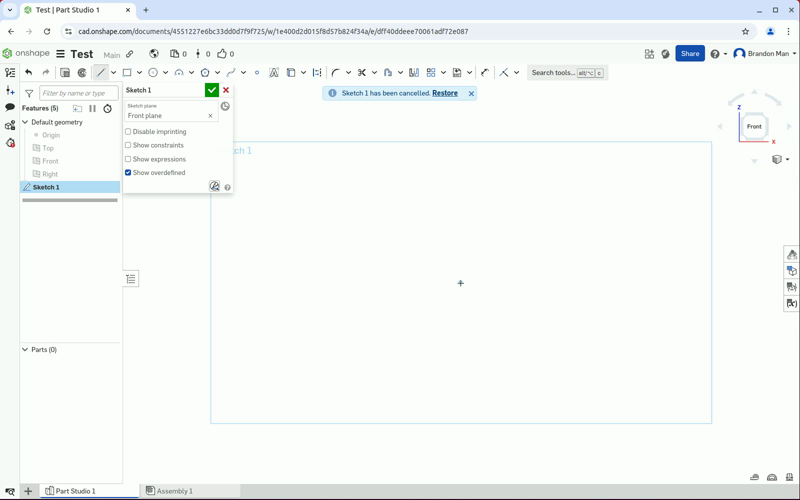
key_down(shift)
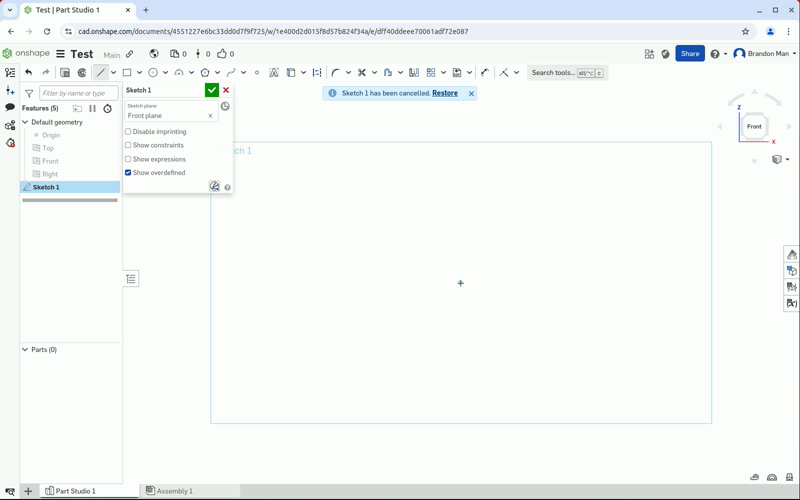
mouse_move(573, 282)
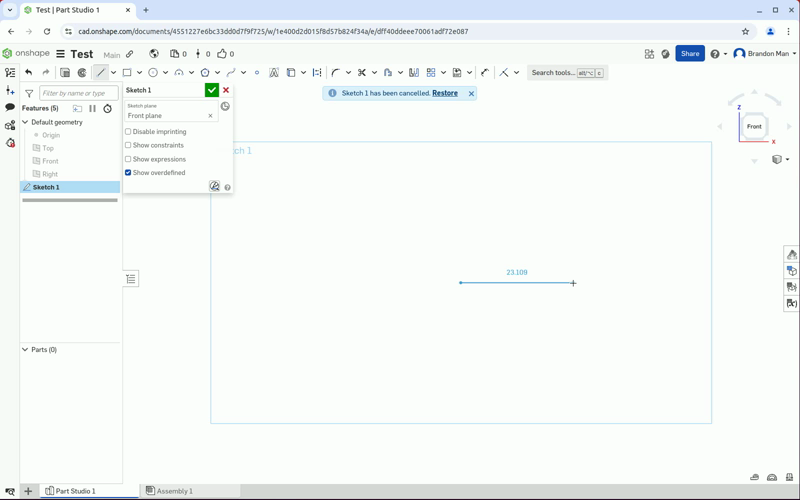
click(573, 282)
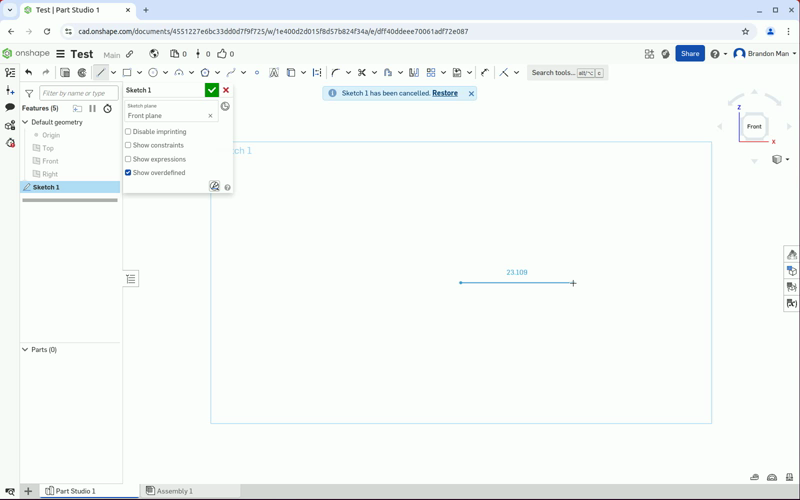
key_up(shift)
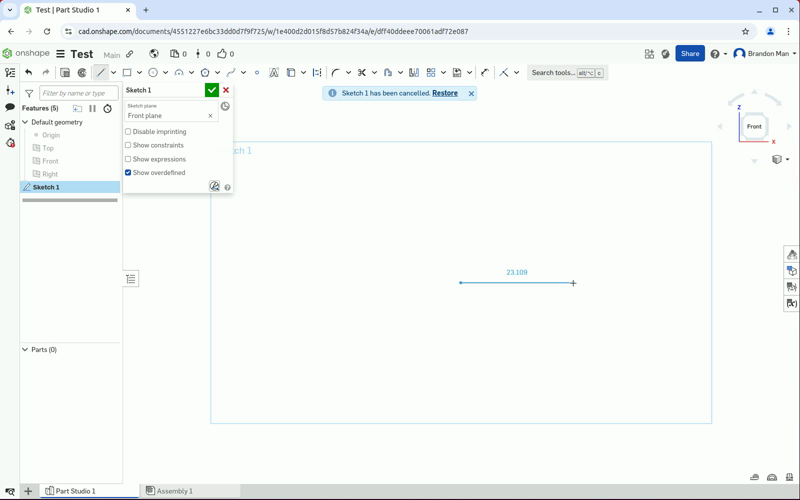
key_down(shift)
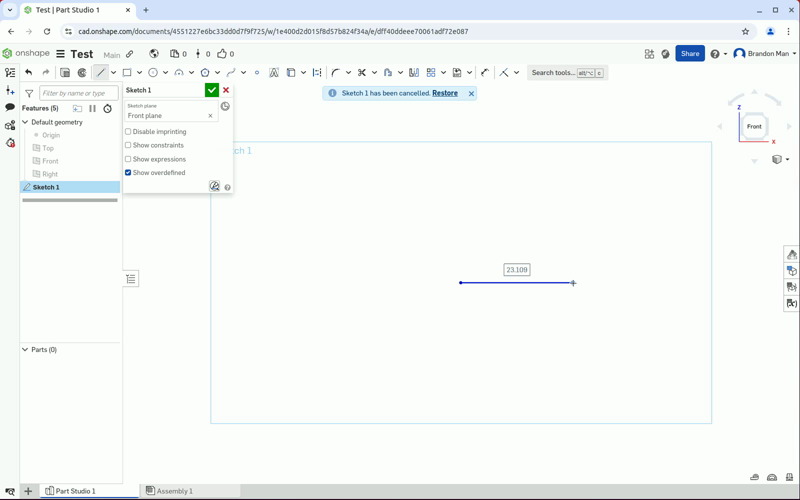
mouse_move(589, 282)
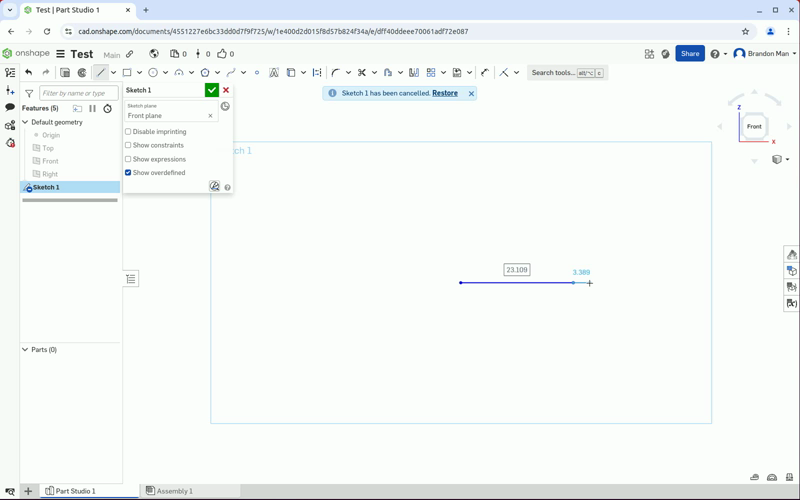
mouse_move(573, 254)
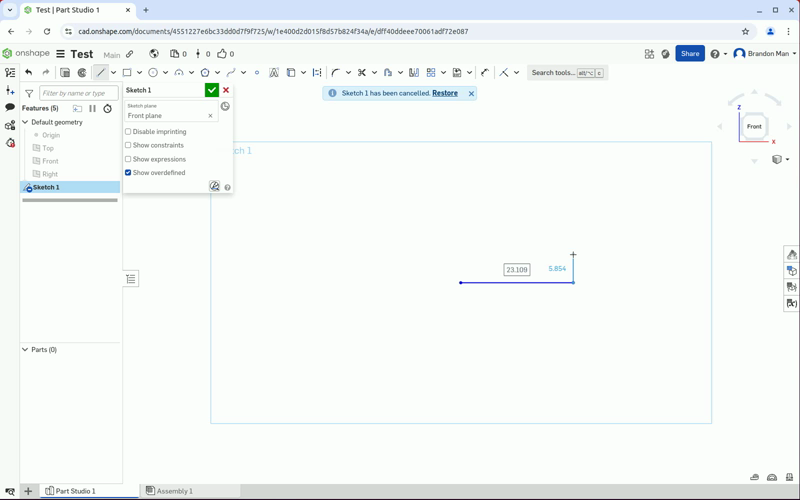
click(573, 254)
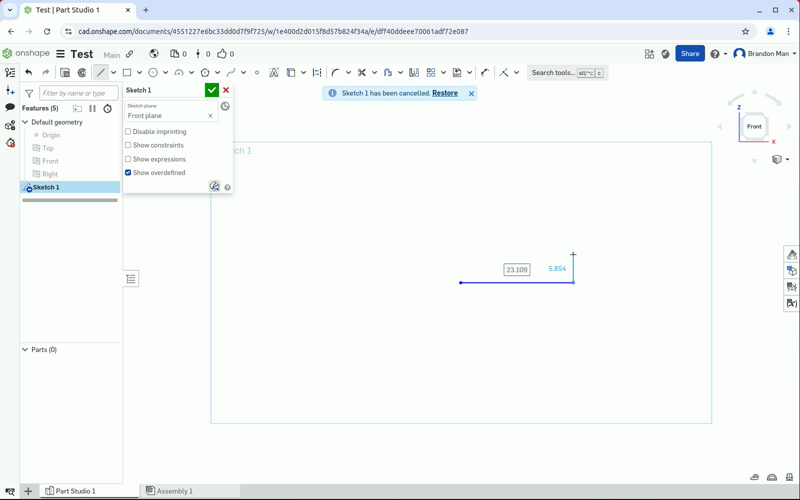
key_up(shift)
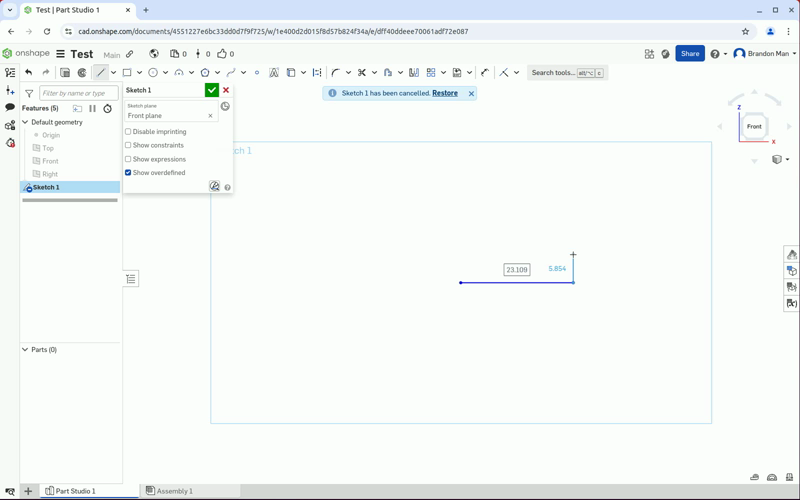
key_down(shift)
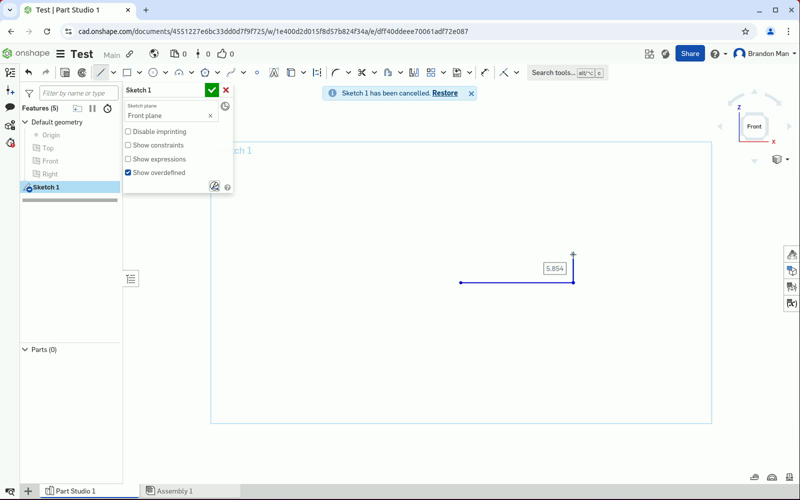
mouse_move(460, 254)
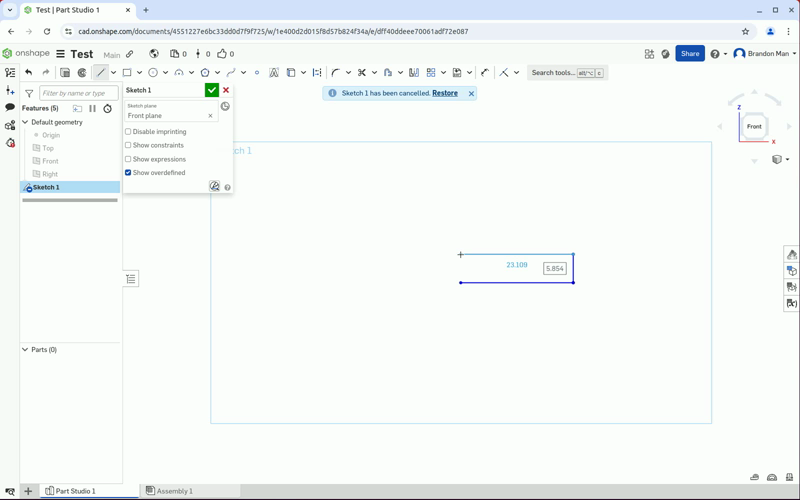
click(460, 254)
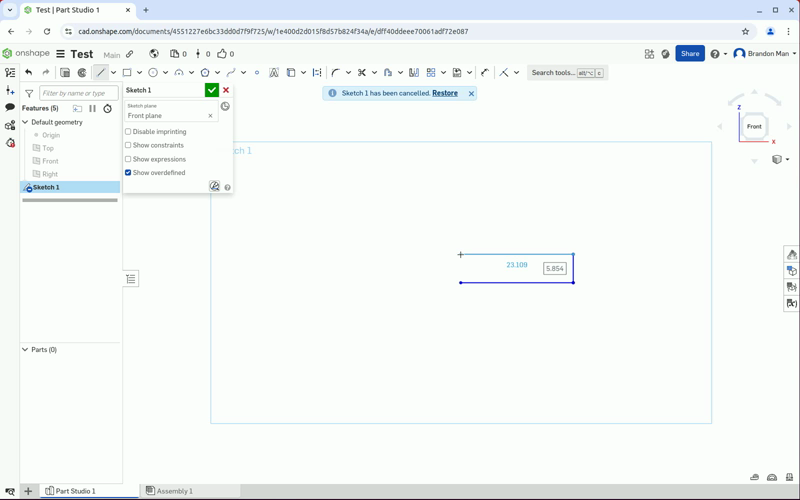
key_up(shift)
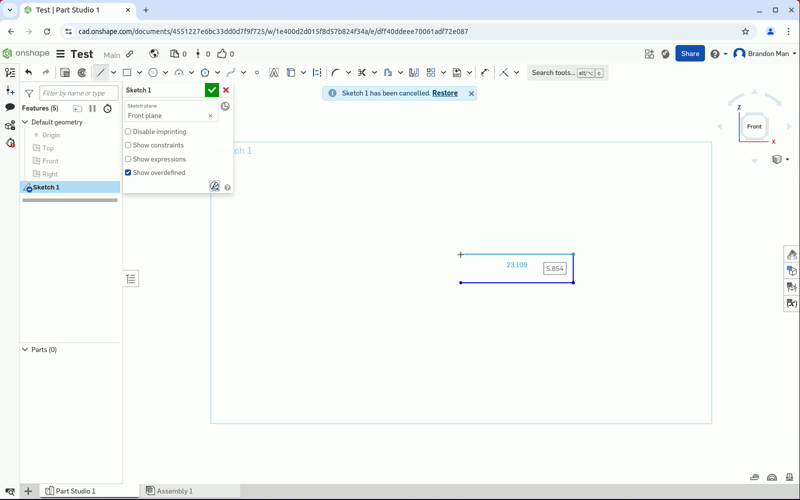
mouse_move(490, 254)
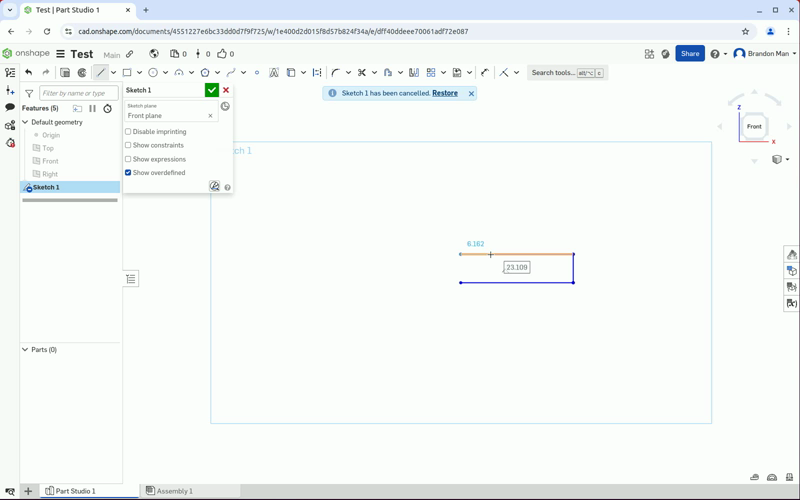
key_down(shift)
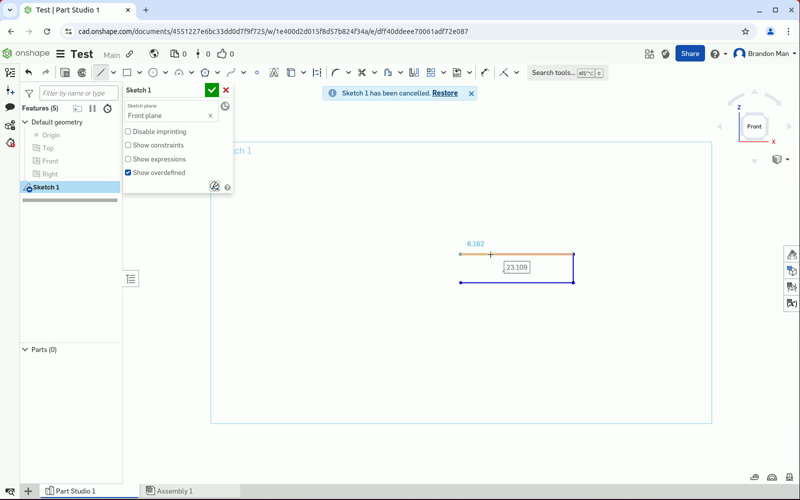
mouse_move(460, 282)
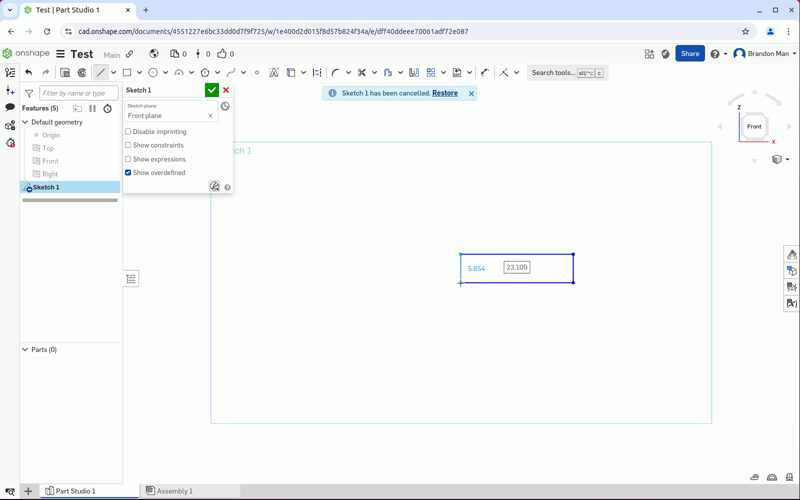
key_up(shift)
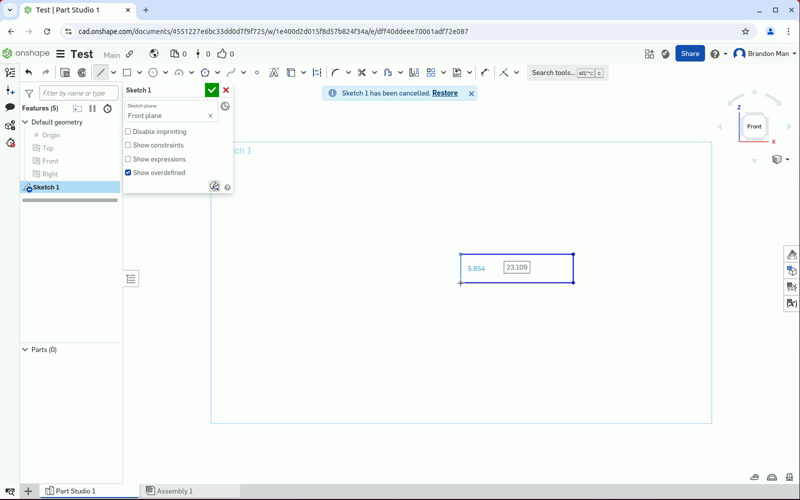
click(460, 282)
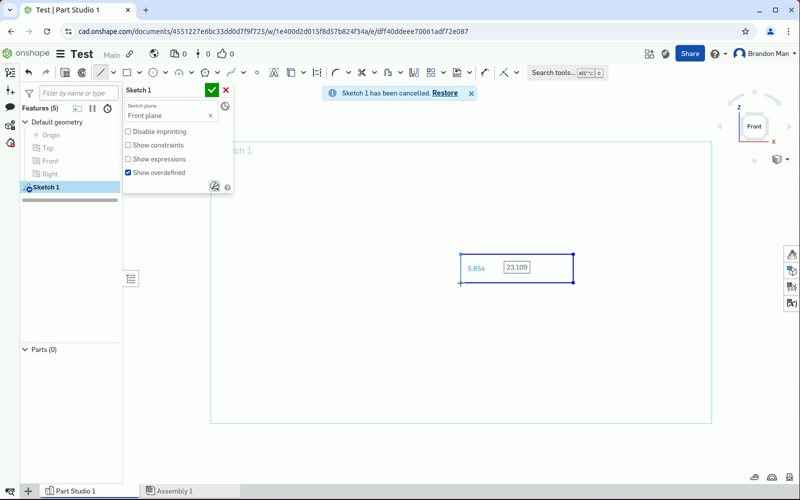
key(esc)
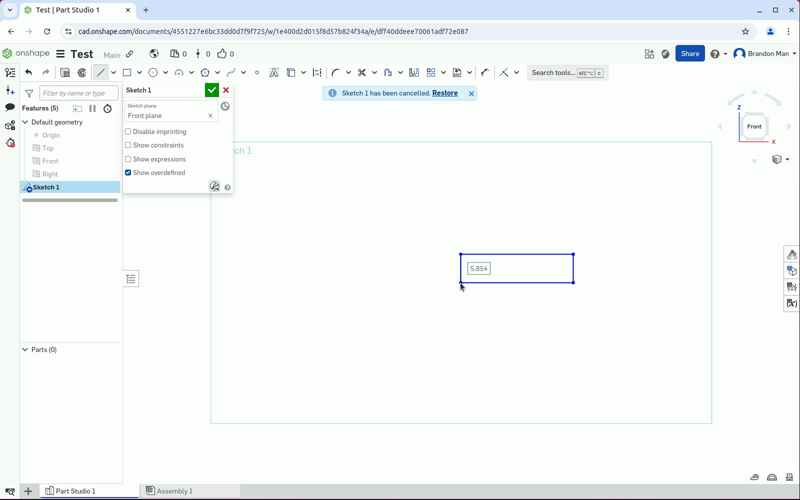
mouse_move(550, 272)
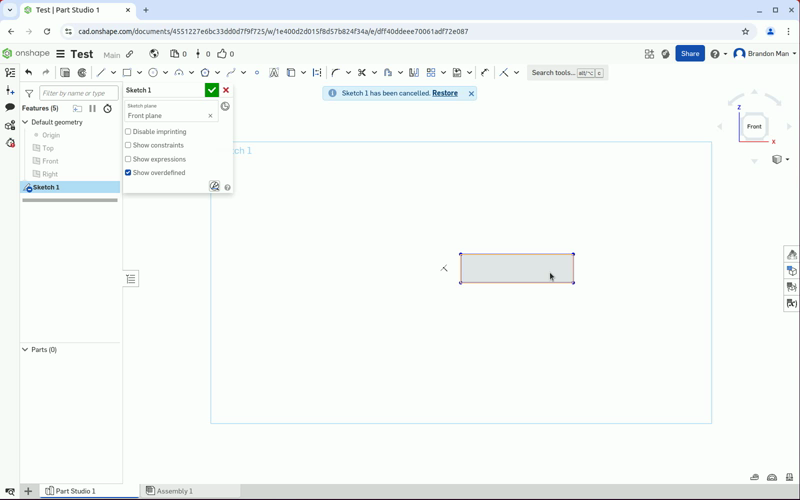
click(550, 272)
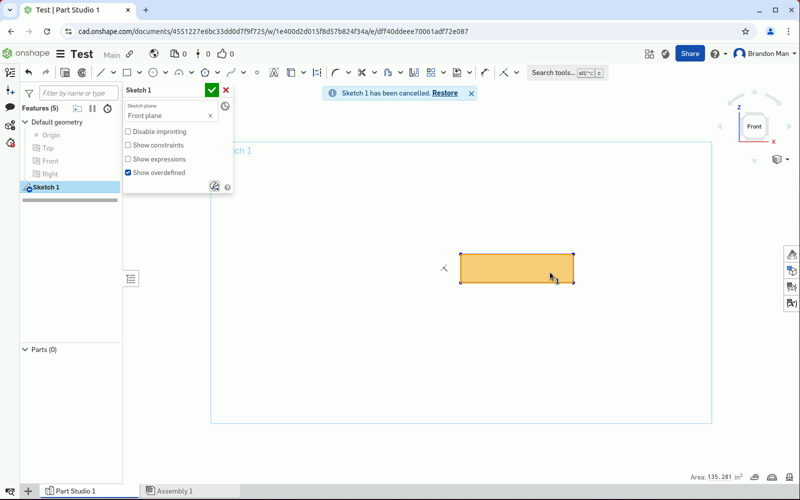
mouse_move(73, 352)
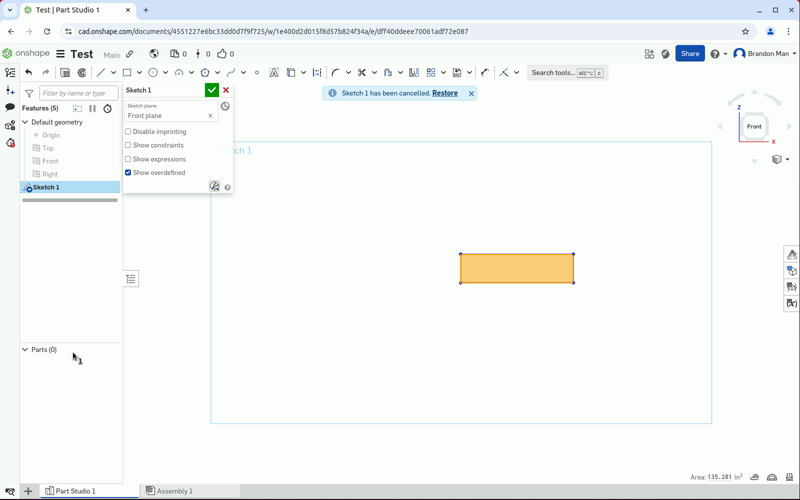
key(shift+y)
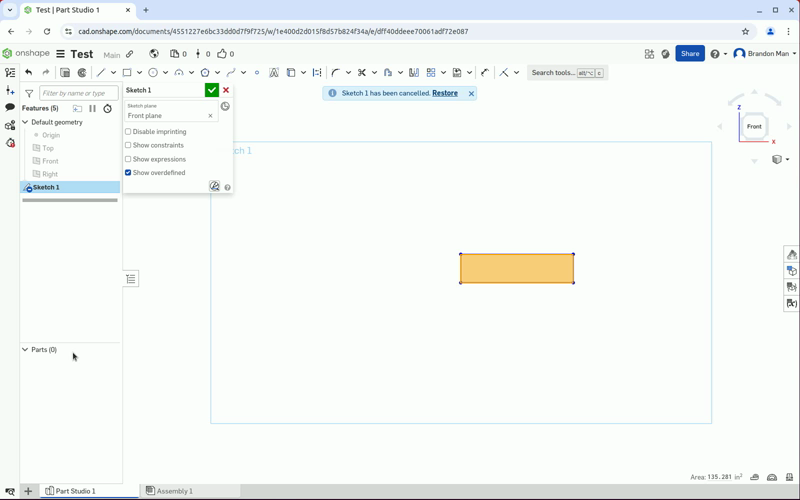
key(shift+e)
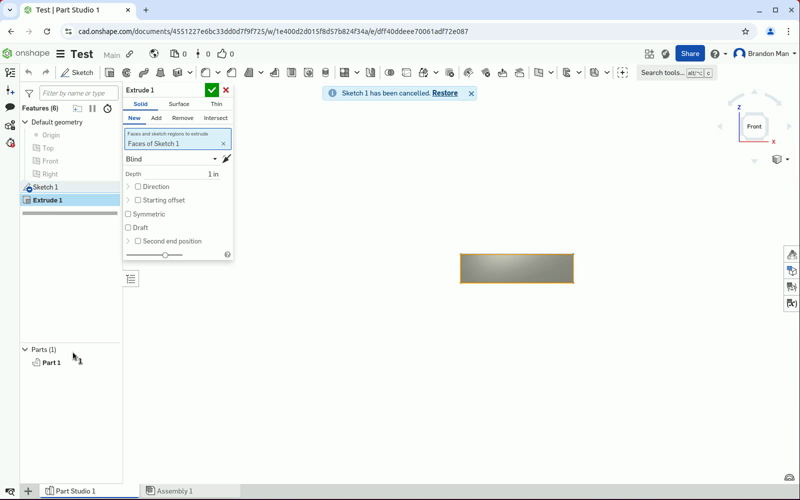
mouse_move(143, 106)
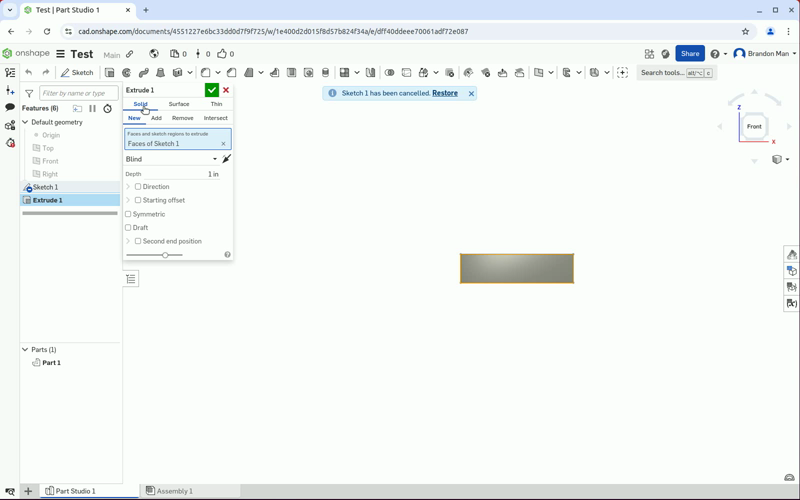
click(143, 106)
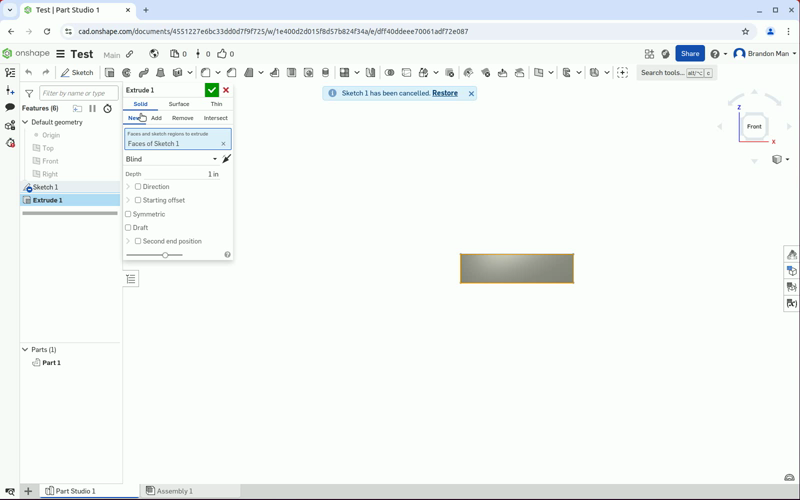
mouse_move(137, 120)
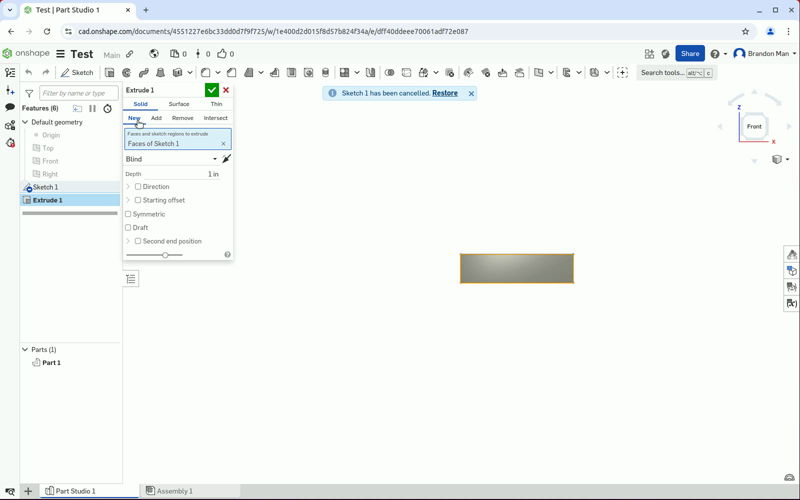
click(137, 120)
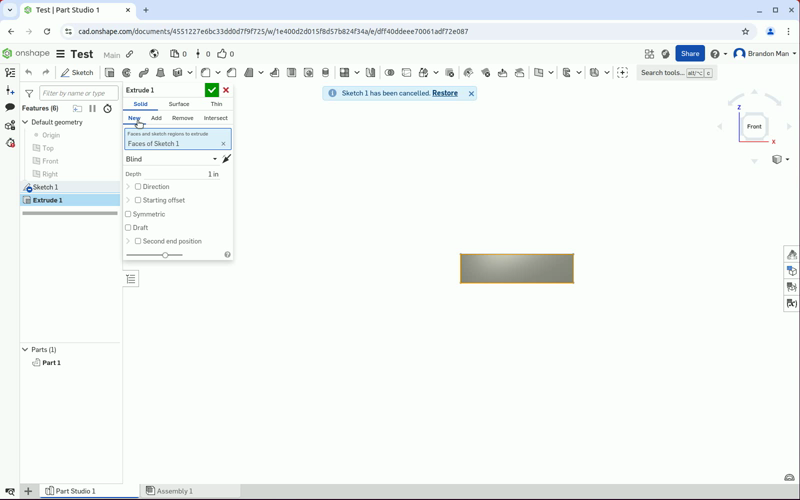
key(tab, 4)
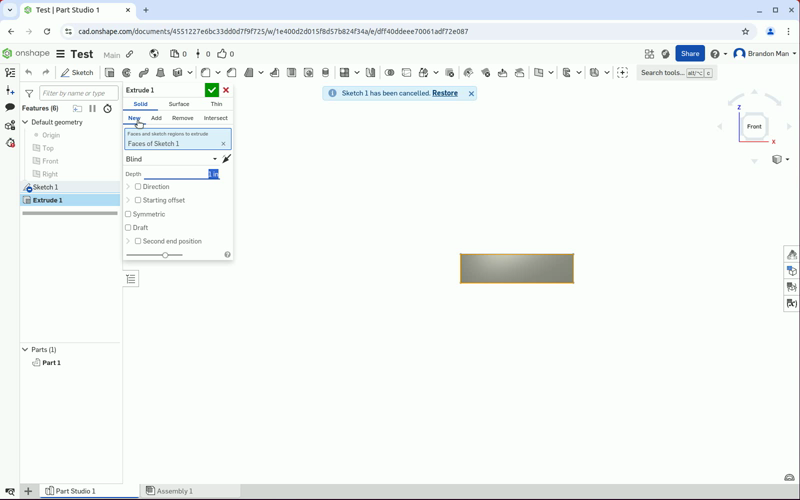
text(23.108)
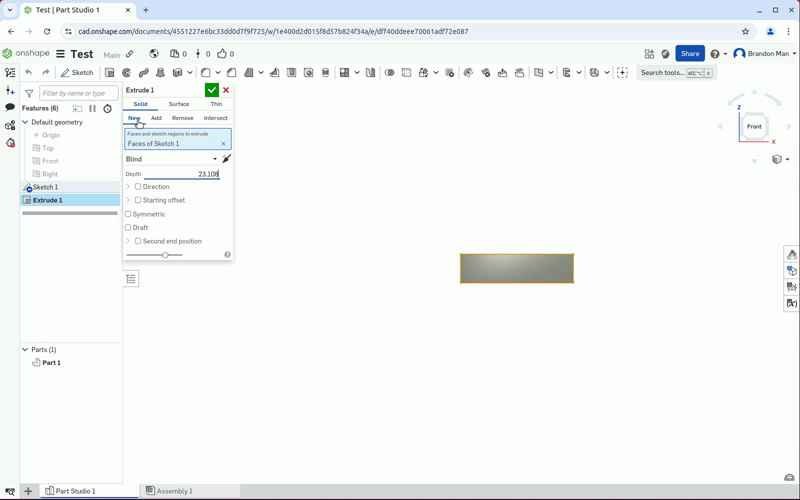
key(enter)
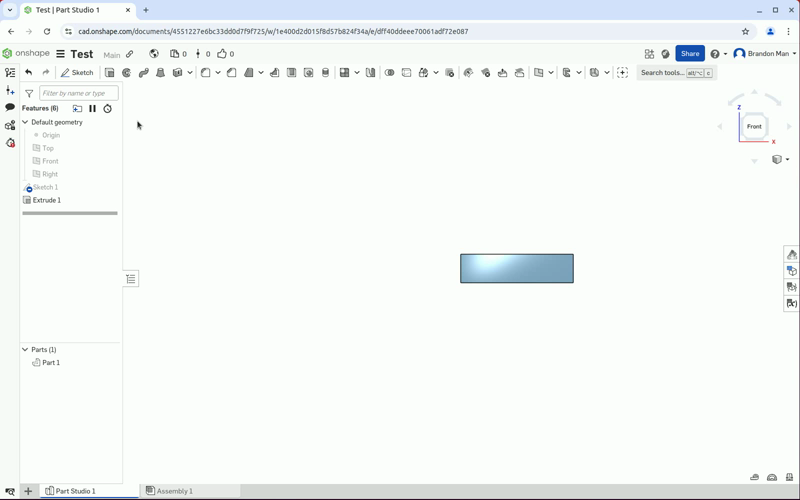
key(shift+h)
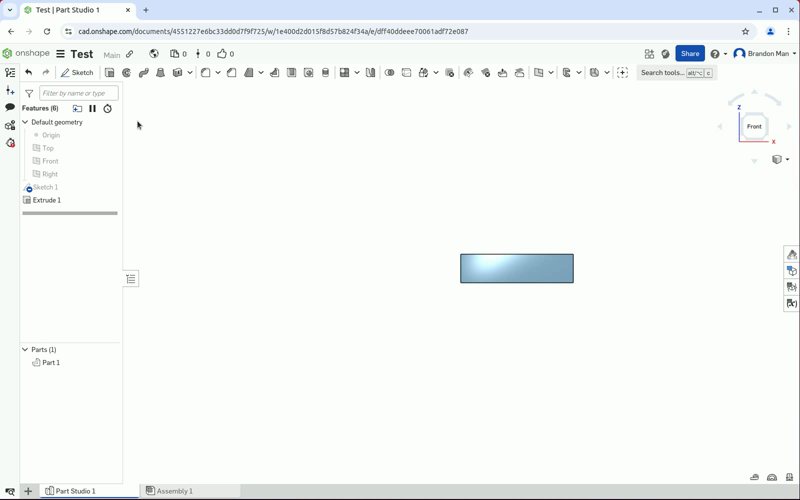
key(shift+h)
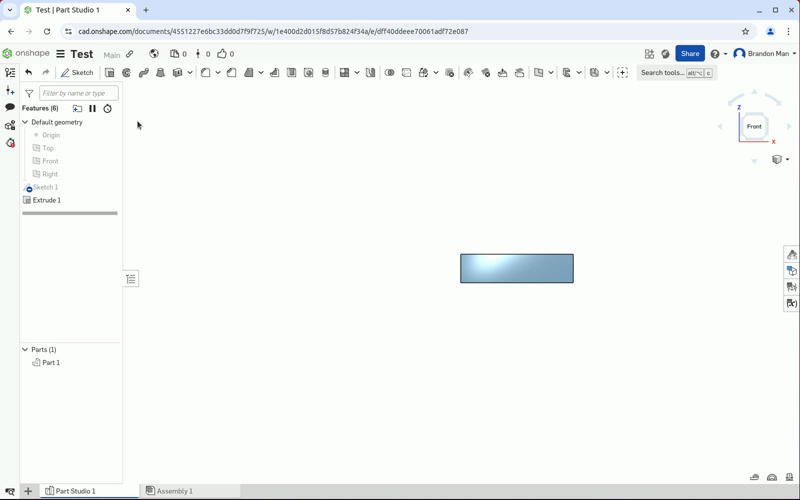
mouse_move(73, 189)
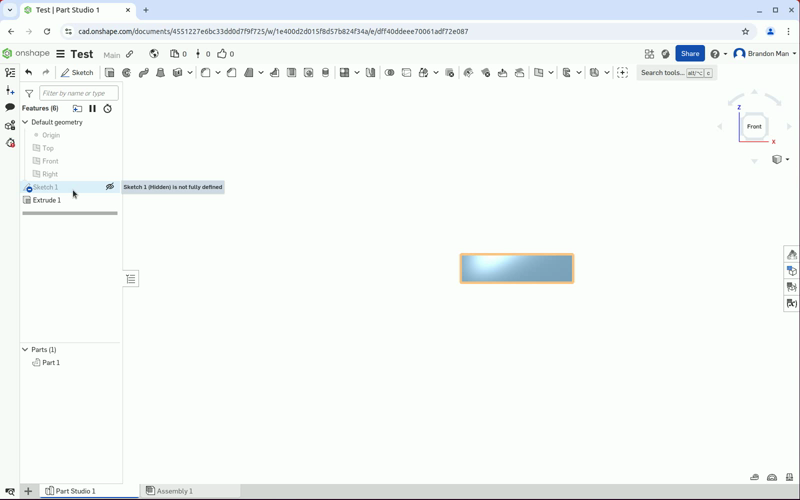
click(73, 189)
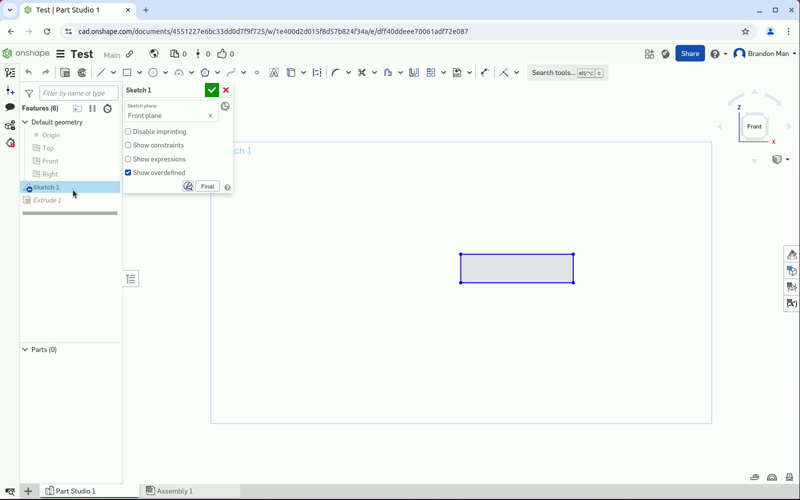
mouse_move(229, 92)
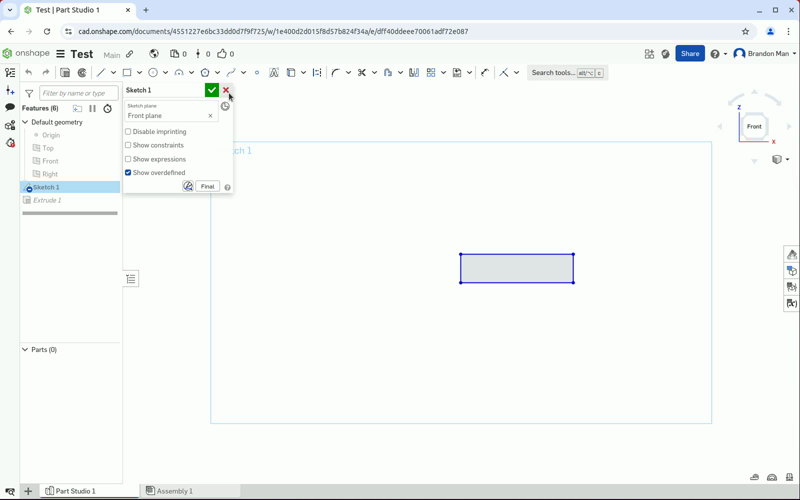
click(229, 92)
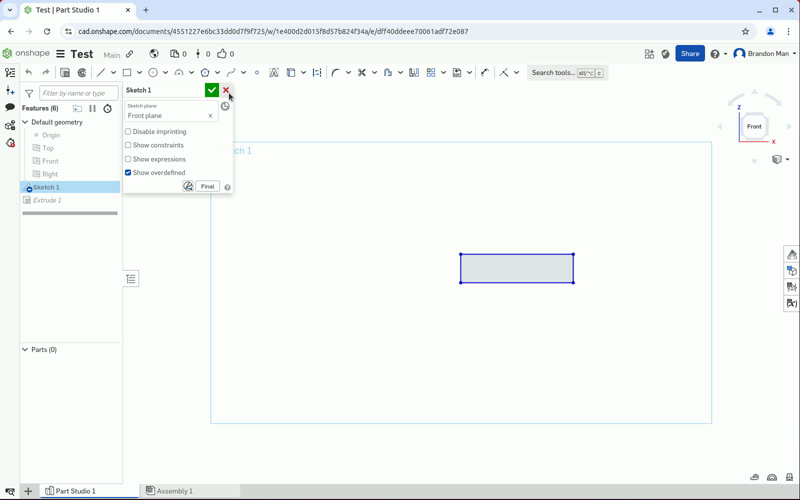
key(shift+s)
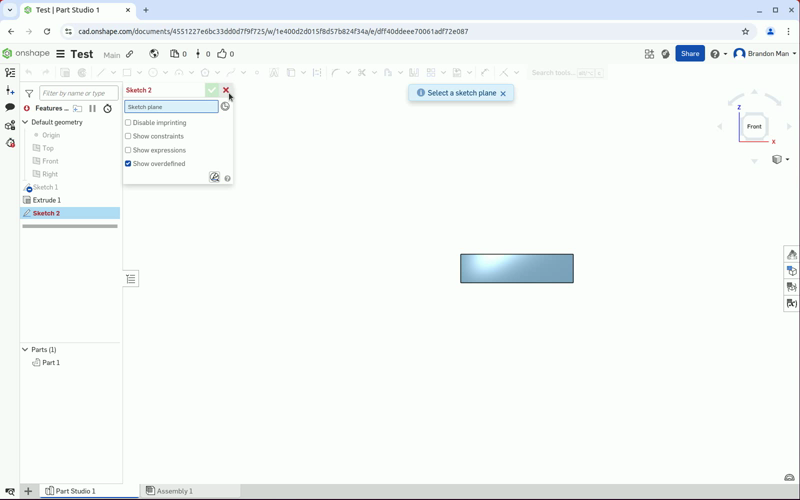
mouse_move(73, 163)
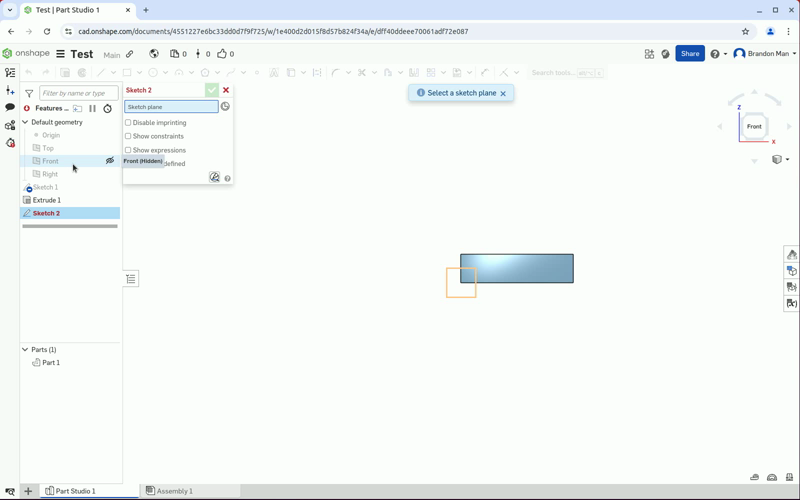
click(73, 163)
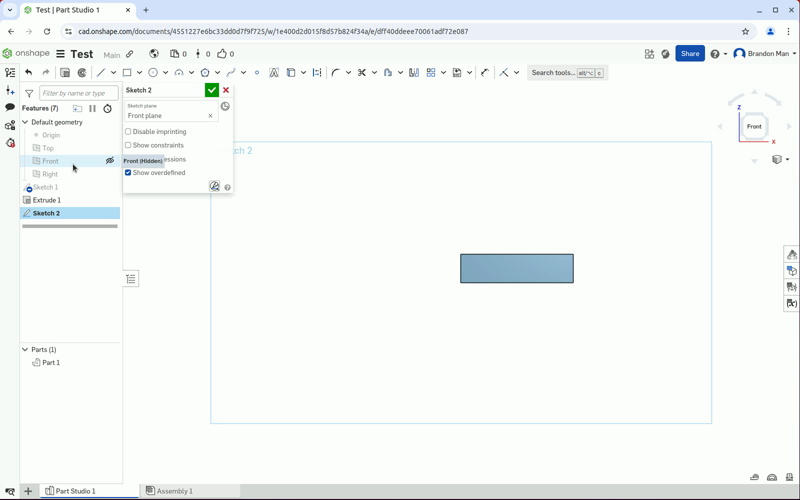
mouse_move(73, 352)
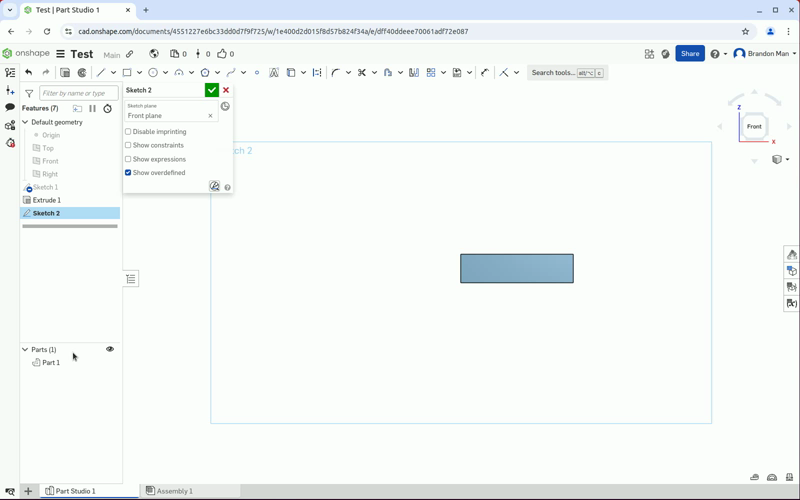
key(y)
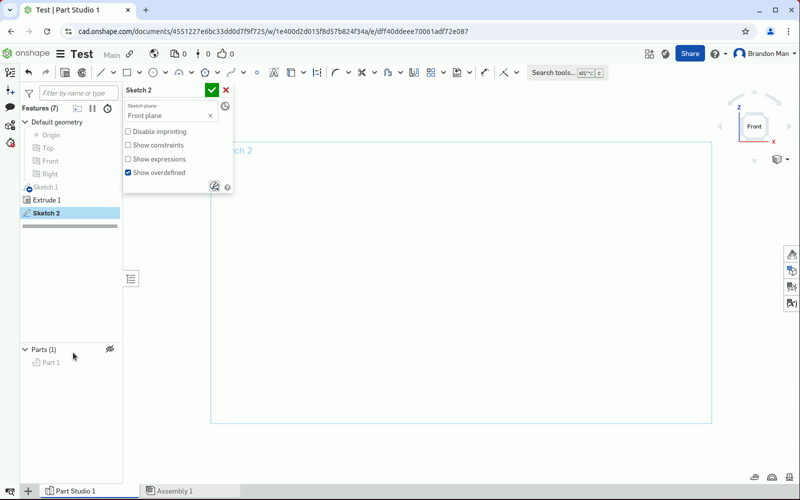
key(l)
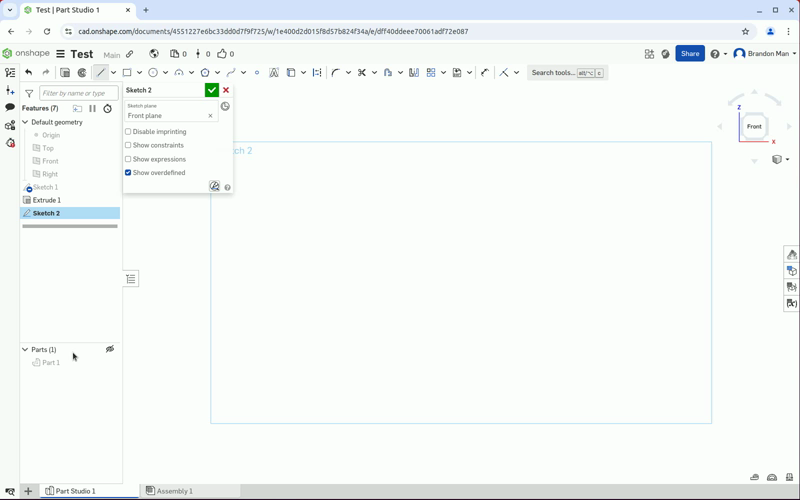
key_down(shift)
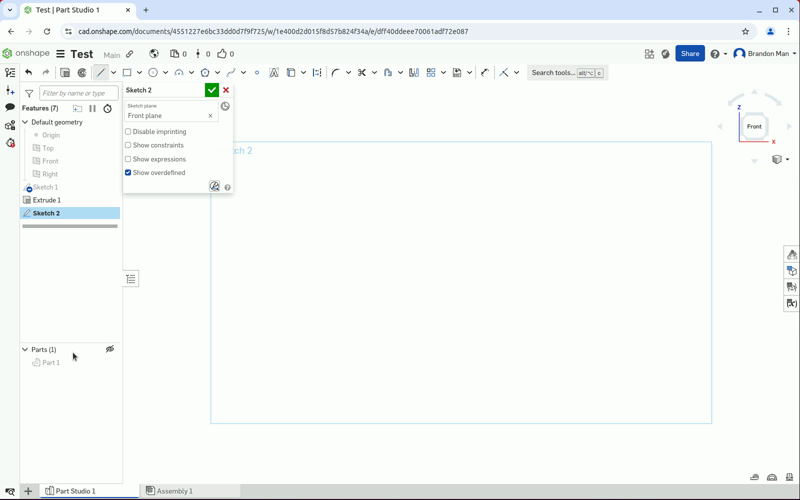
mouse_move(460, 254)
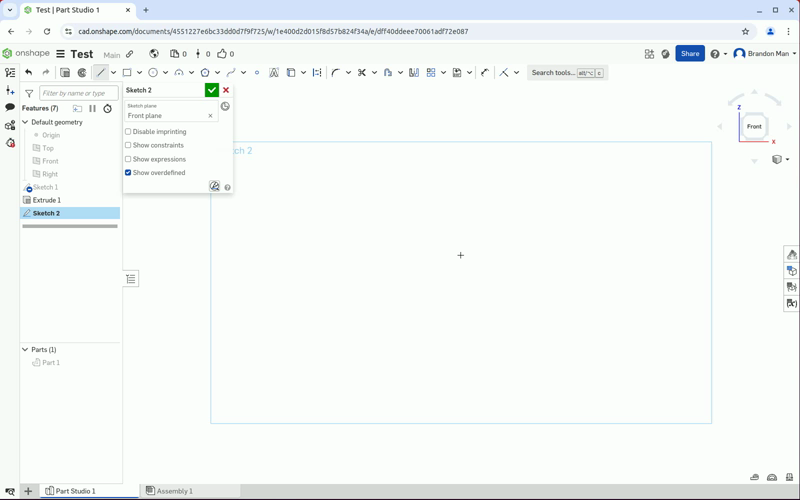
click(460, 254)
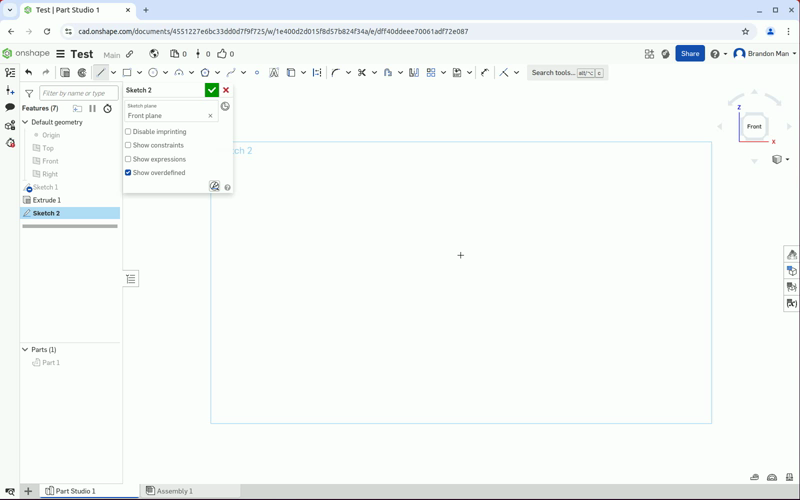
key_up(shift)
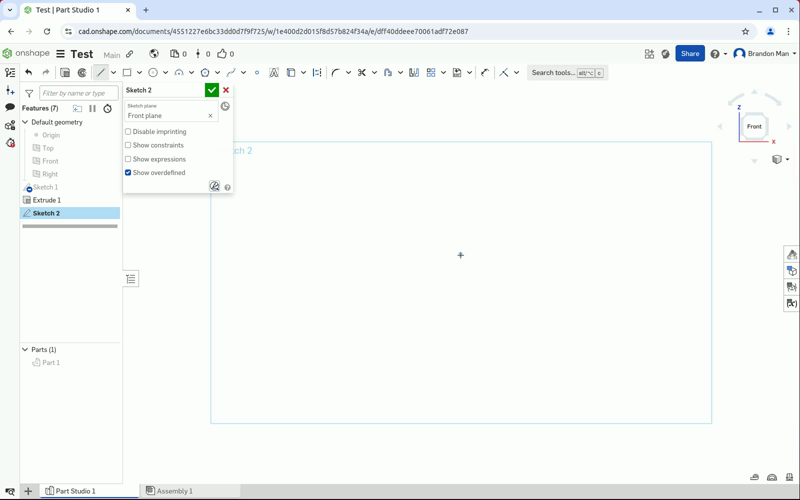
key_down(shift)
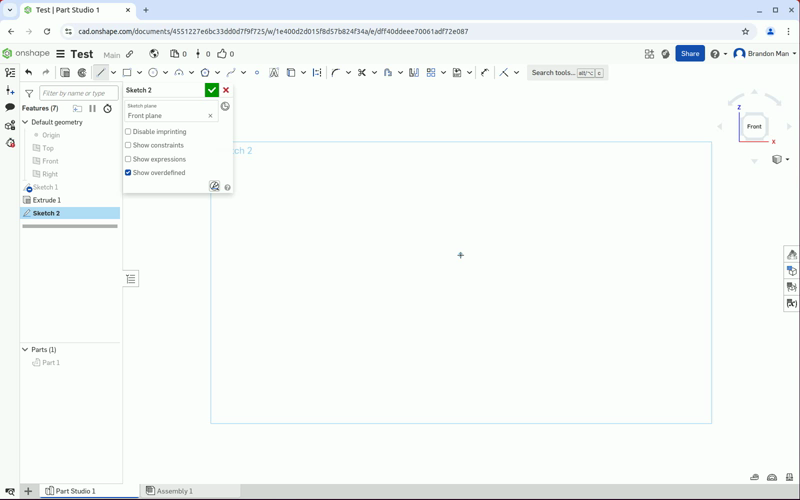
mouse_move(573, 254)
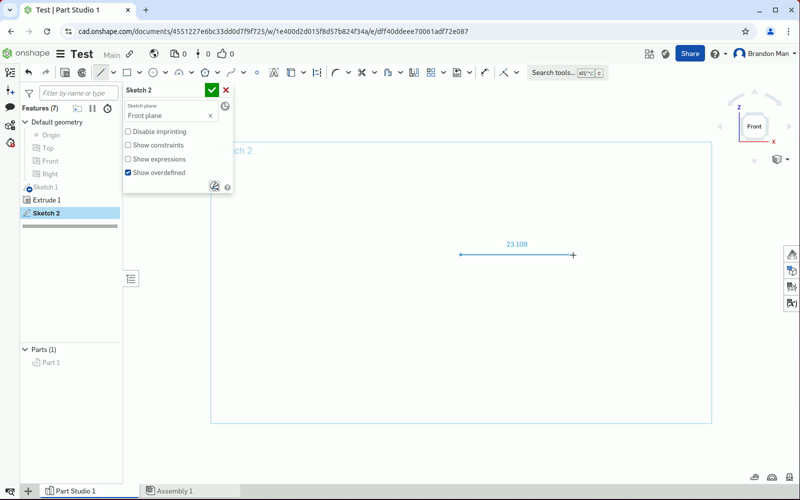
click(573, 254)
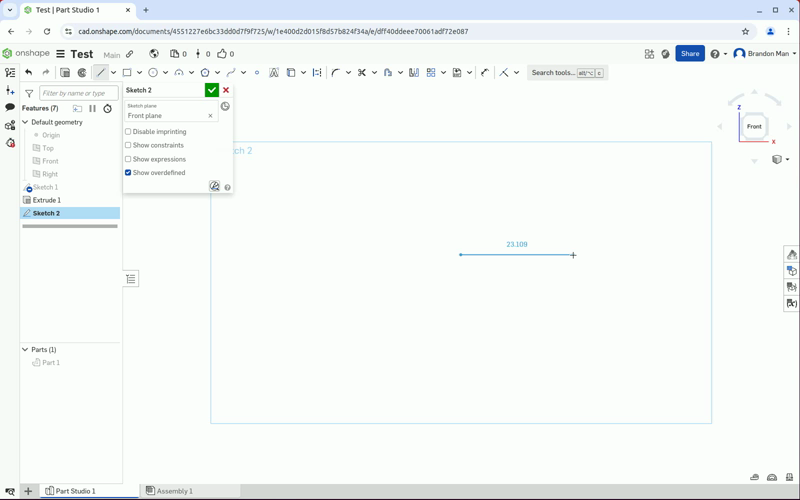
key_up(shift)
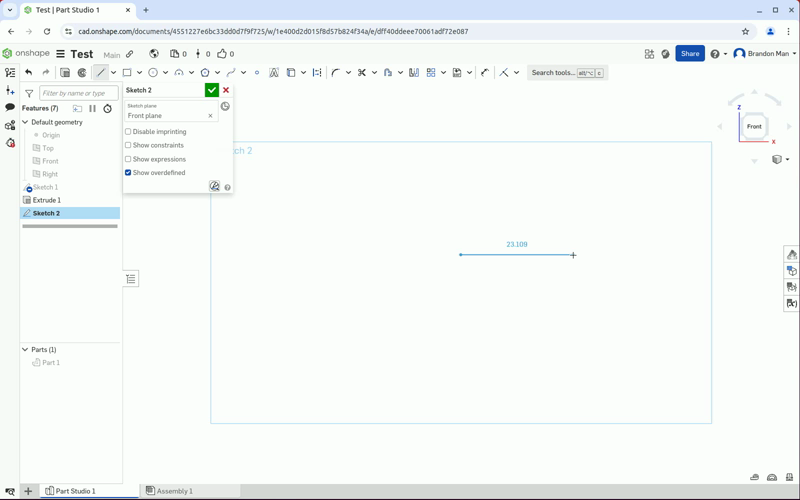
key_down(shift)
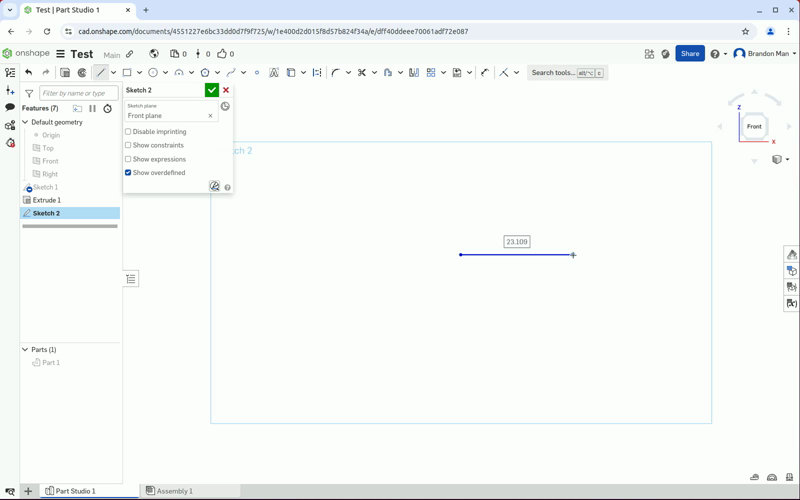
mouse_move(460, 170)
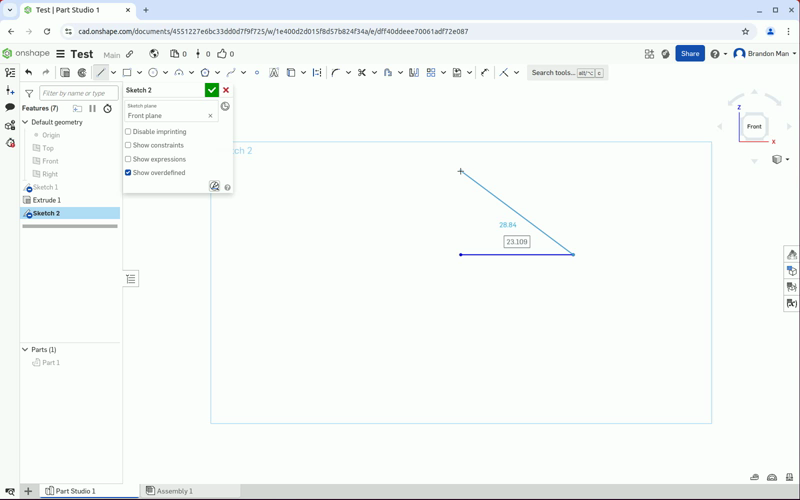
click(460, 170)
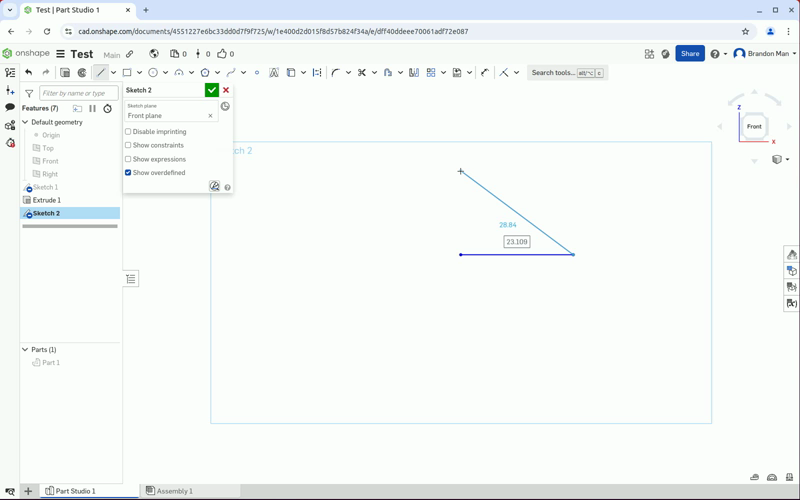
key_up(shift)
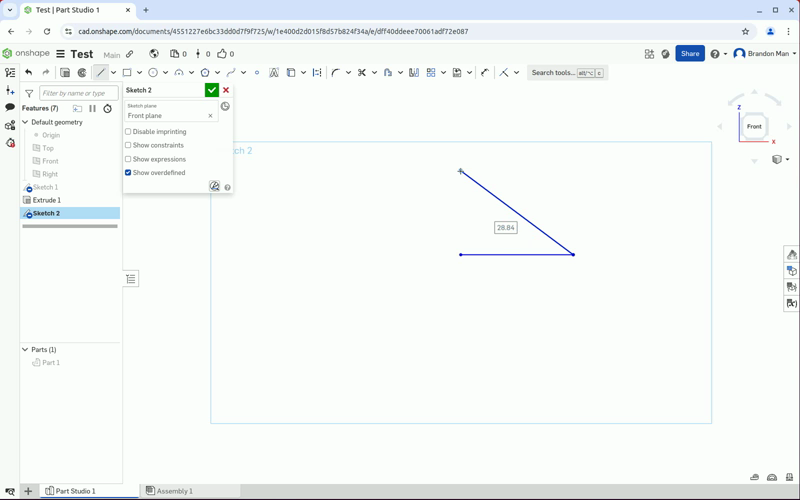
key_down(shift)
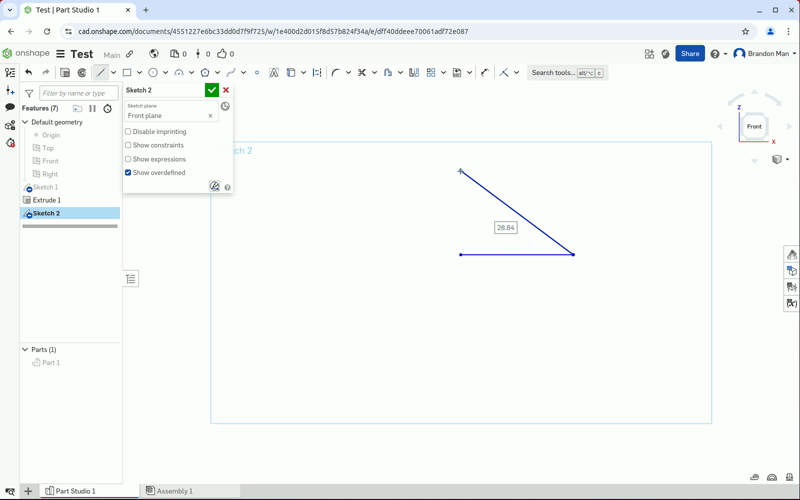
mouse_move(460, 254)
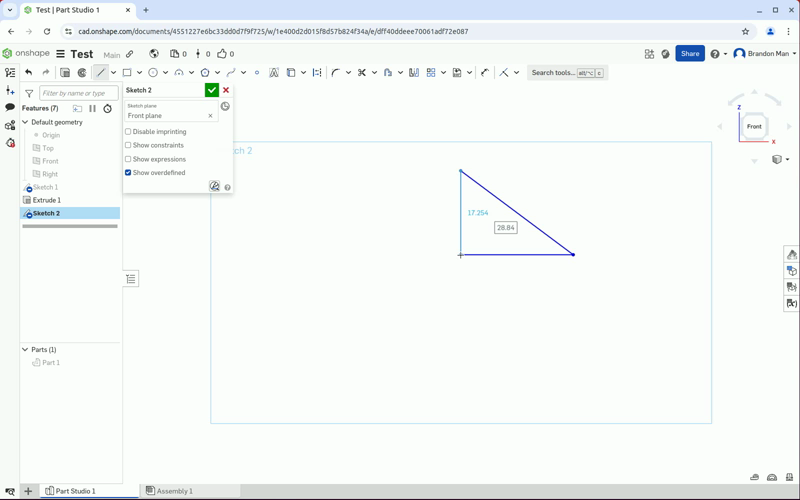
key_up(shift)
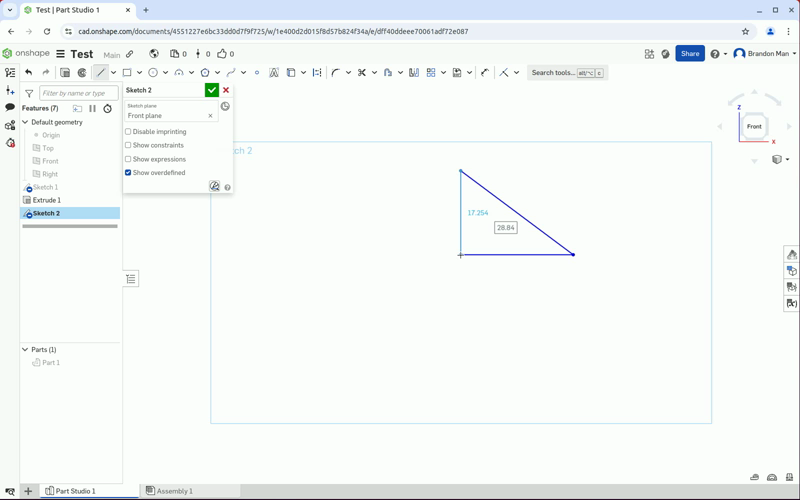
click(460, 254)
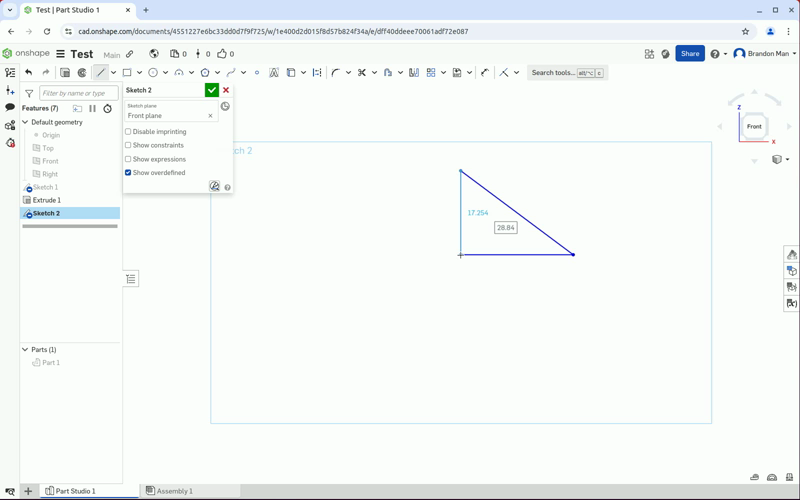
key(esc)
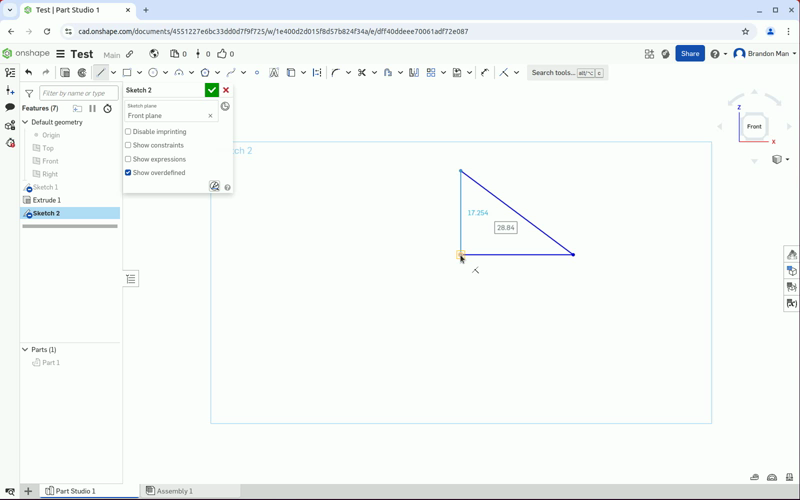
mouse_move(532, 238)
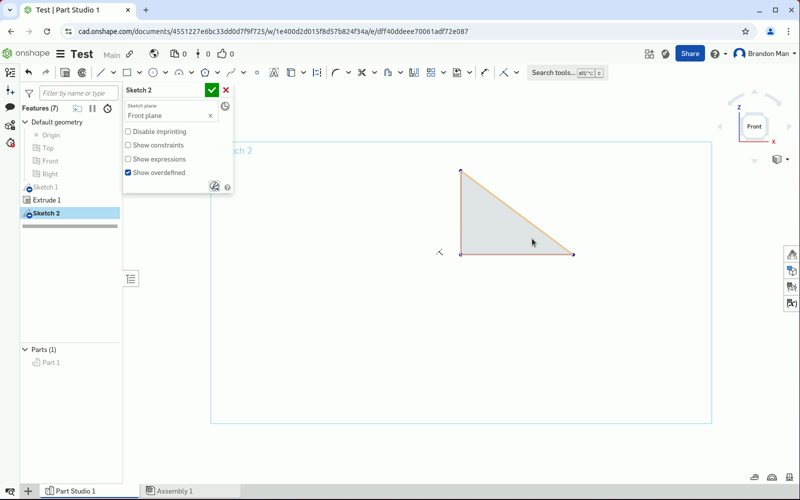
click(532, 238)
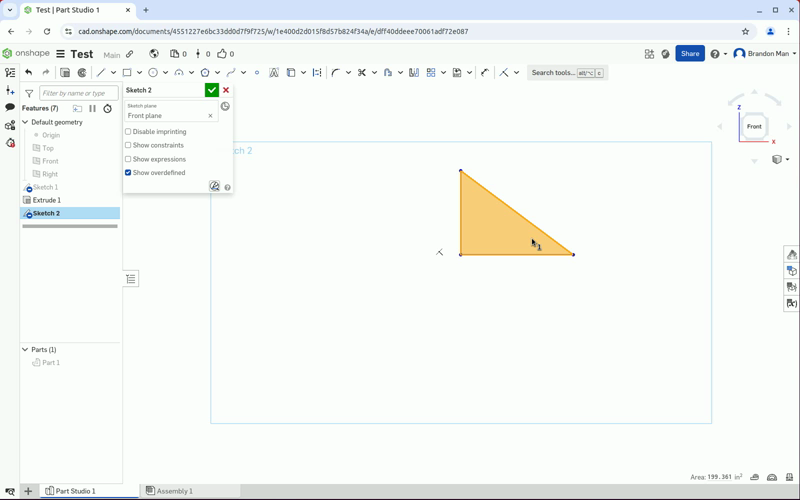
mouse_move(73, 352)
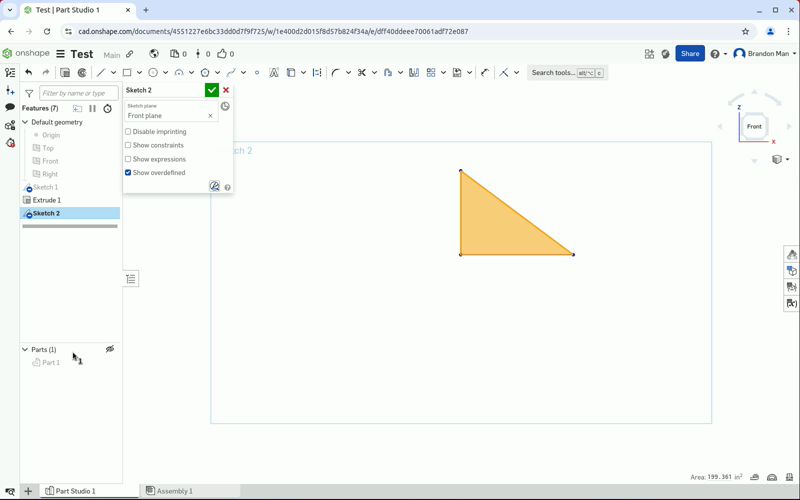
key(shift+y)
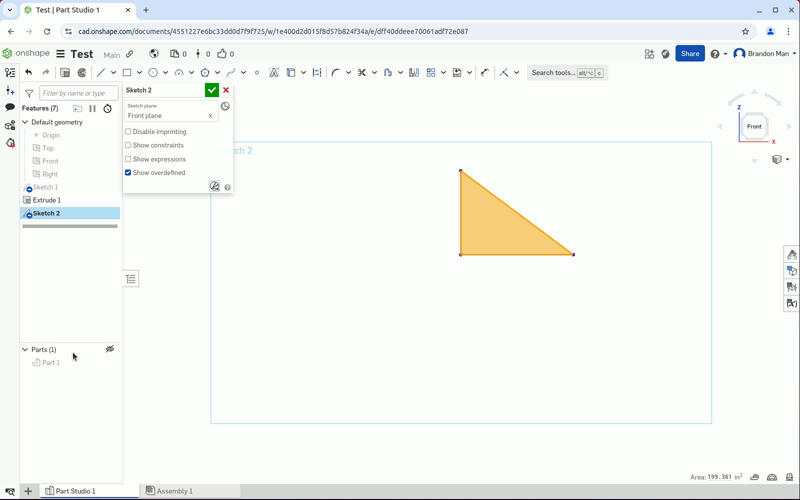
key(shift+e)
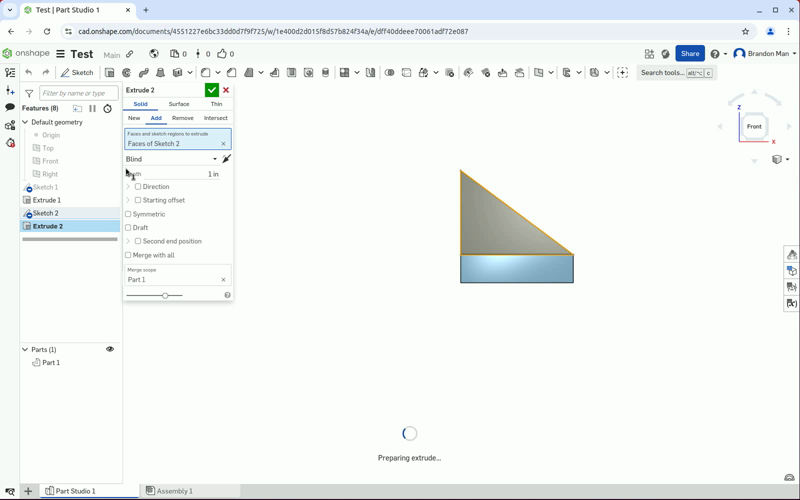
mouse_move(143, 106)
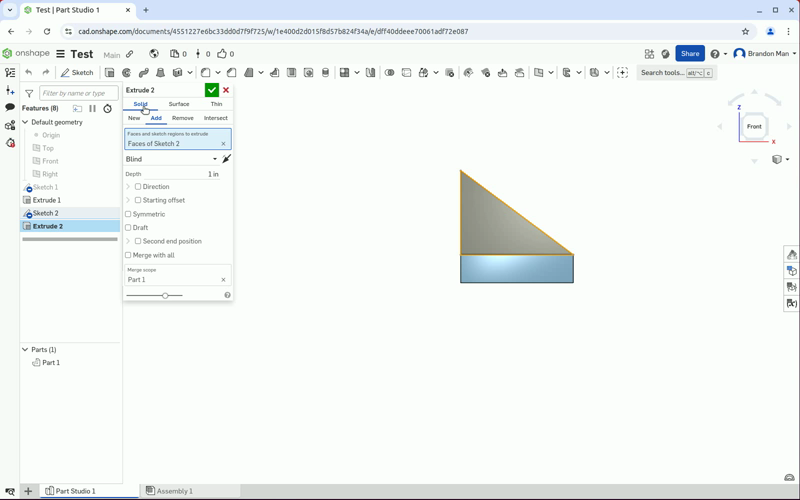
click(143, 106)
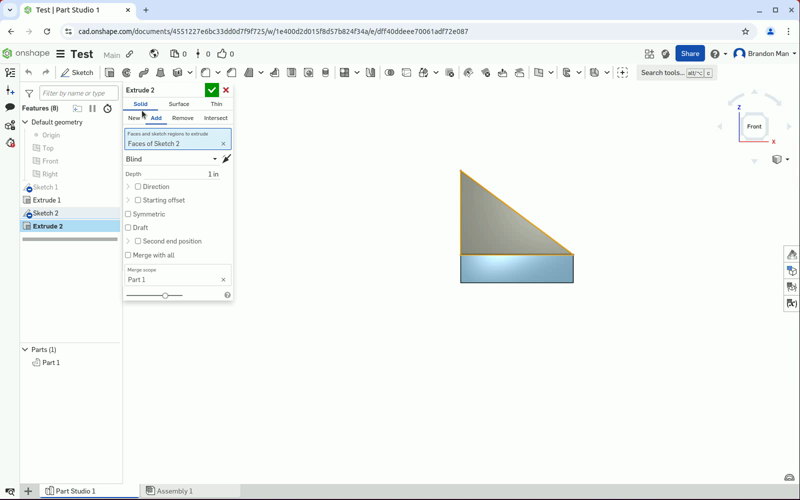
mouse_move(137, 120)
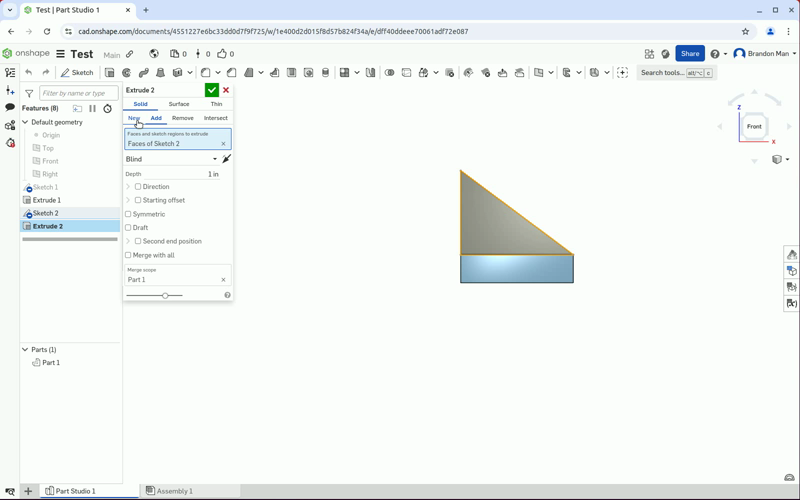
click(137, 120)
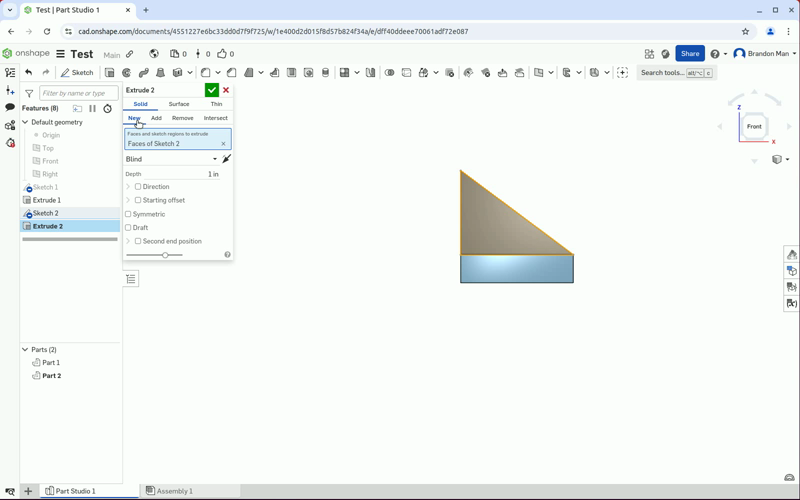
key(tab, 4)
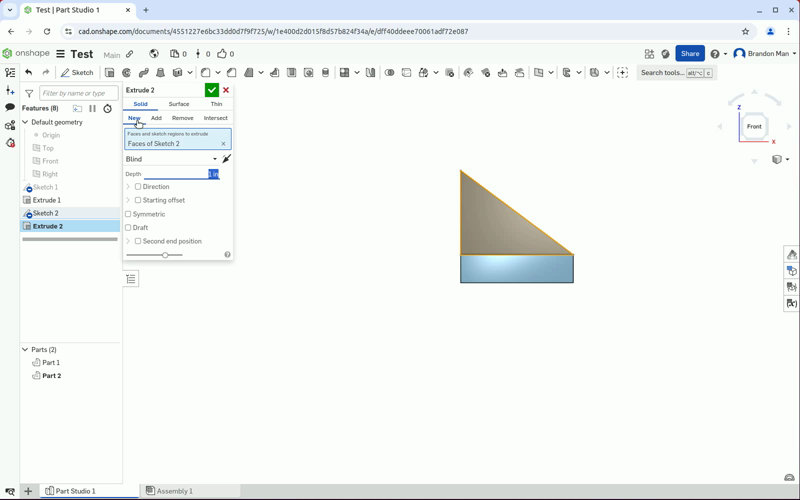
text(23.108)
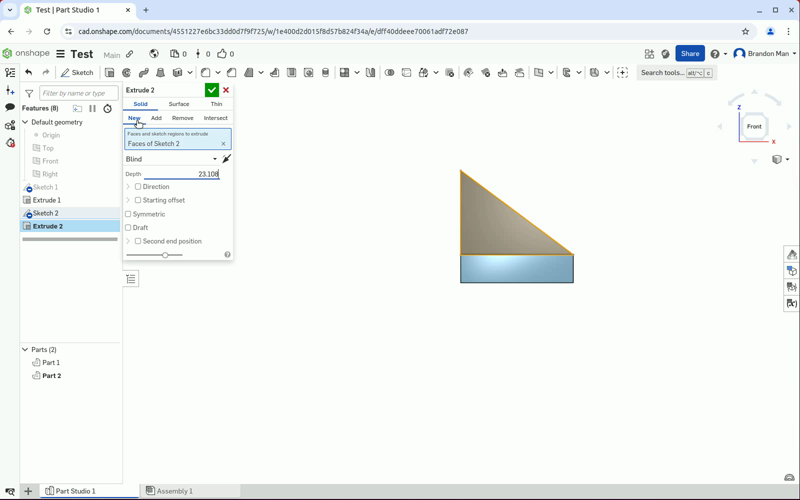
key(enter)
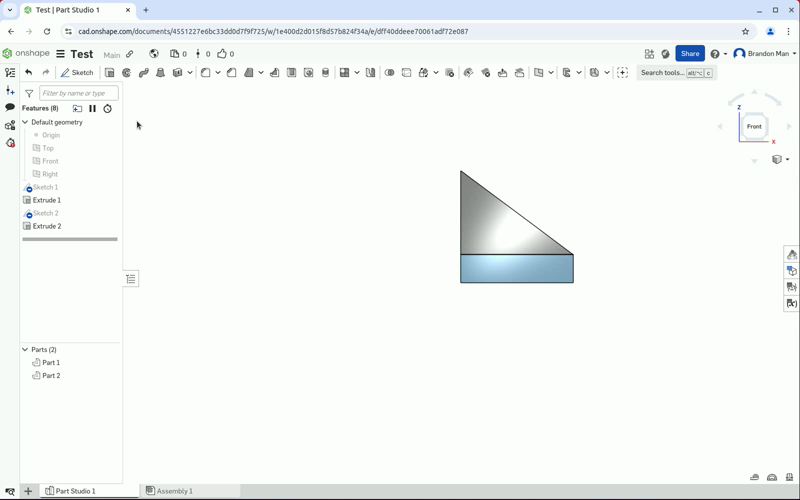
key(shift+h)
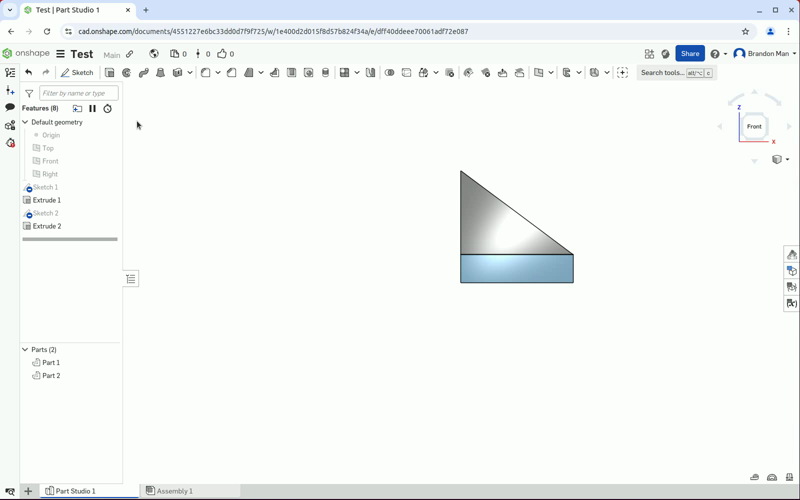
key(shift+h)
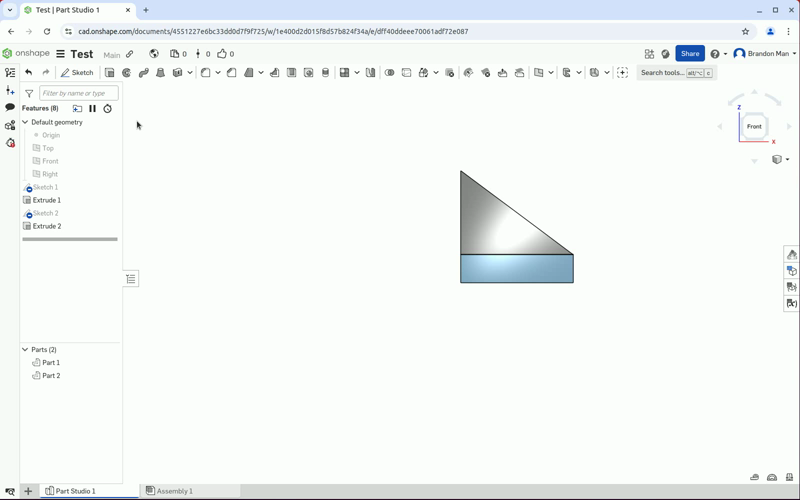
mouse_move(73, 189)
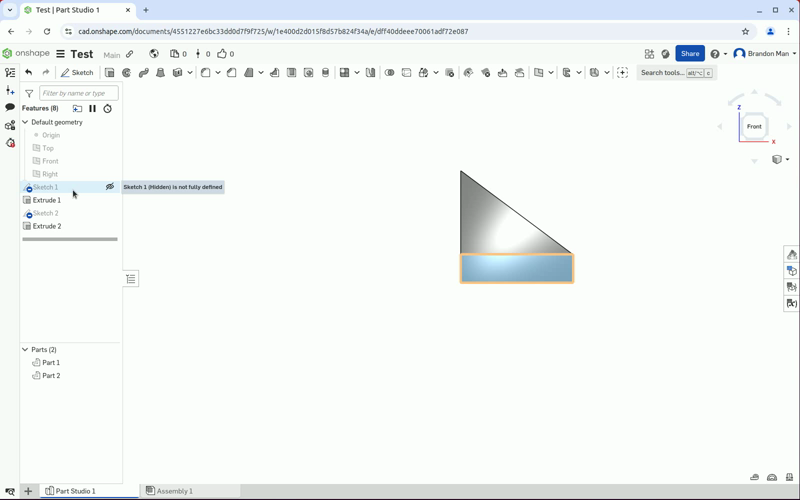
click(73, 189)
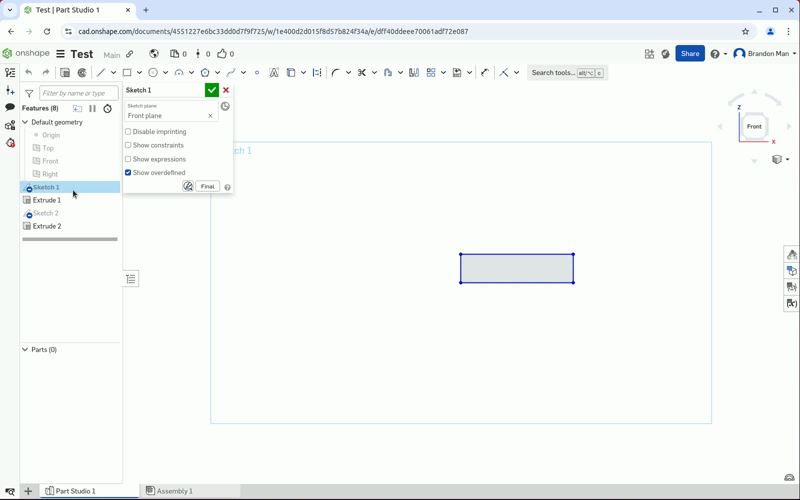
mouse_move(229, 92)
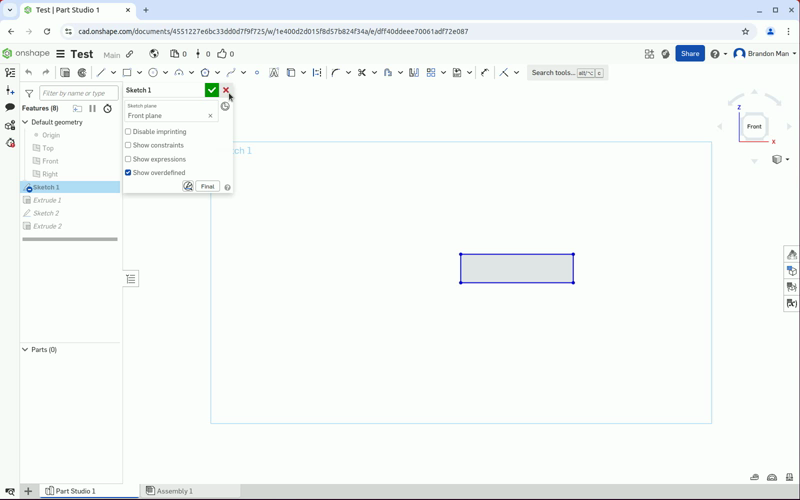
click(229, 92)
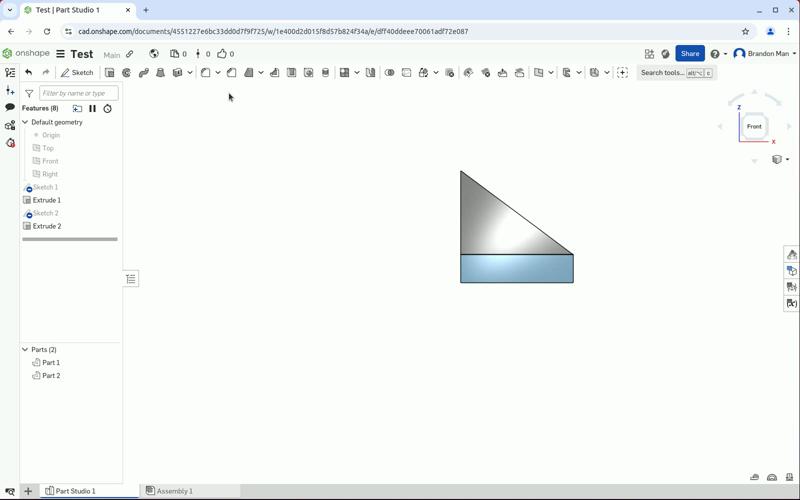
mouse_move(541, 75)
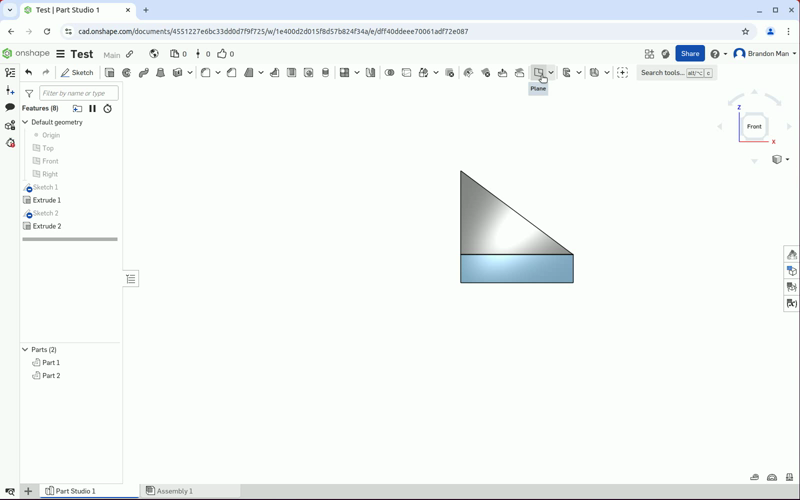
click(541, 75)
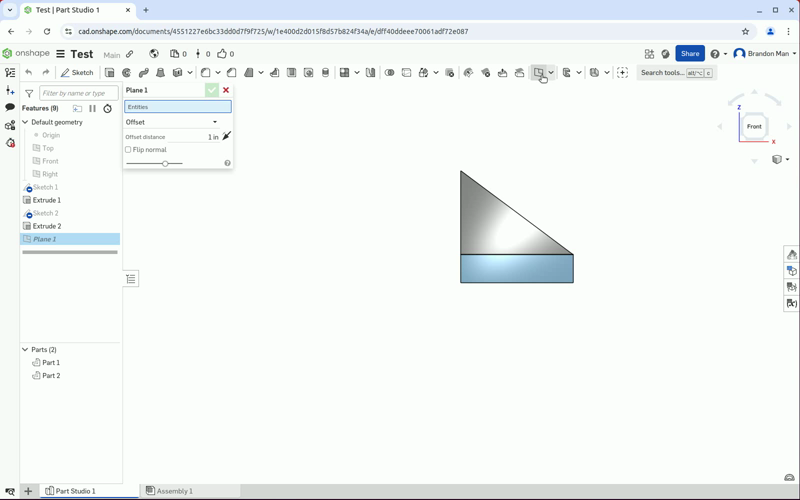
mouse_move(73, 163)
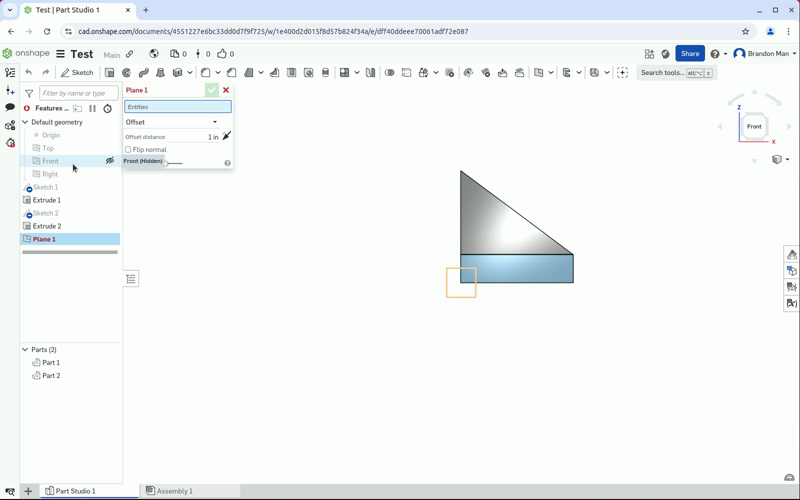
click(73, 163)
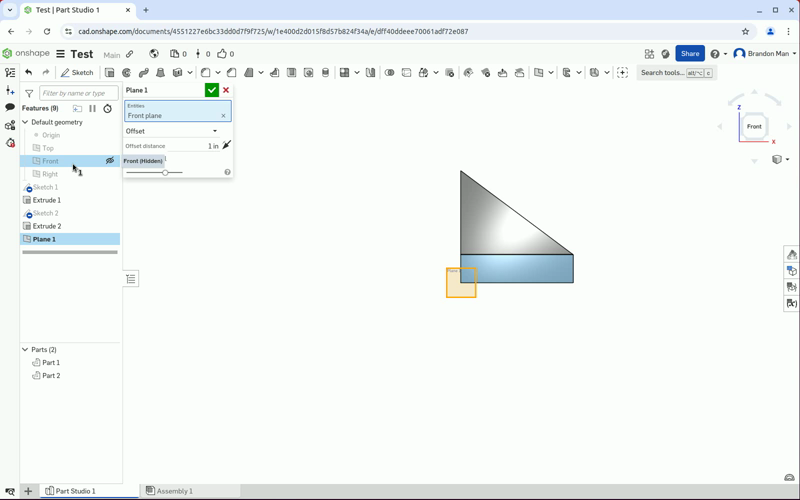
key(tab, 2)
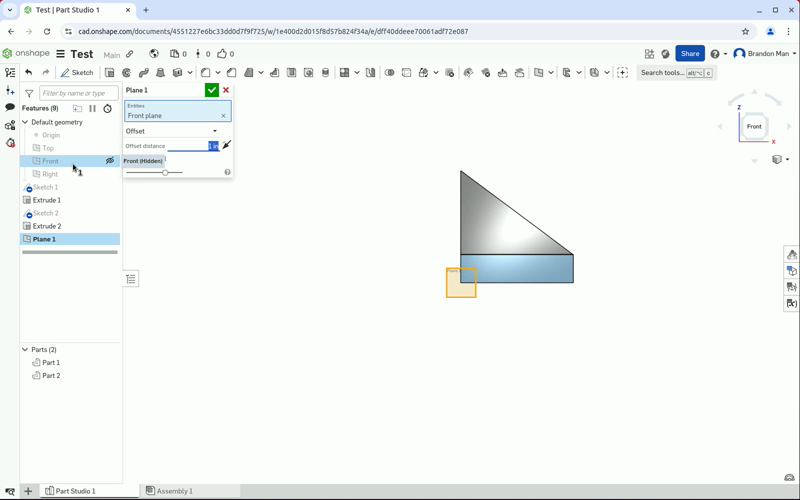
text(23.108)
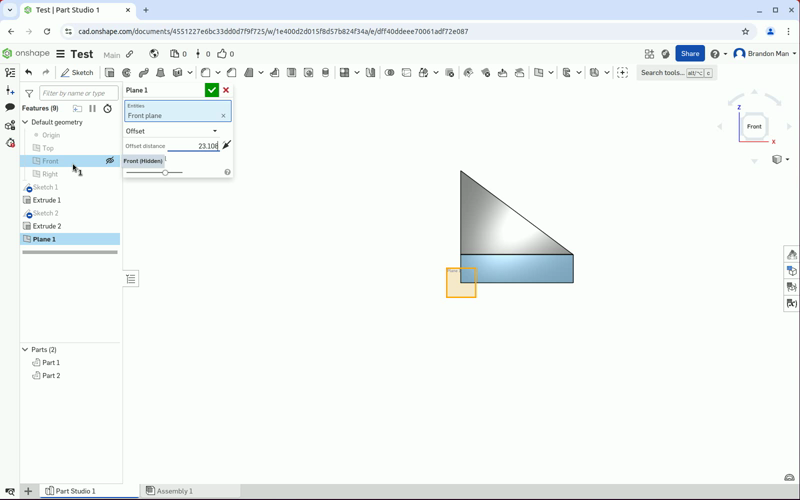
key(enter, 2)
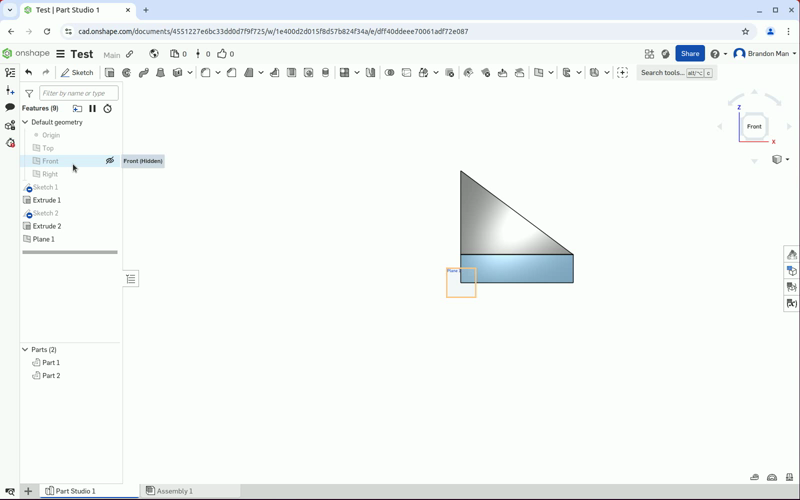
key(shift+s)
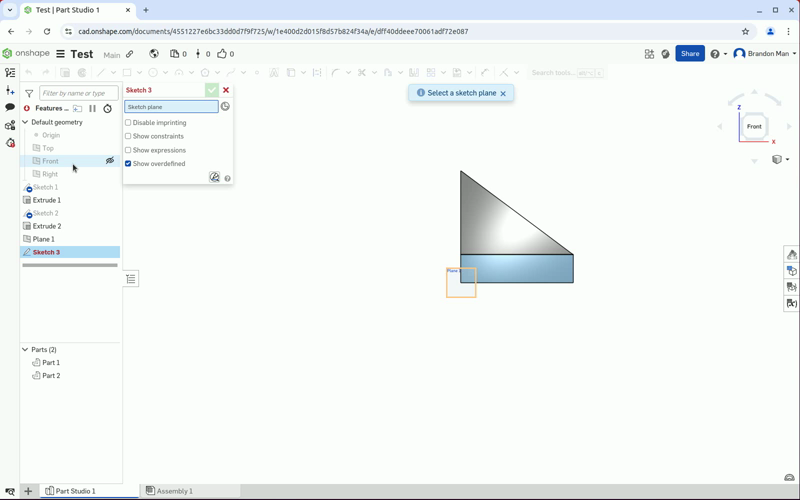
mouse_move(73, 241)
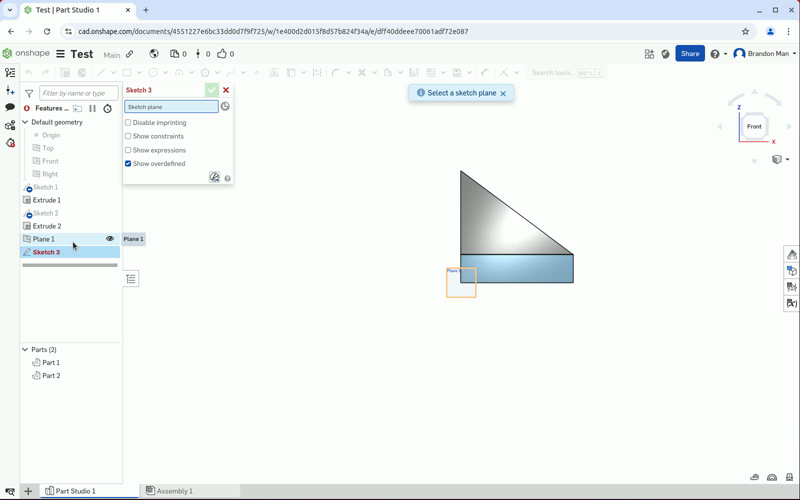
click(73, 241)
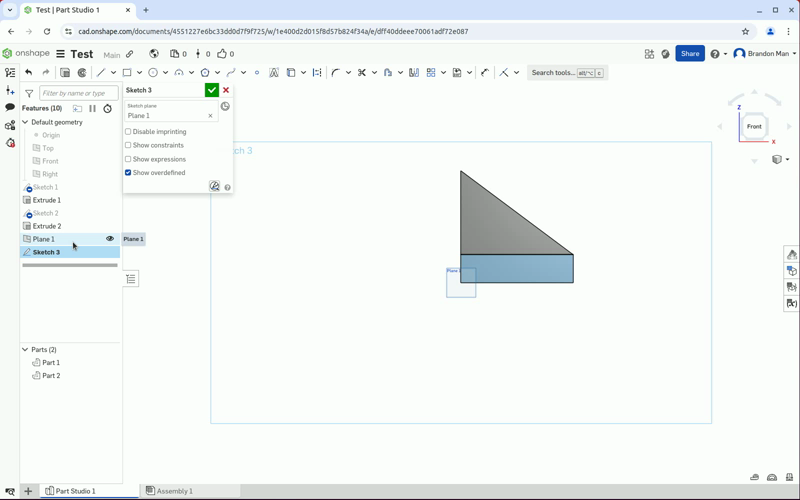
mouse_move(73, 352)
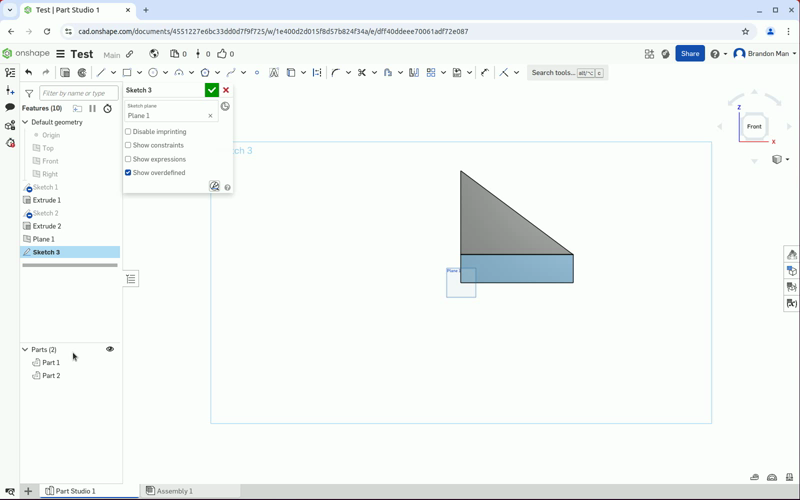
key(y)
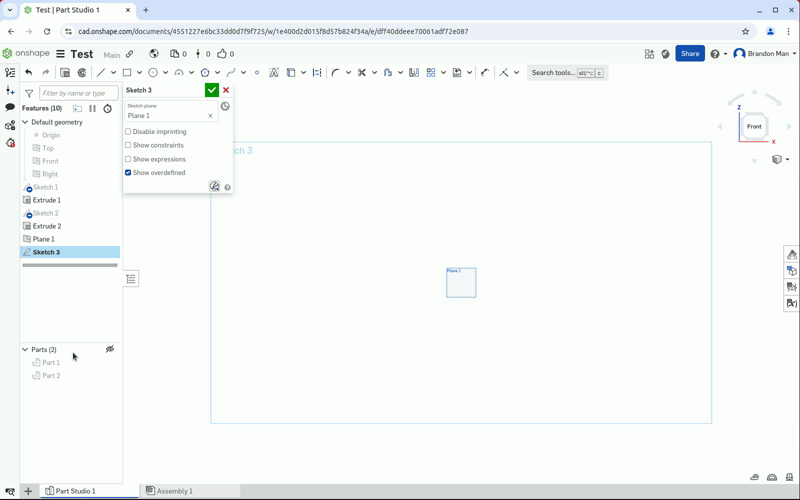
key(l)
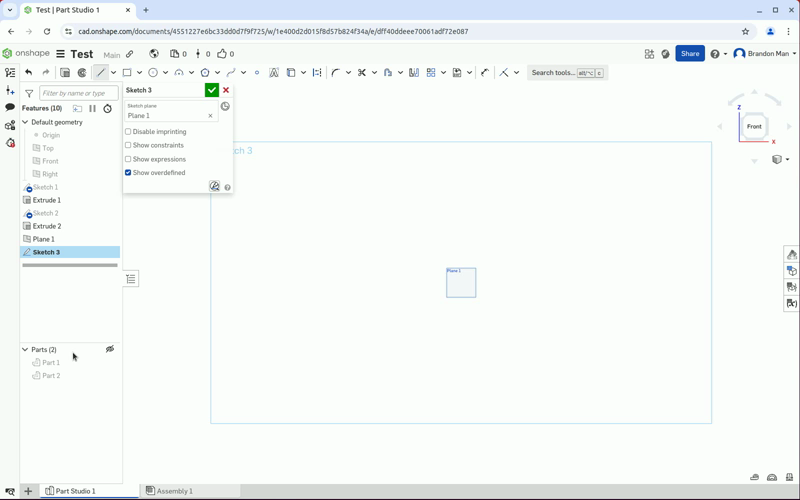
key_down(shift)
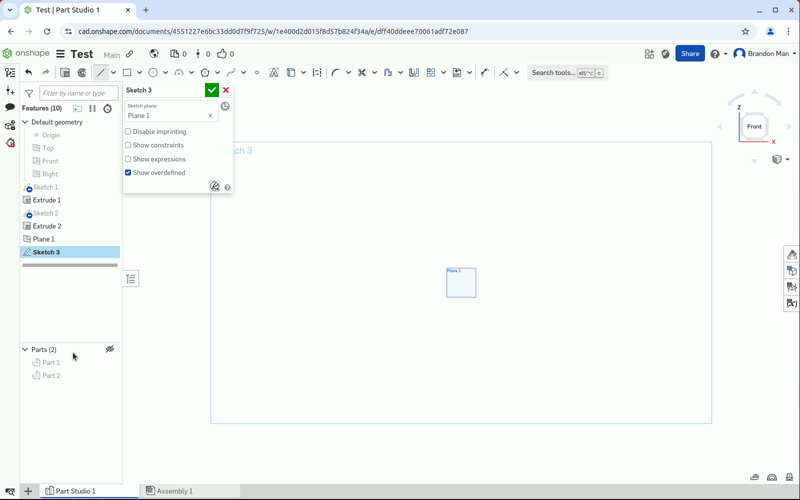
mouse_move(460, 204)
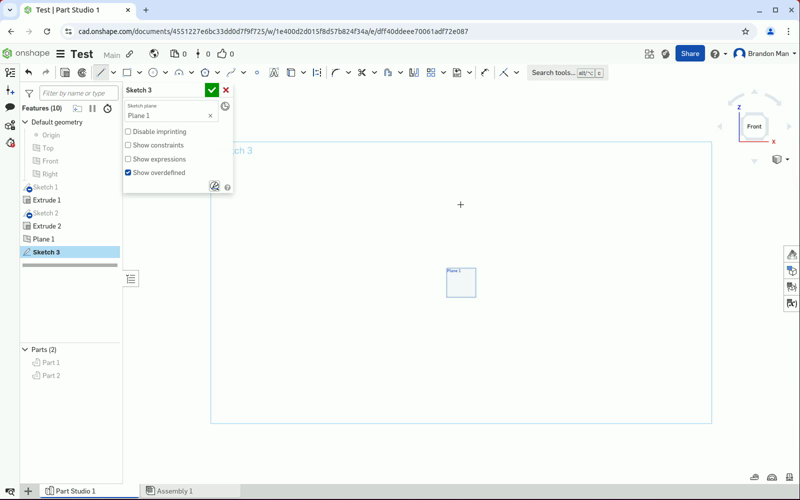
click(460, 204)
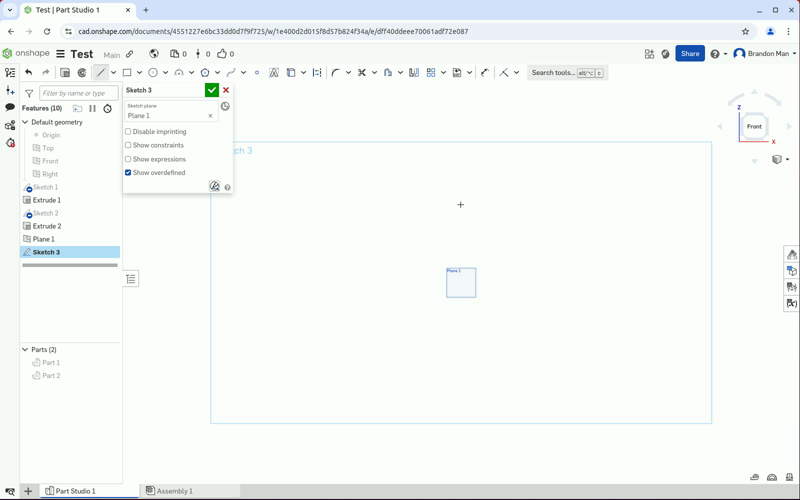
key_up(shift)
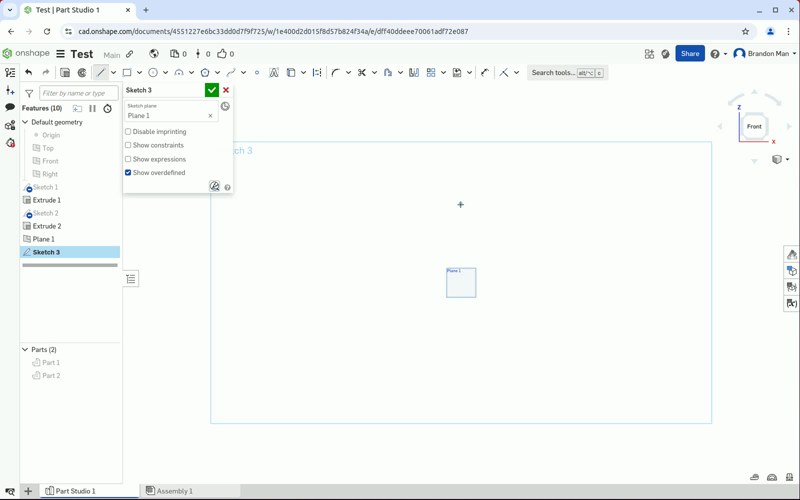
key_down(shift)
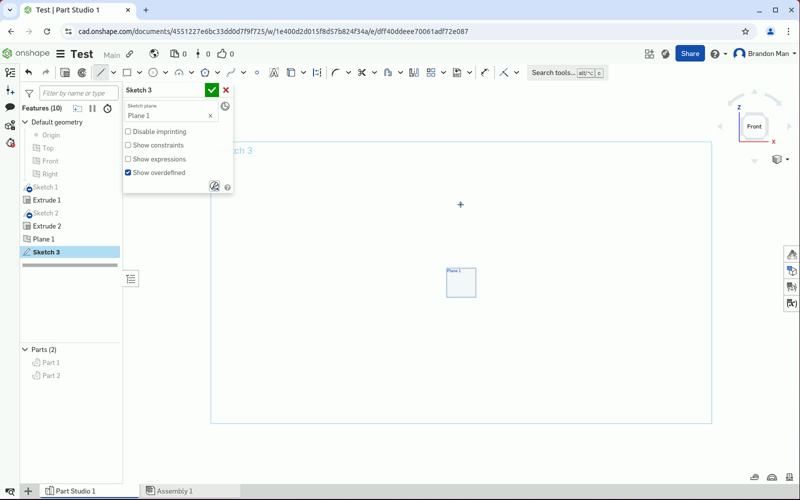
mouse_move(490, 204)
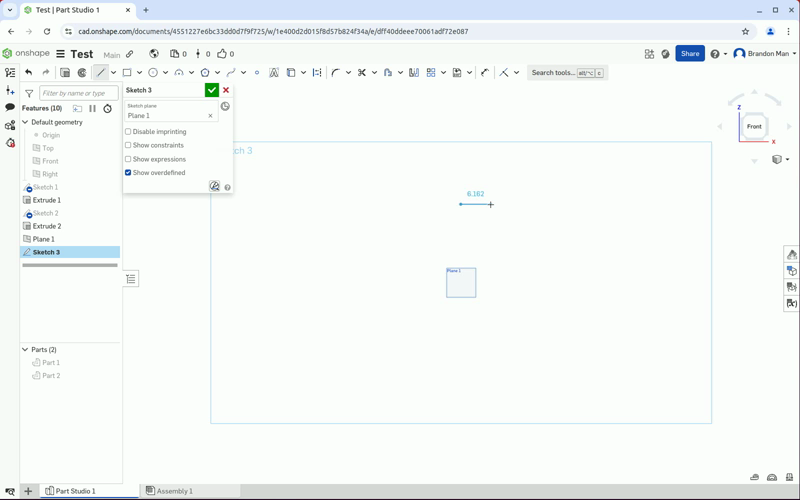
mouse_move(506, 204)
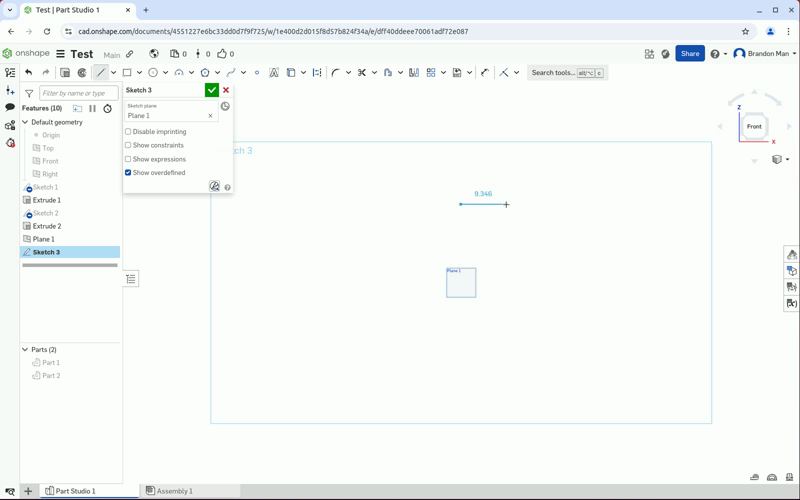
click(506, 204)
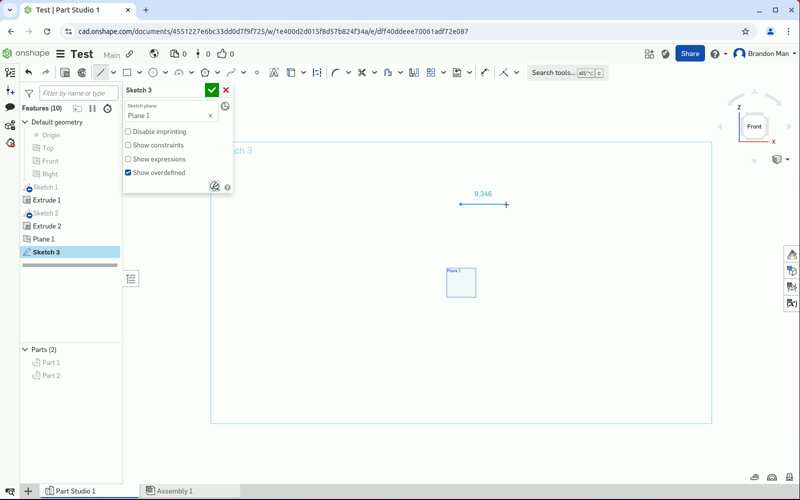
key_up(shift)
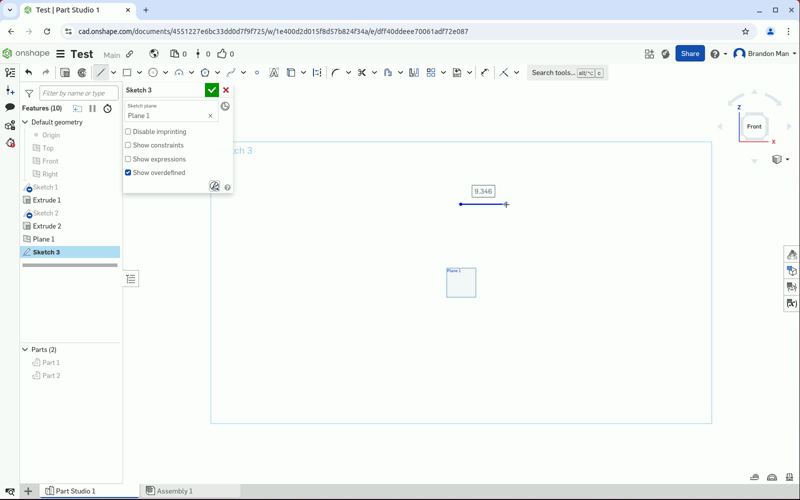
key_down(shift)
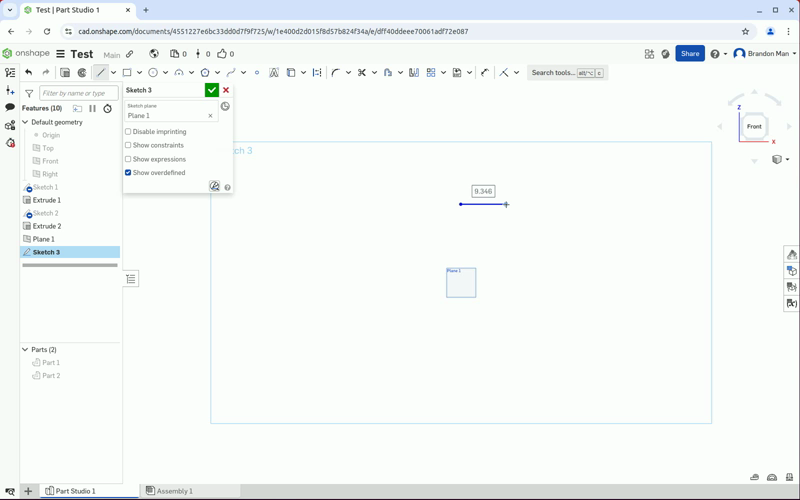
mouse_move(536, 204)
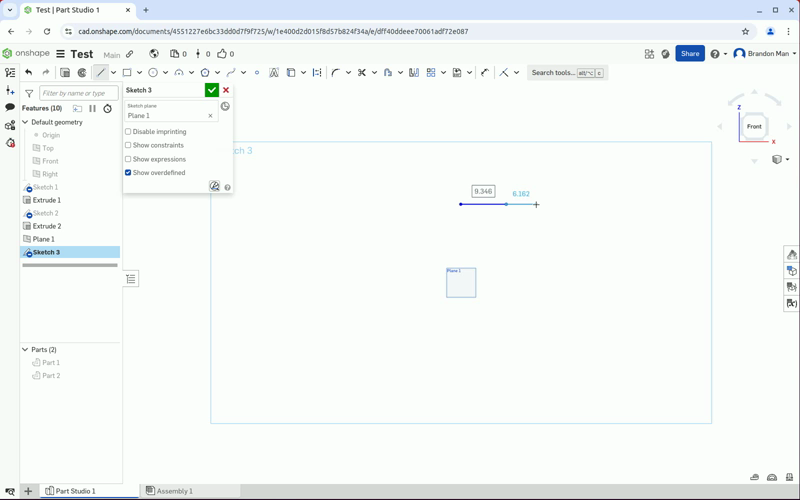
mouse_move(460, 170)
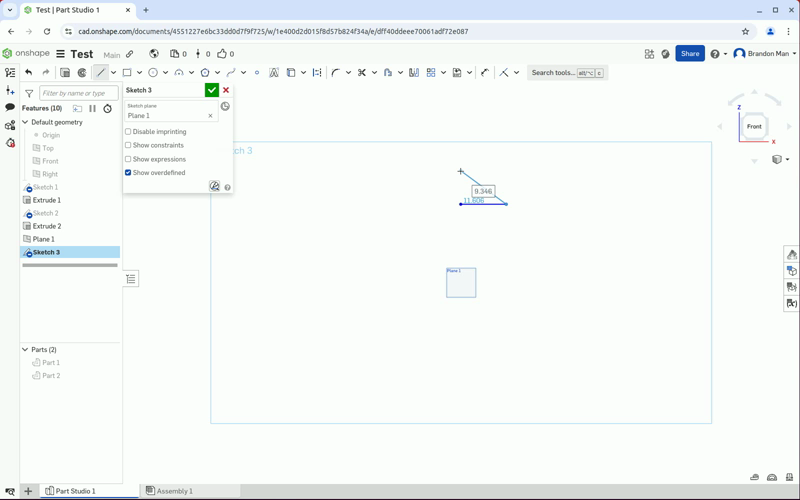
click(460, 170)
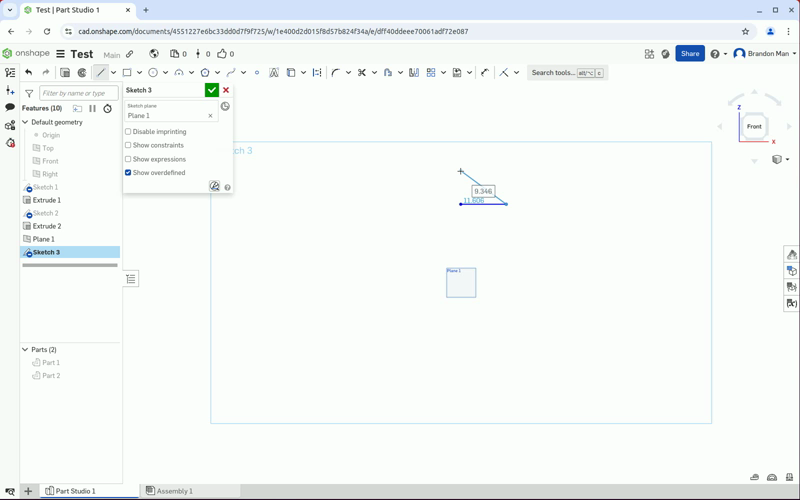
key_up(shift)
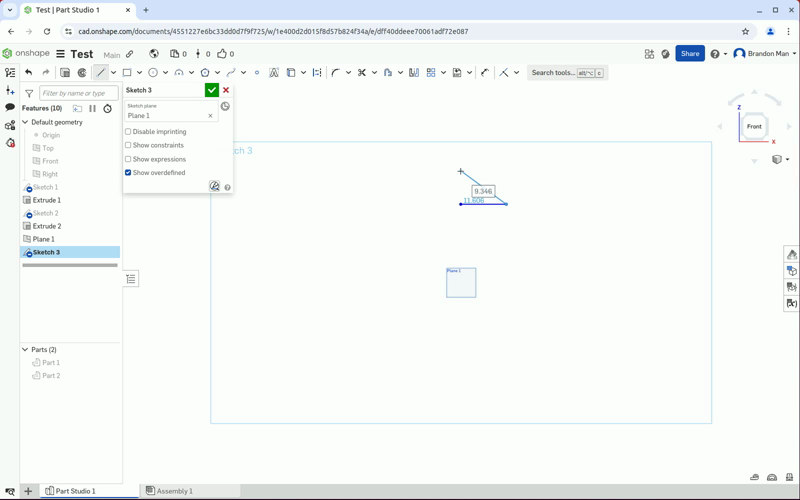
mouse_move(490, 170)
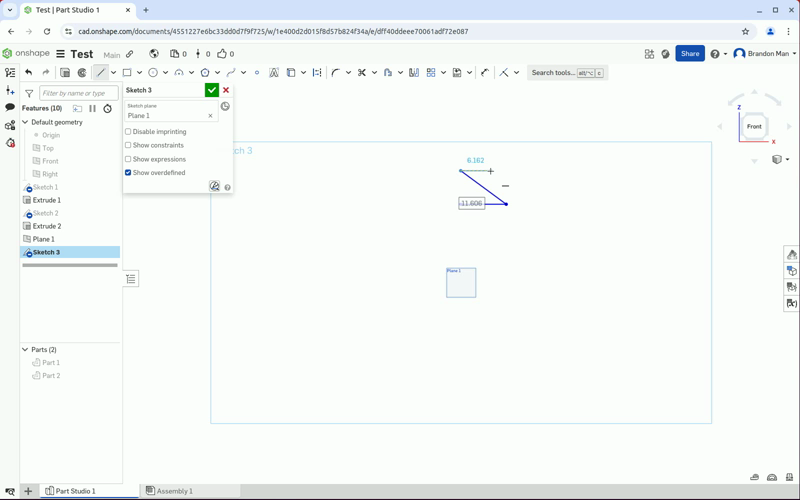
key_down(shift)
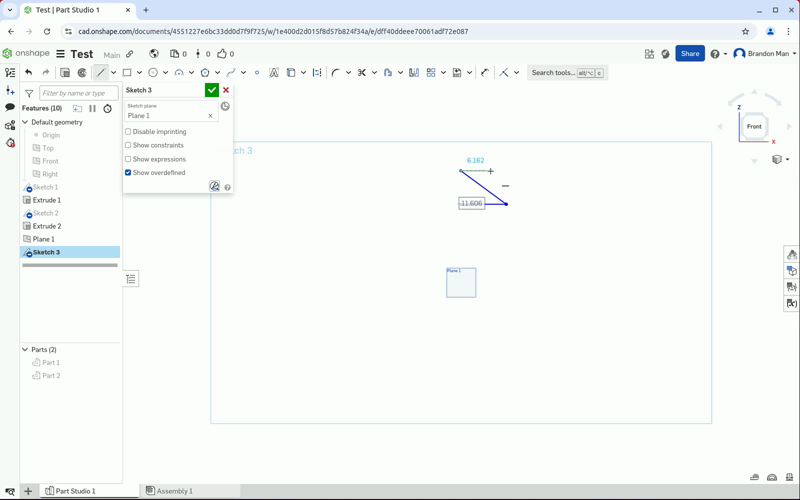
mouse_move(460, 204)
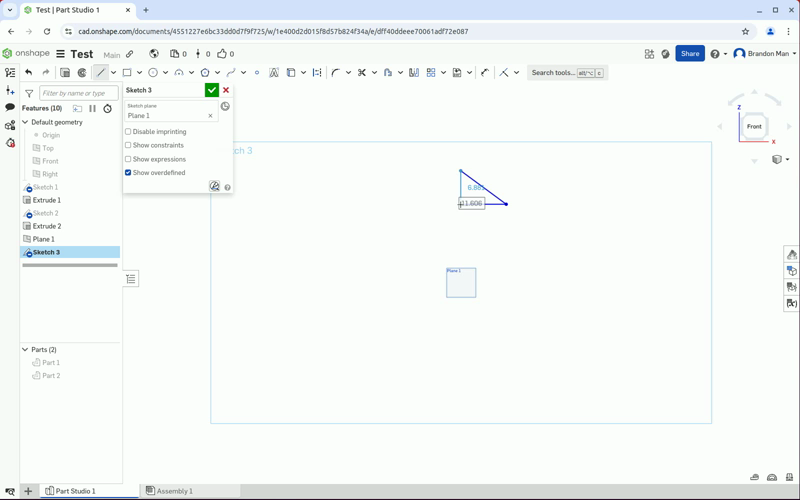
key_up(shift)
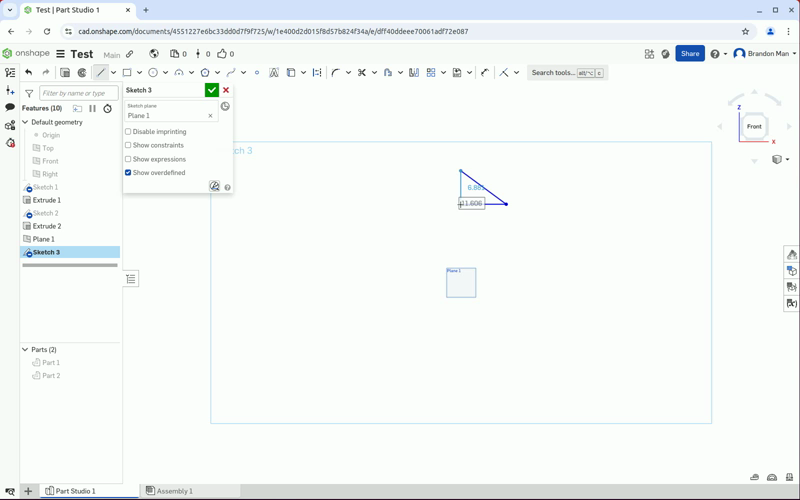
click(460, 204)
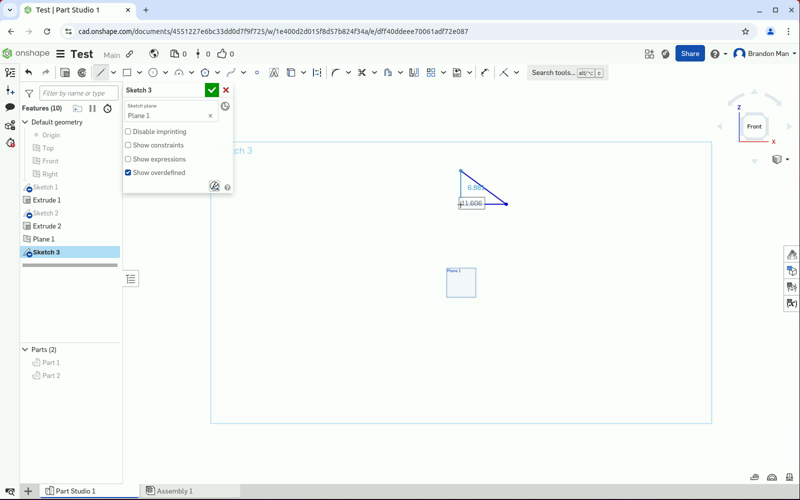
key(esc)
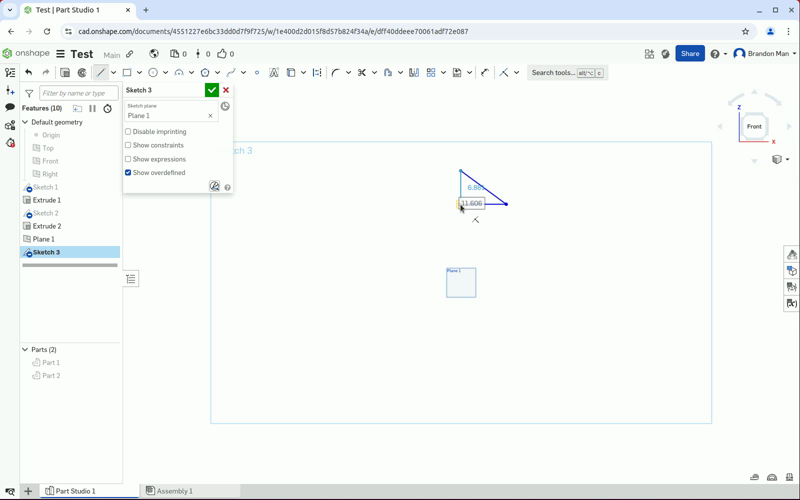
mouse_move(492, 196)
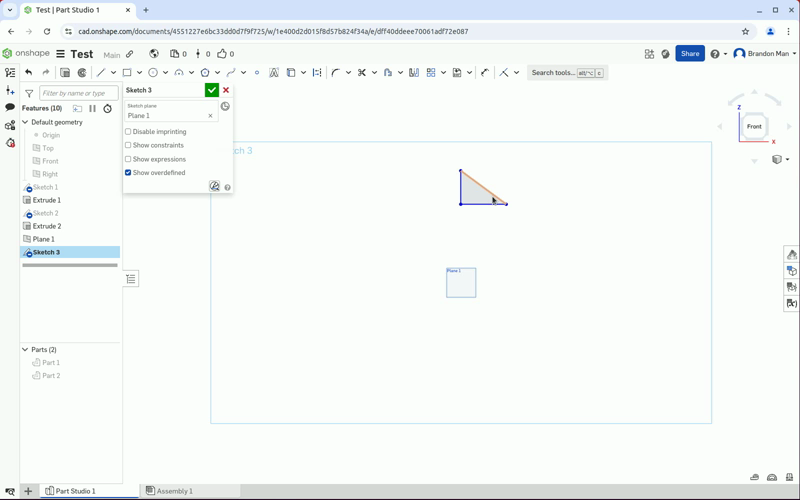
scroll(6)
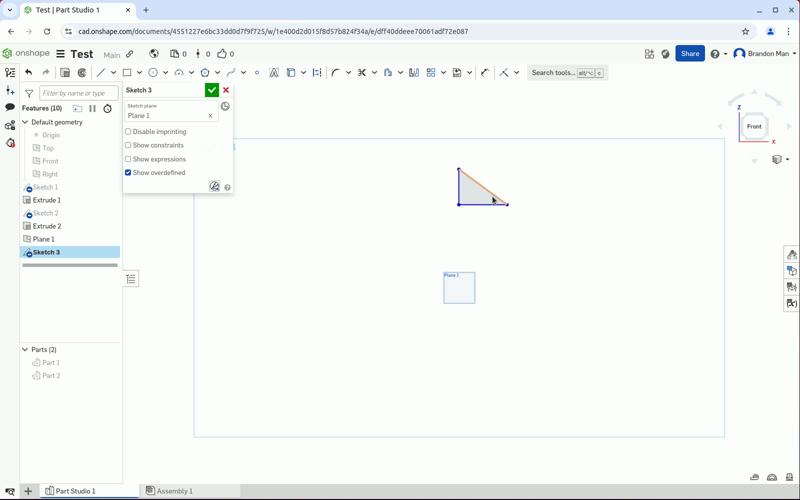
scroll(6)
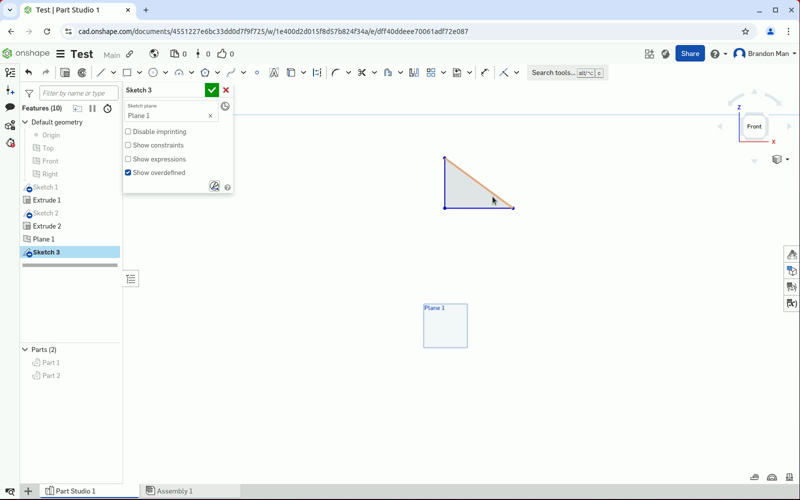
scroll(6)
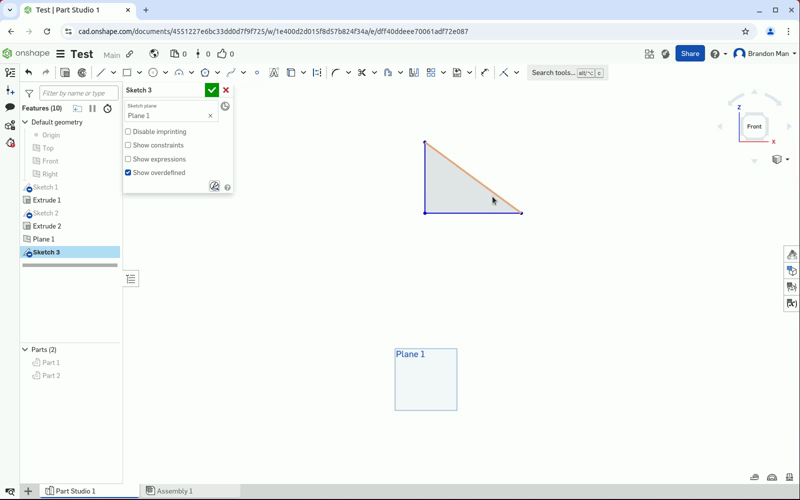
scroll(6)
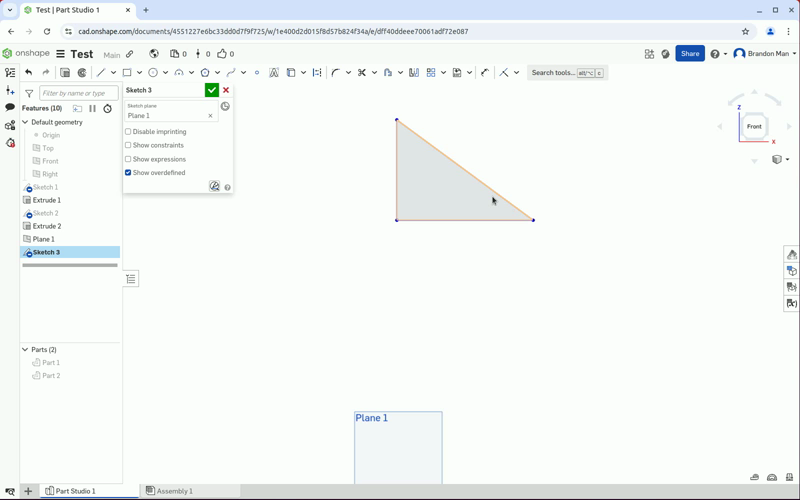
scroll(6)
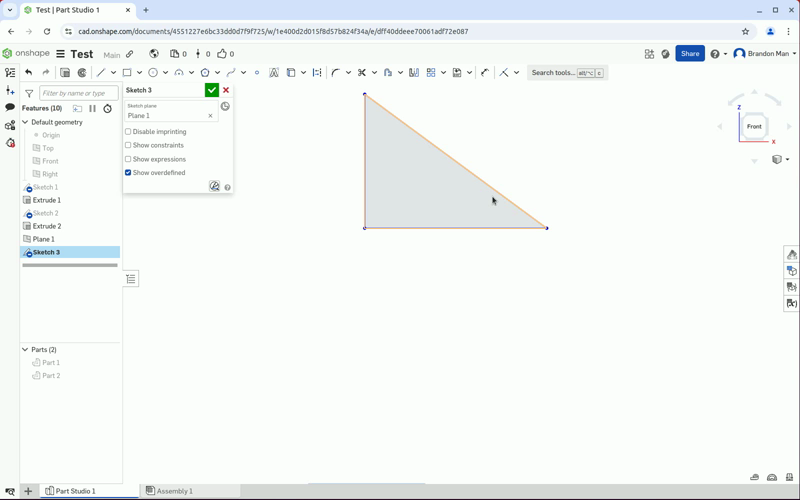
scroll(6)
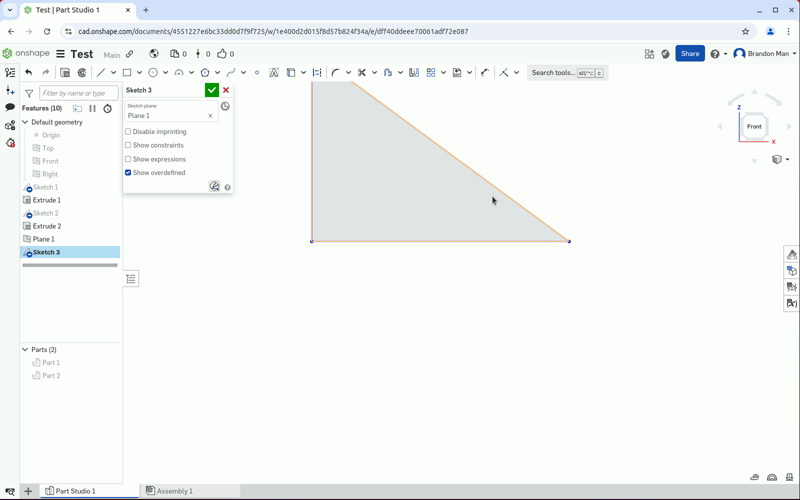
scroll(6)
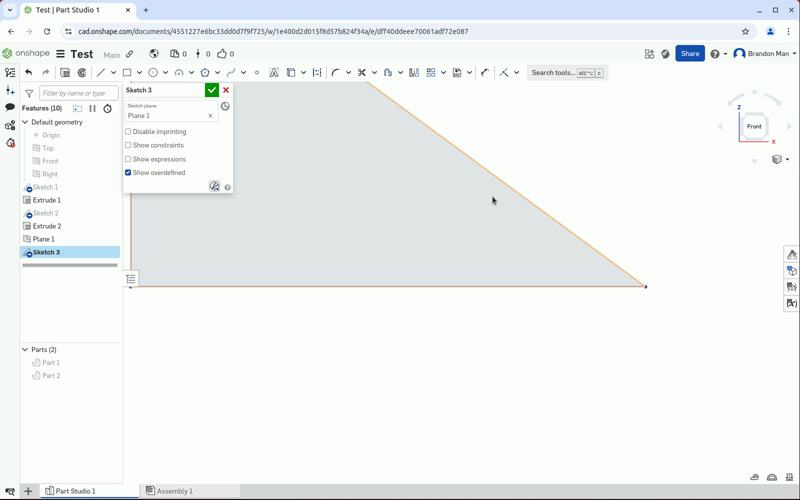
click(492, 196)
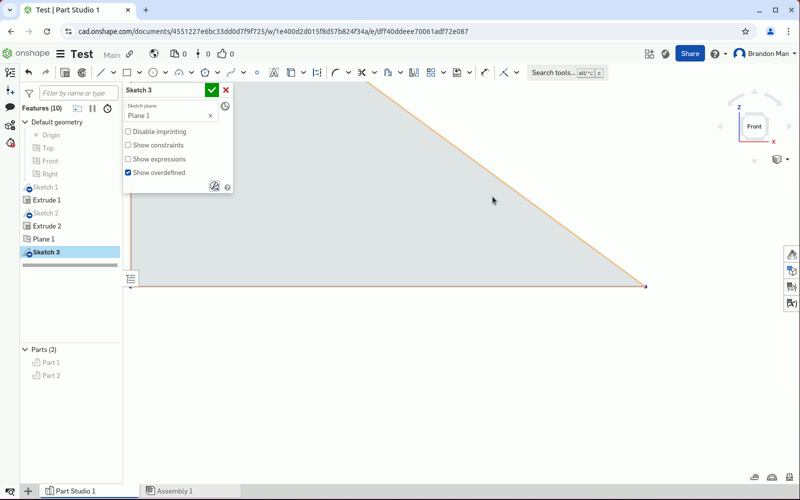
scroll(-6)
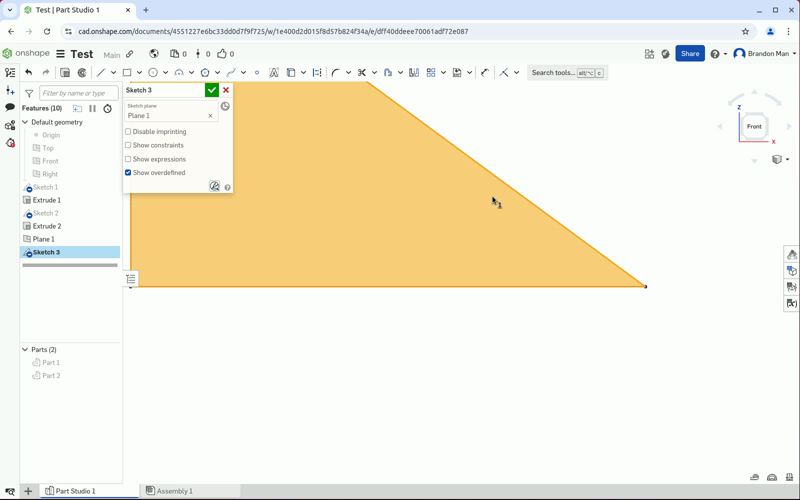
scroll(-6)
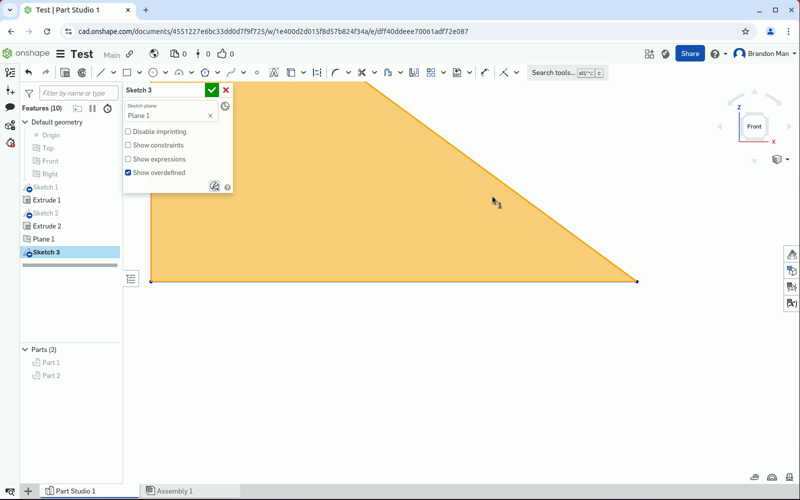
scroll(-6)
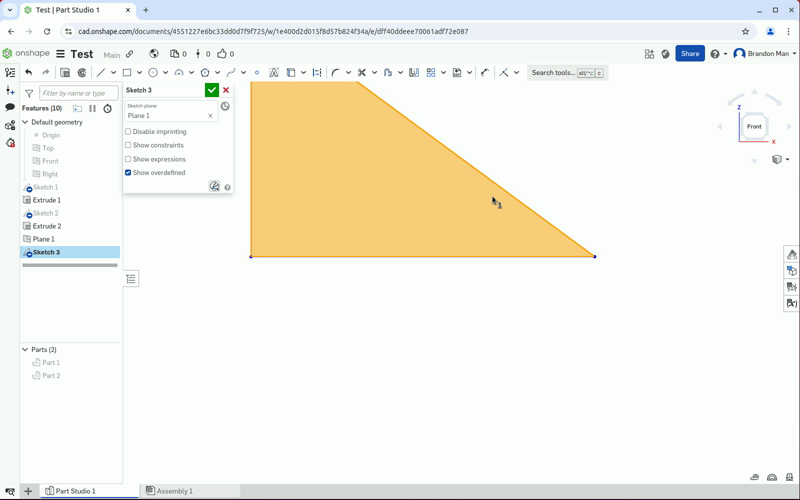
scroll(-6)
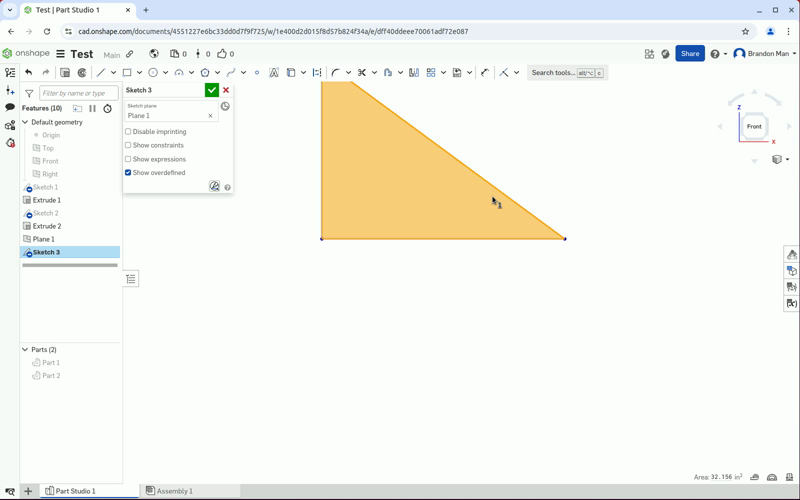
scroll(-6)
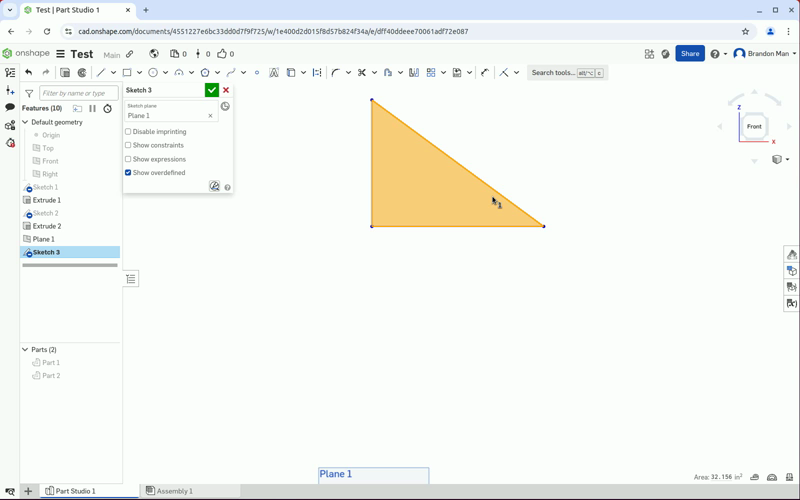
scroll(-6)
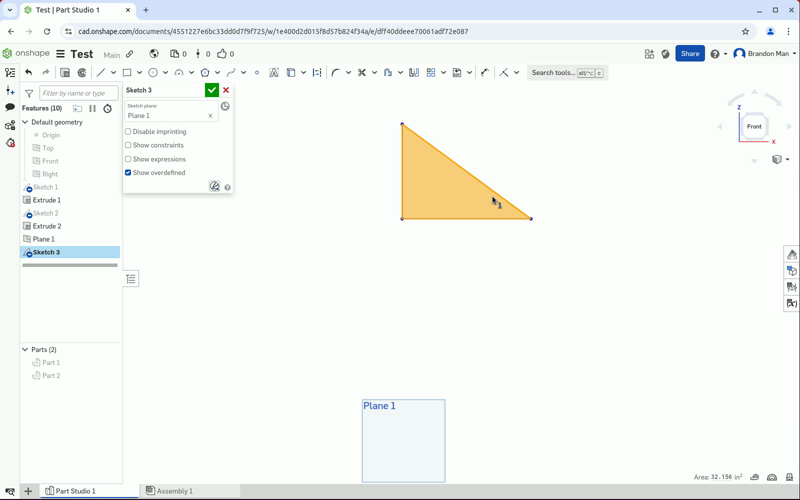
scroll(-6)
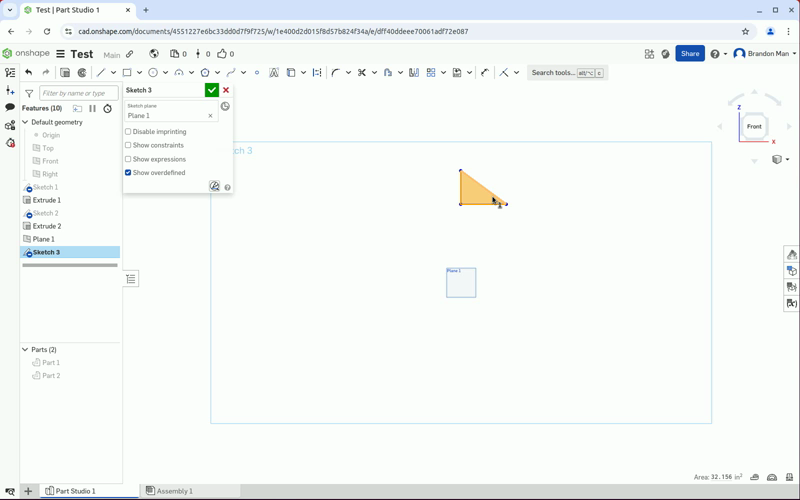
mouse_move(73, 352)
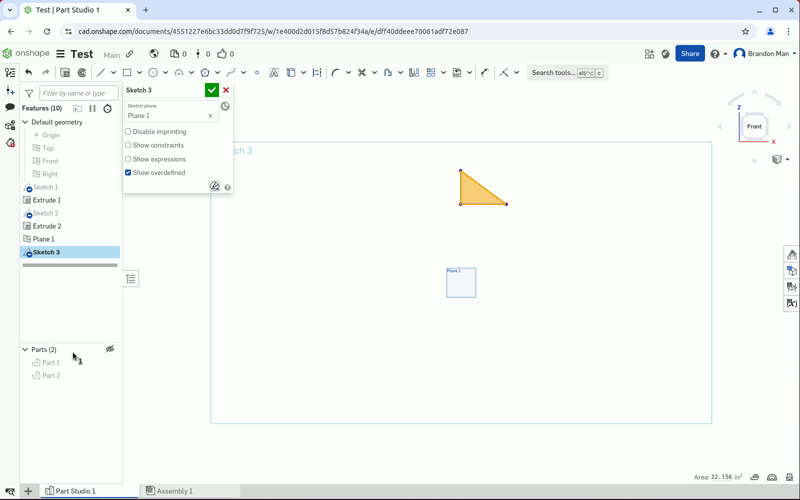
key(shift+y)
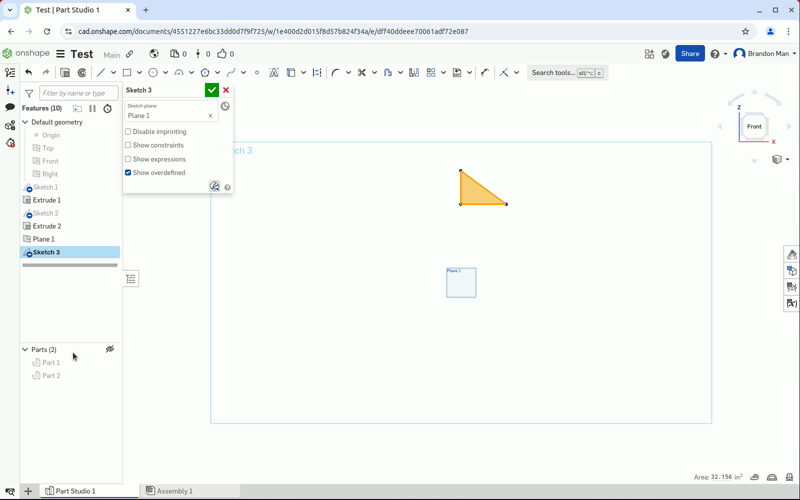
key(shift+e)
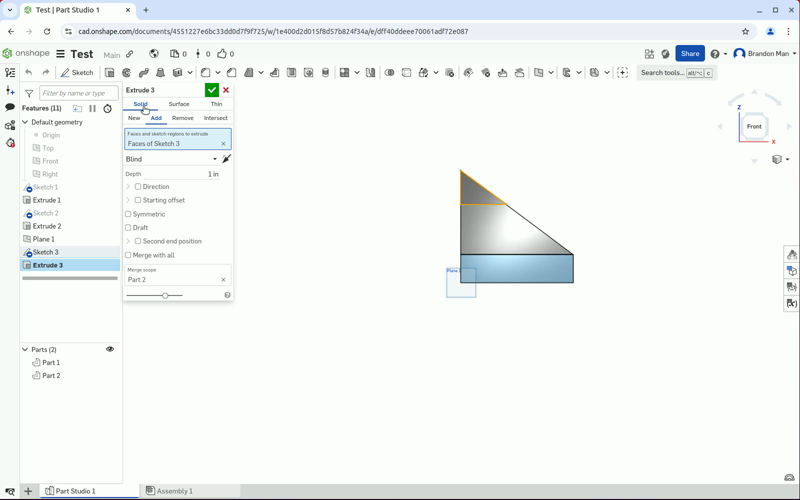
mouse_move(143, 106)
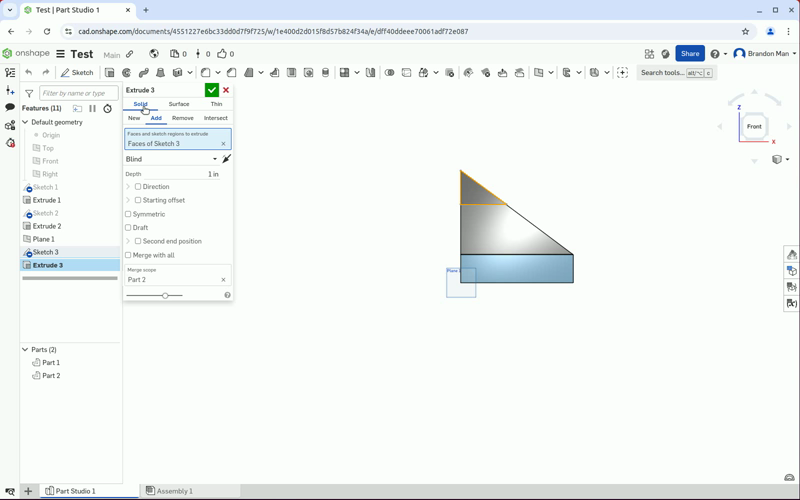
click(143, 106)
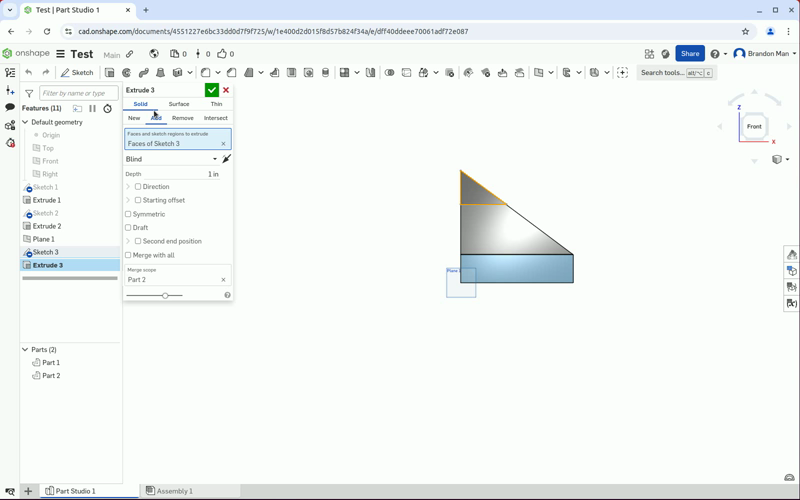
mouse_move(186, 120)
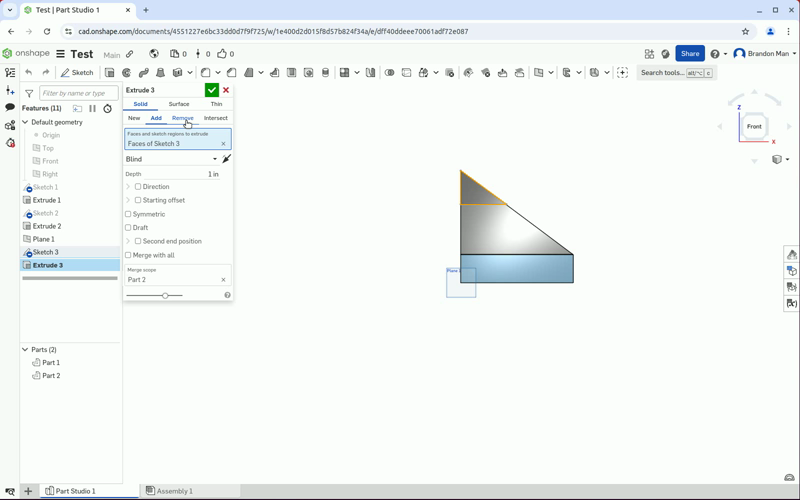
click(186, 120)
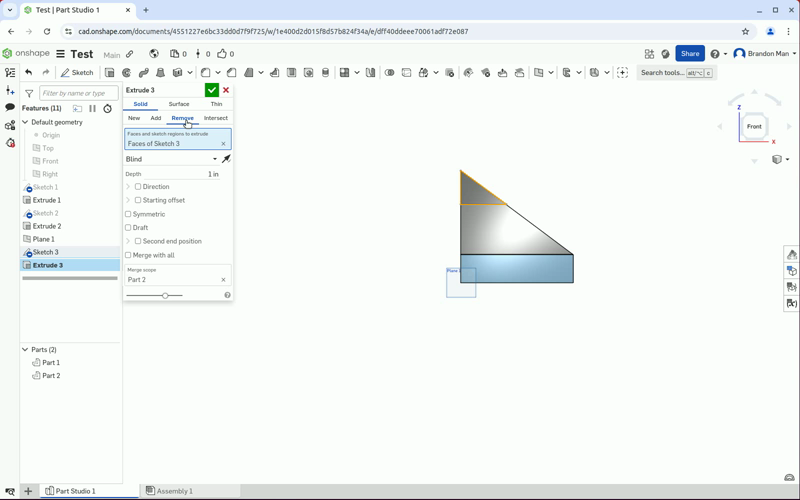
key(tab, 4)
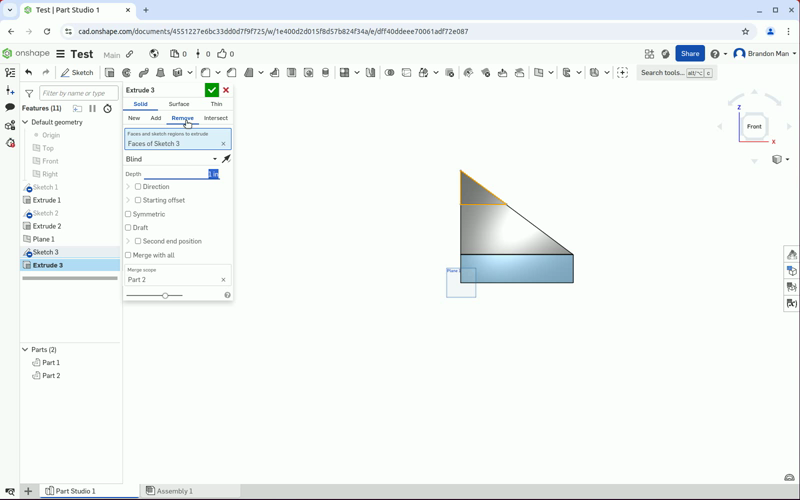
text(11.554)
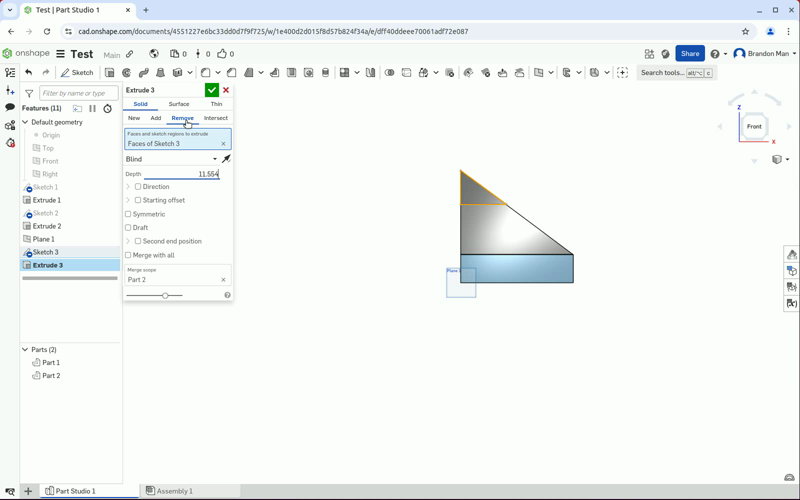
key(tab, 6)
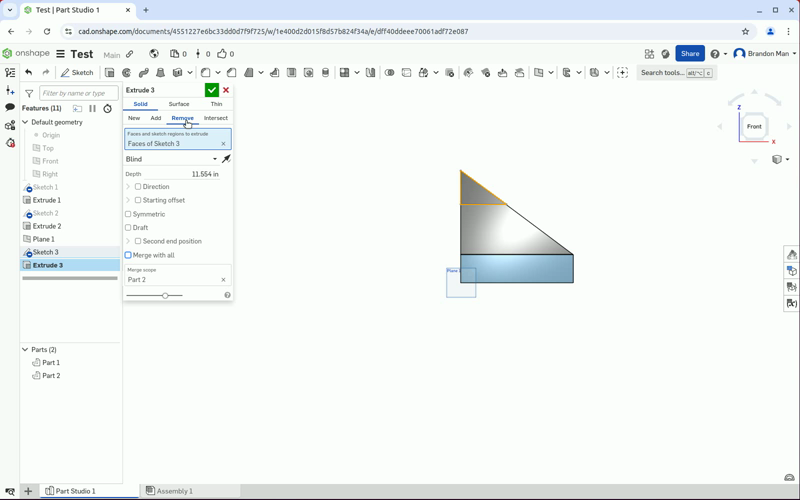
key(space)
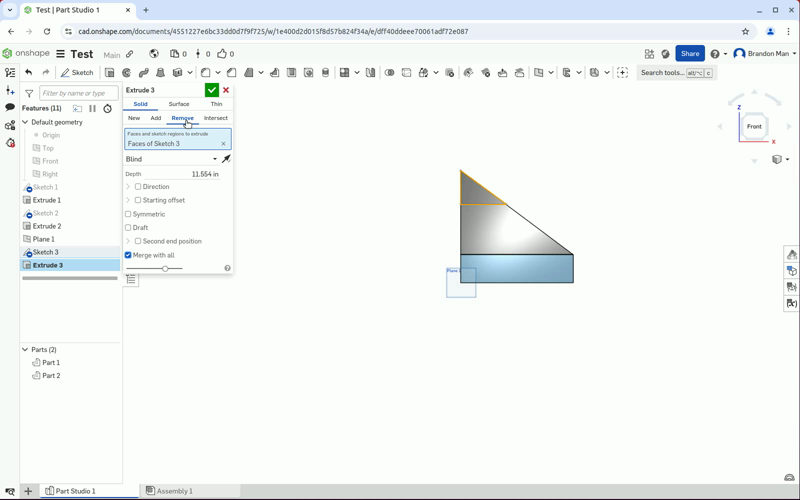
key(enter)
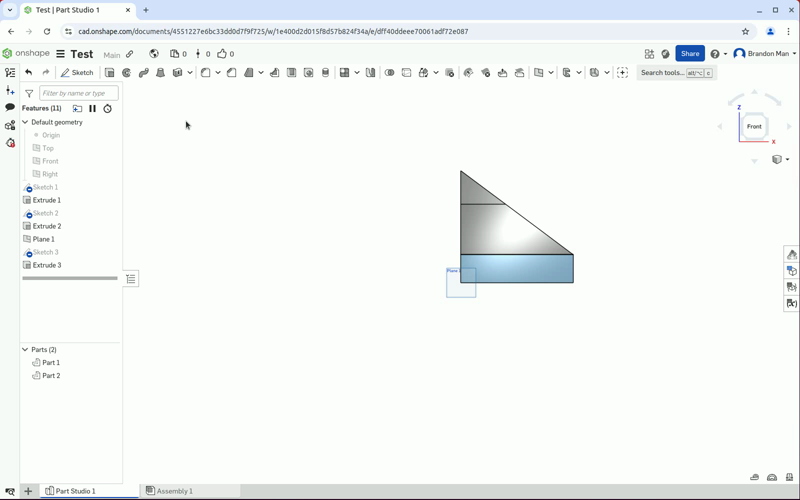
key(shift+h)
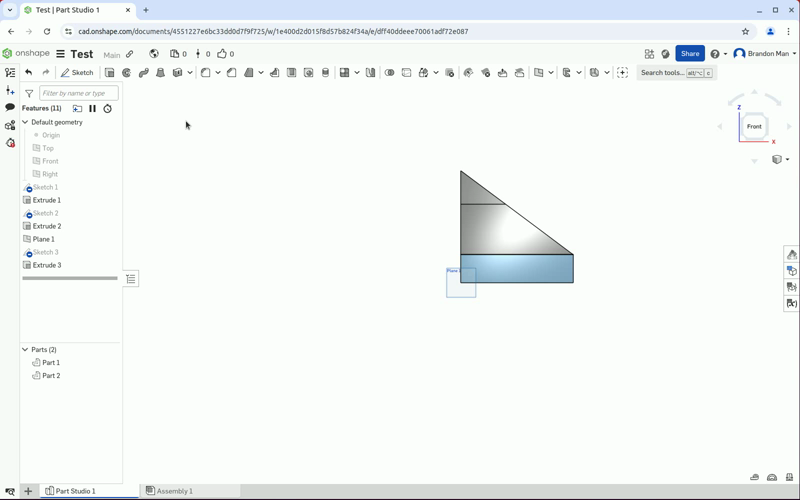
key(shift+h)
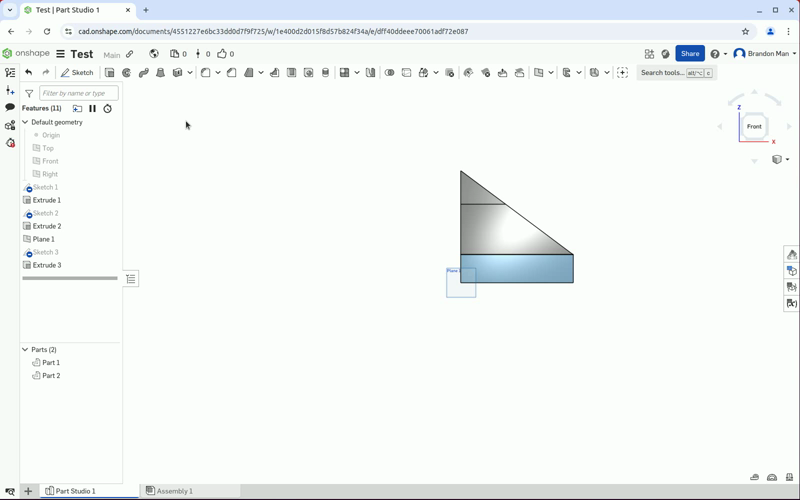
mouse_move(73, 189)
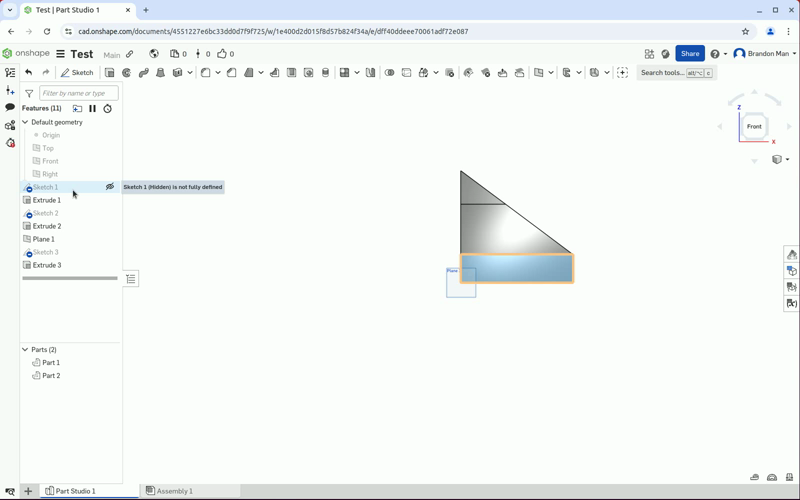
click(73, 189)
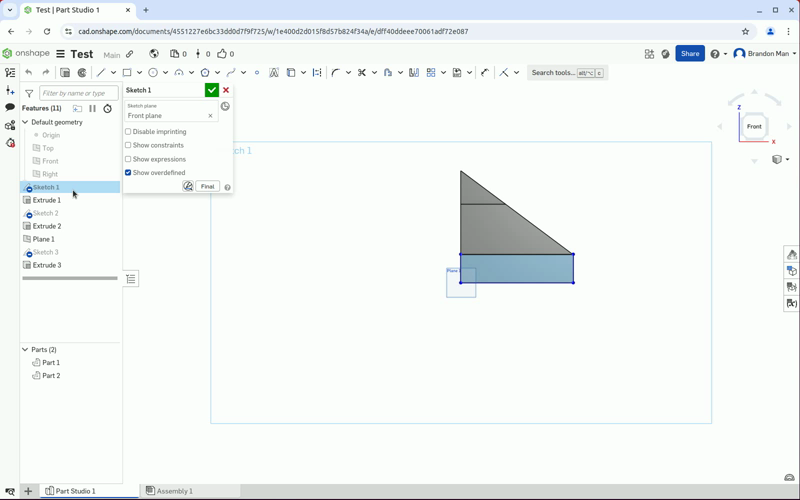
mouse_move(229, 92)
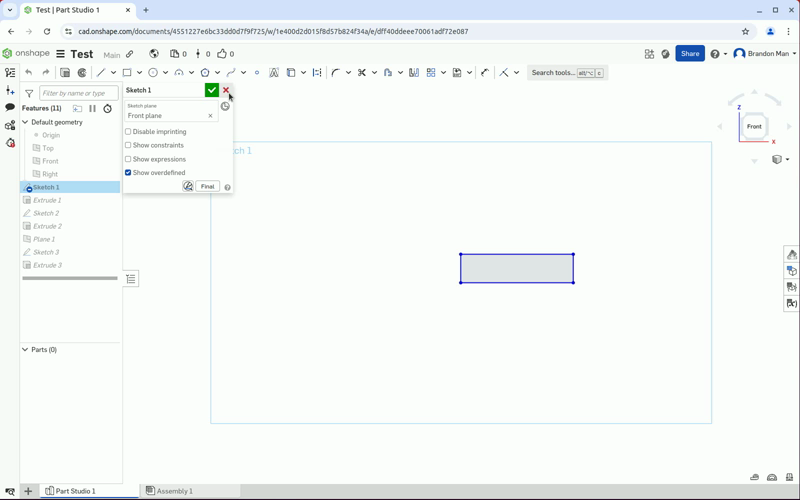
click(229, 92)
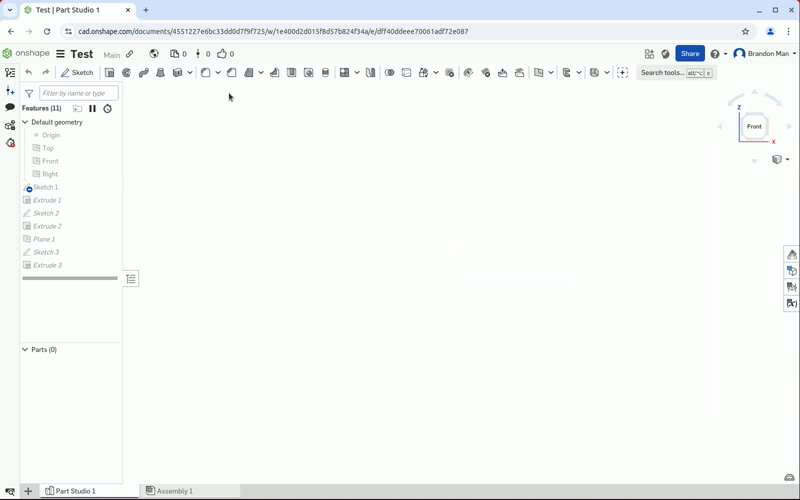
key(shift+s)
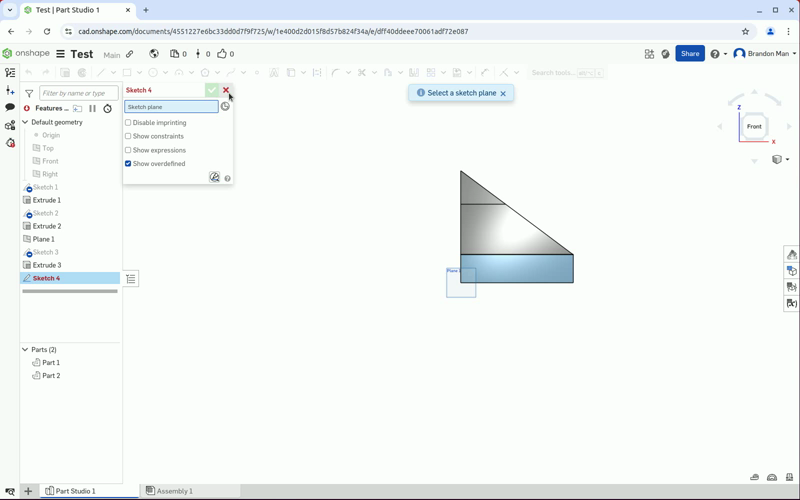
mouse_move(73, 241)
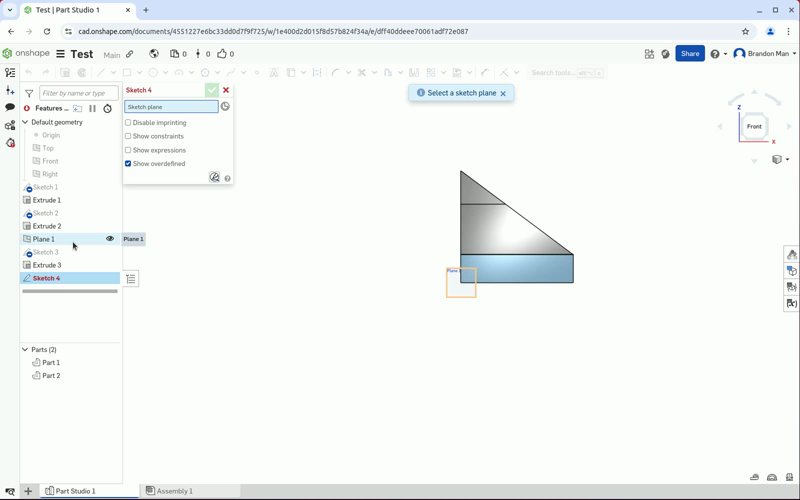
click(73, 241)
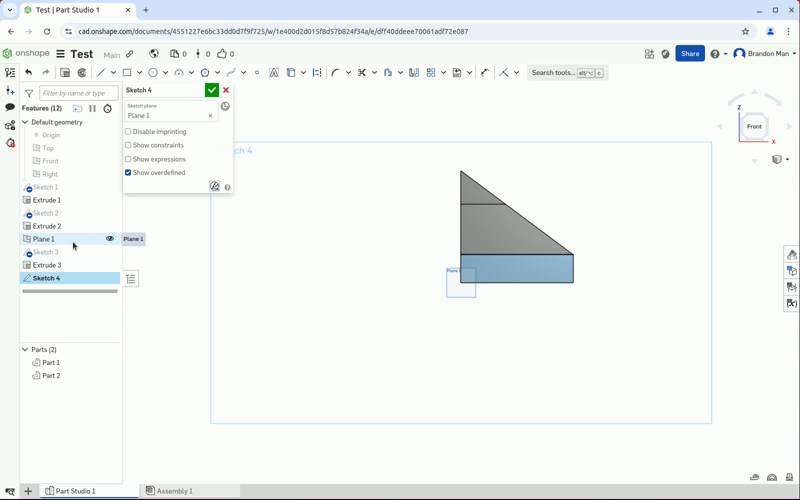
mouse_move(73, 352)
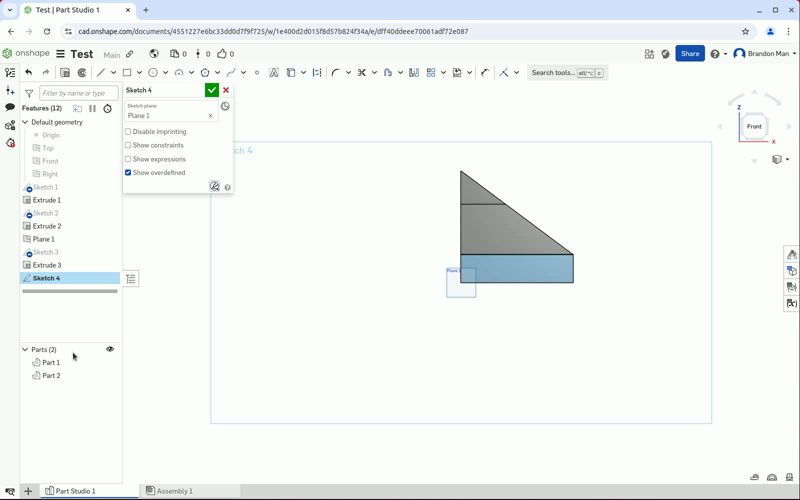
key(y)
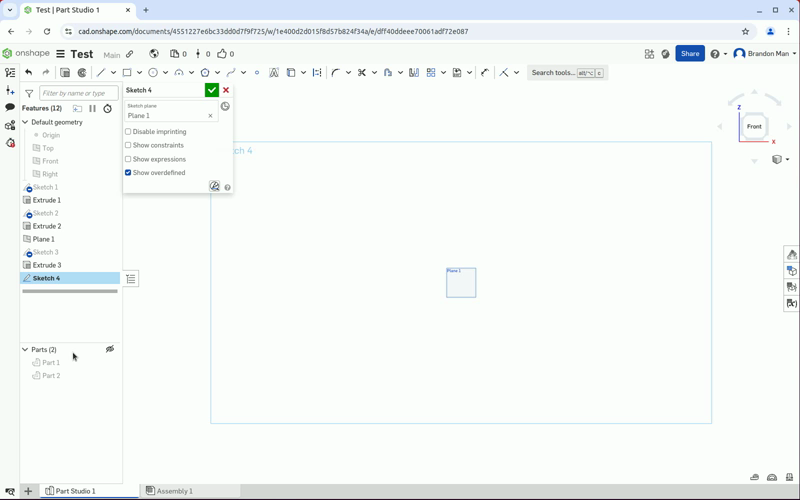
key(l)
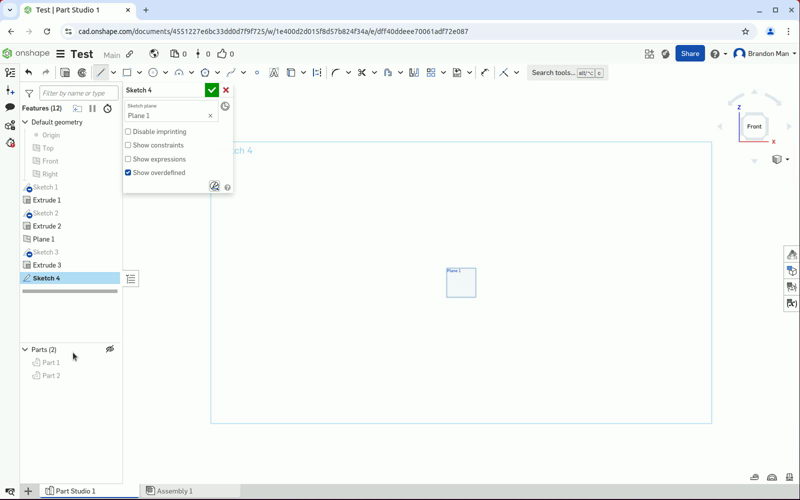
key_down(shift)
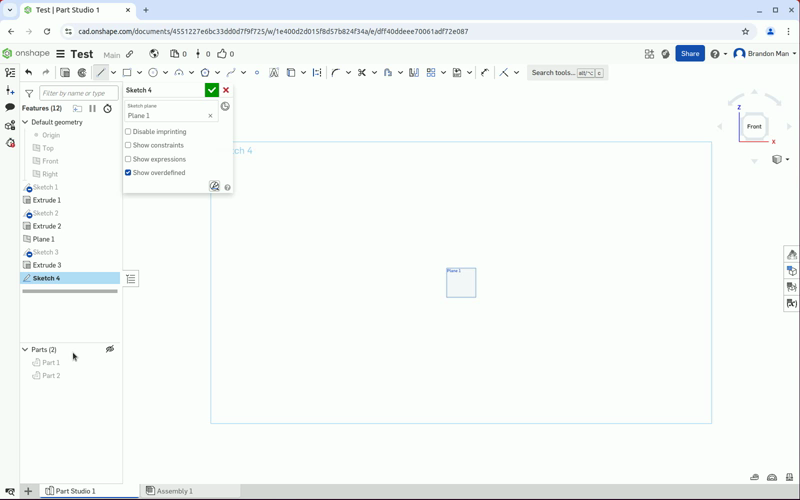
mouse_move(539, 254)
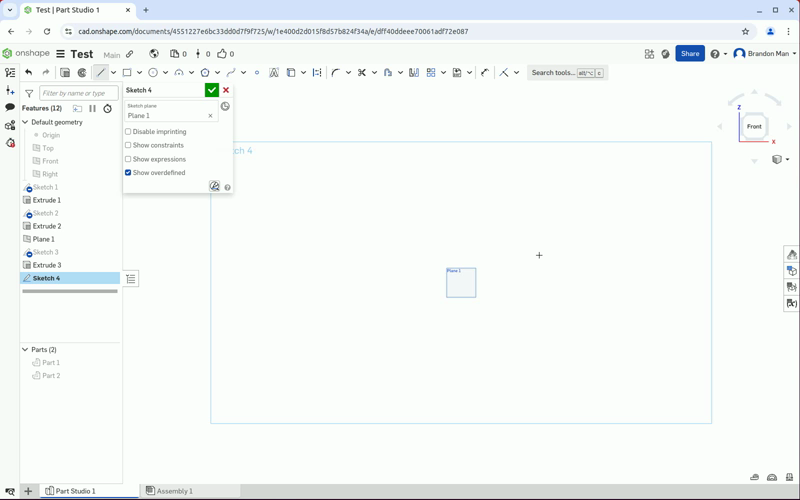
click(539, 254)
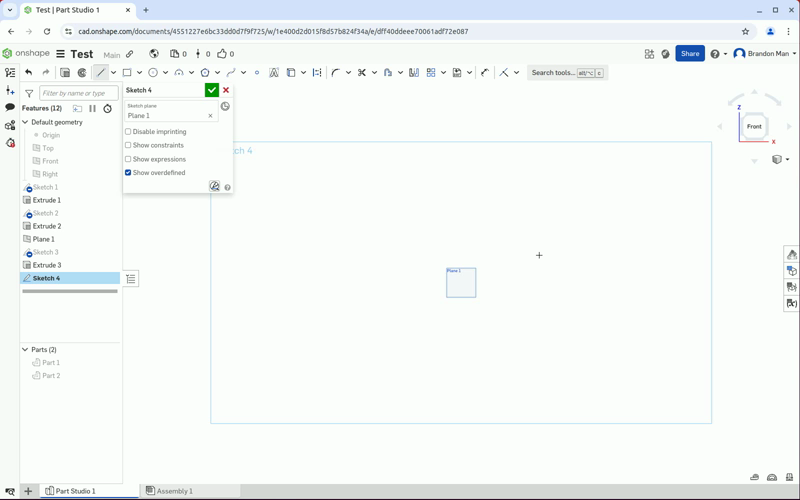
key_up(shift)
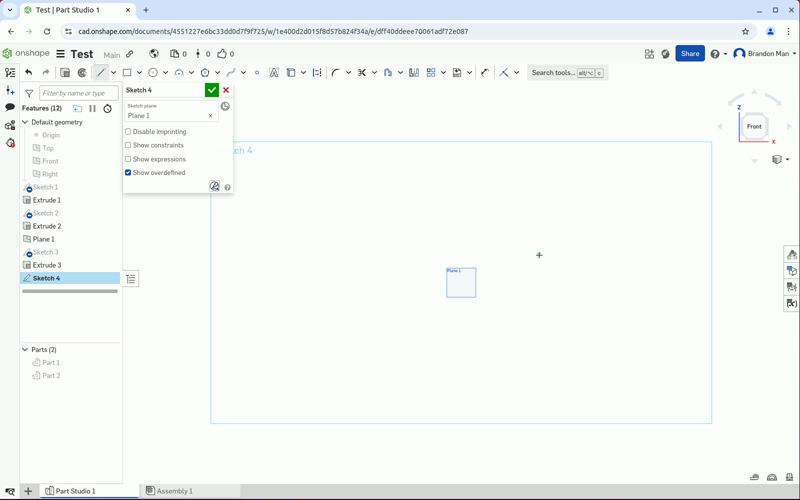
key_down(shift)
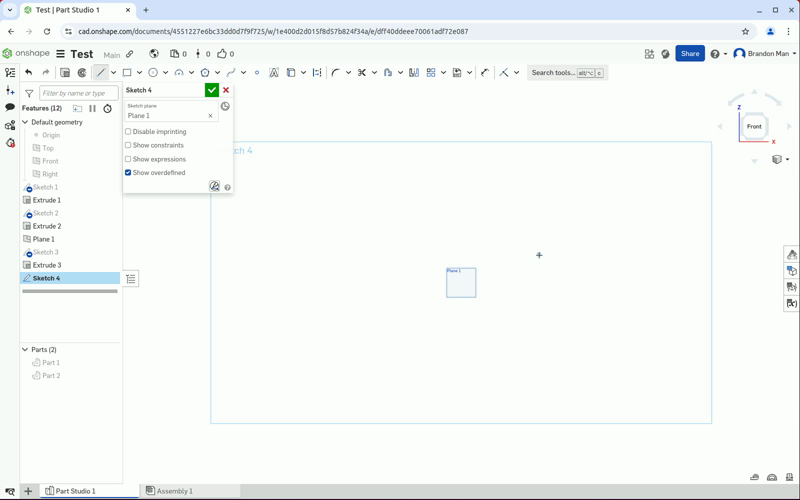
mouse_move(569, 254)
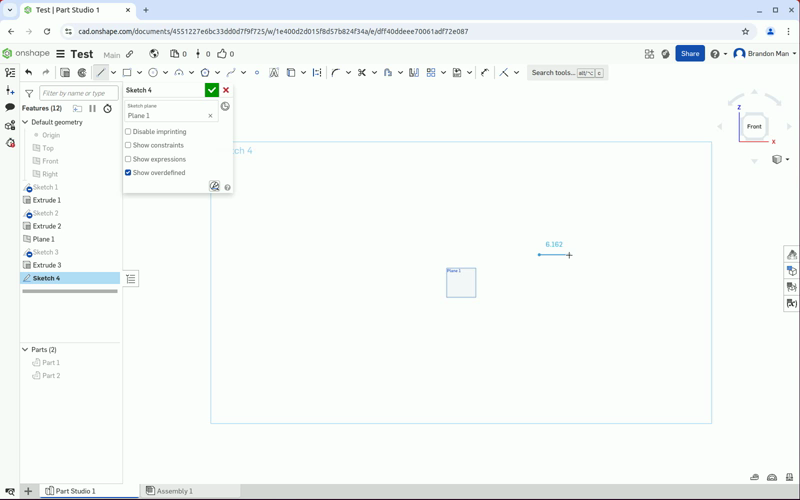
mouse_move(573, 255)
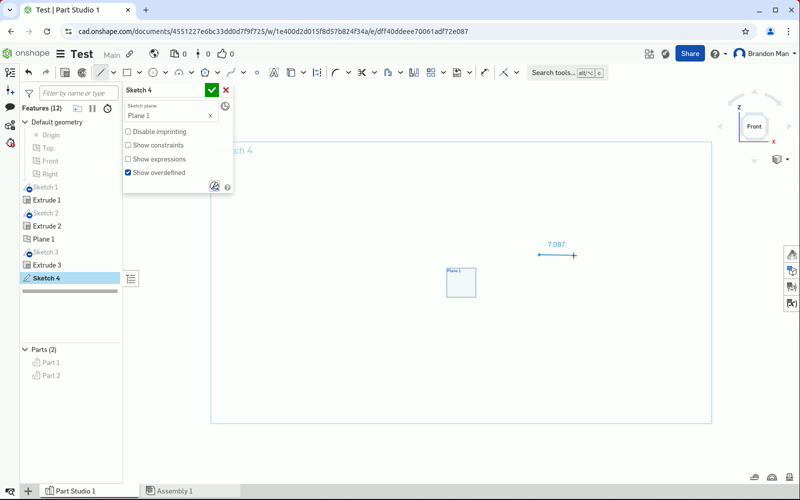
click(573, 255)
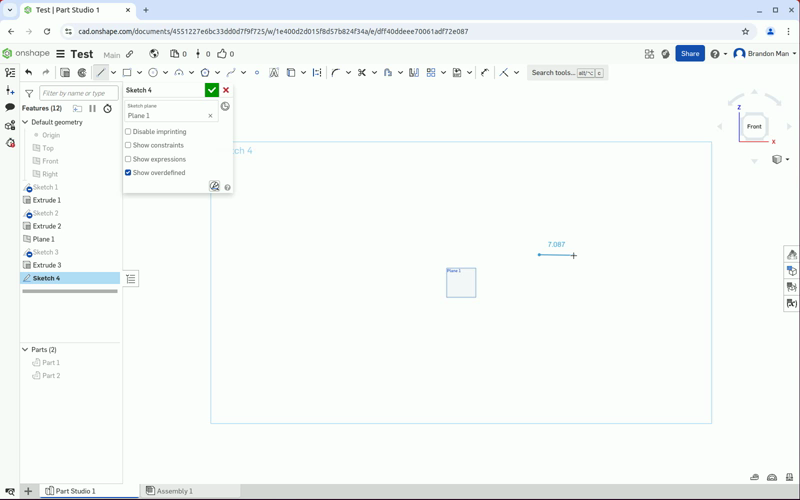
key_up(shift)
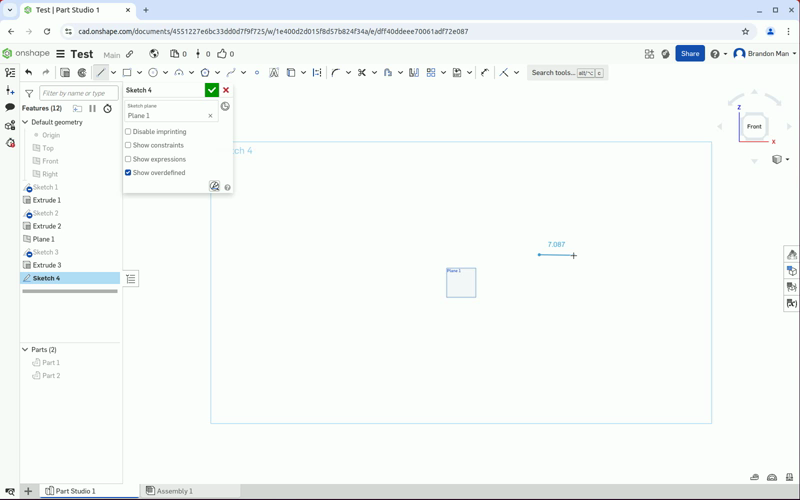
key_down(shift)
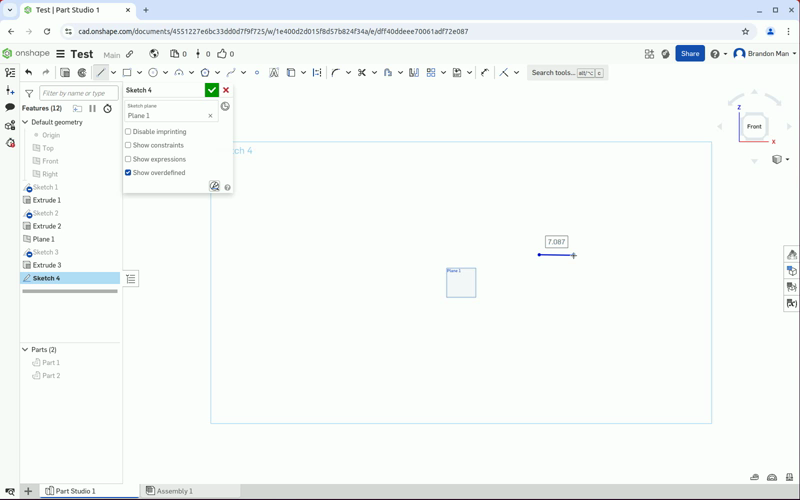
mouse_move(589, 255)
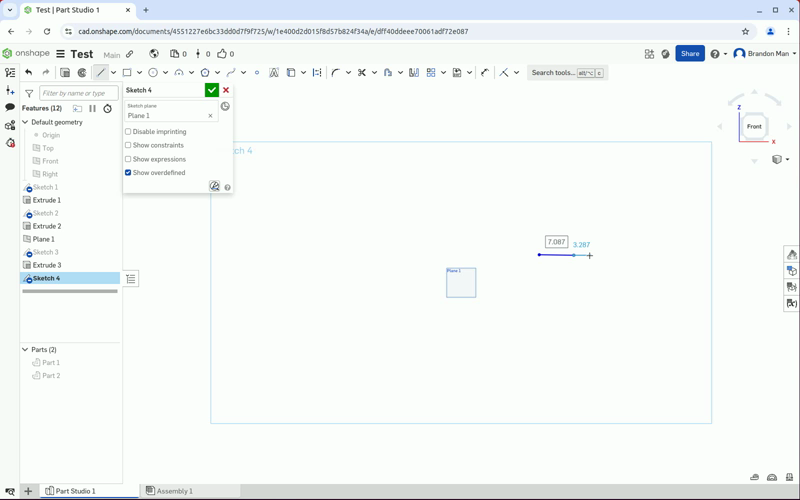
mouse_move(539, 229)
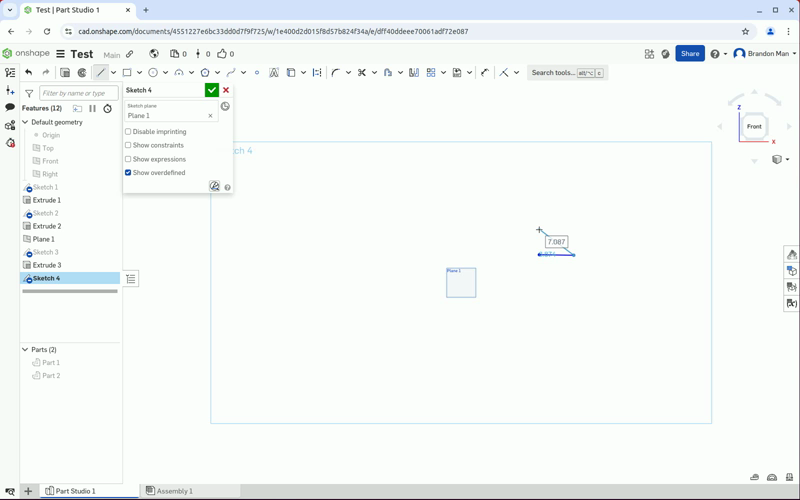
click(539, 229)
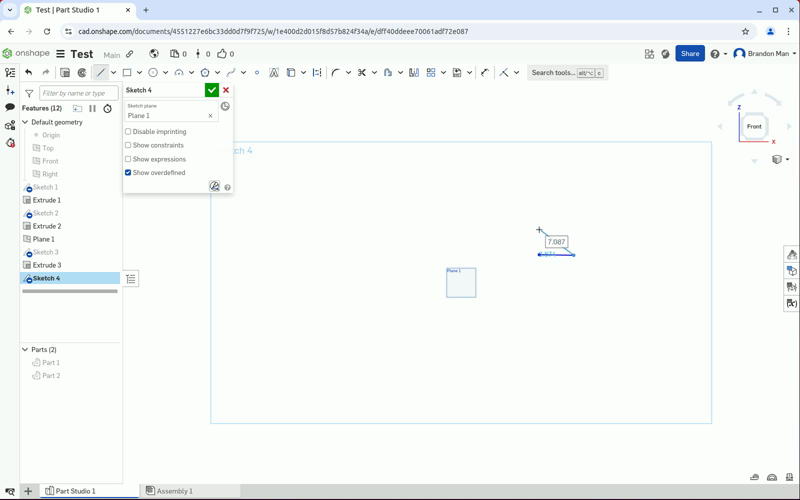
key_up(shift)
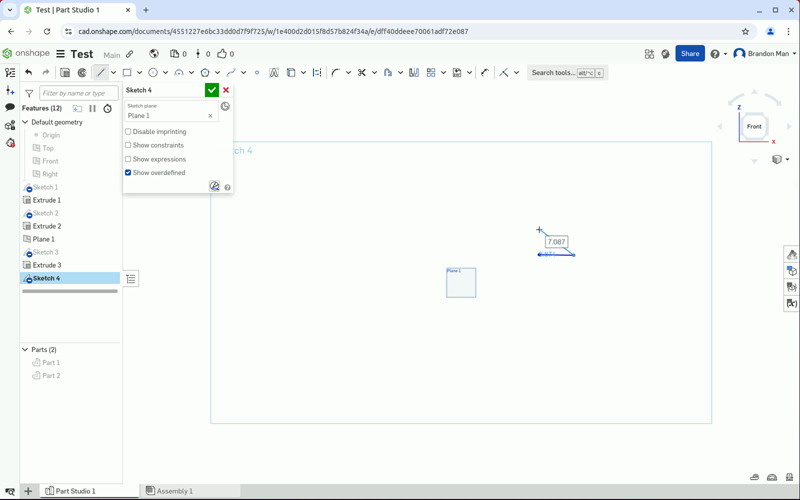
mouse_move(569, 229)
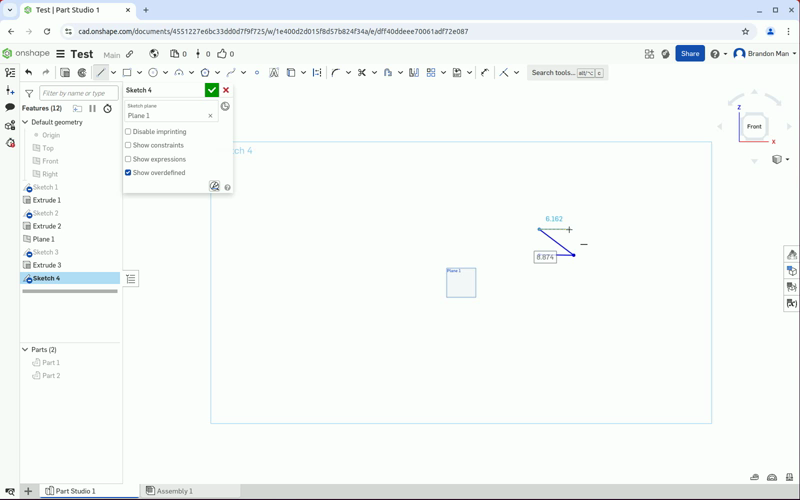
key_down(shift)
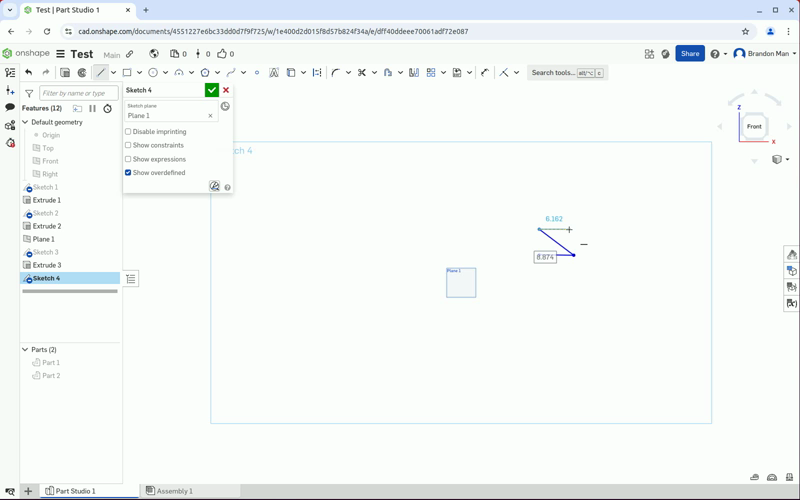
mouse_move(539, 254)
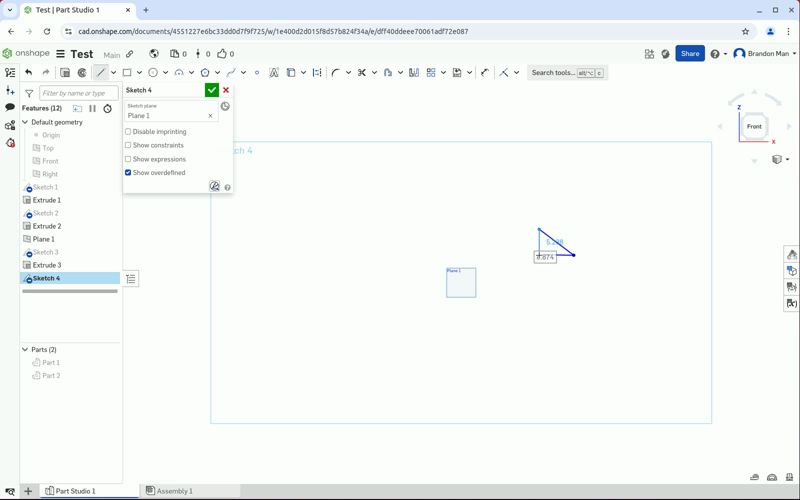
key_up(shift)
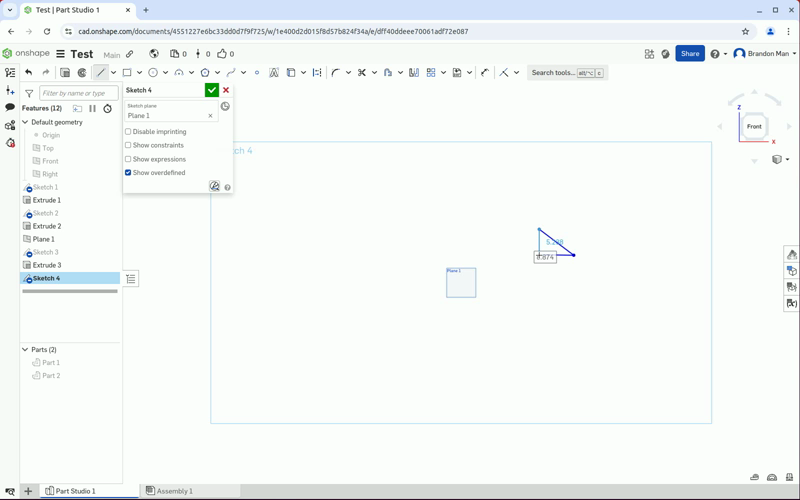
click(539, 254)
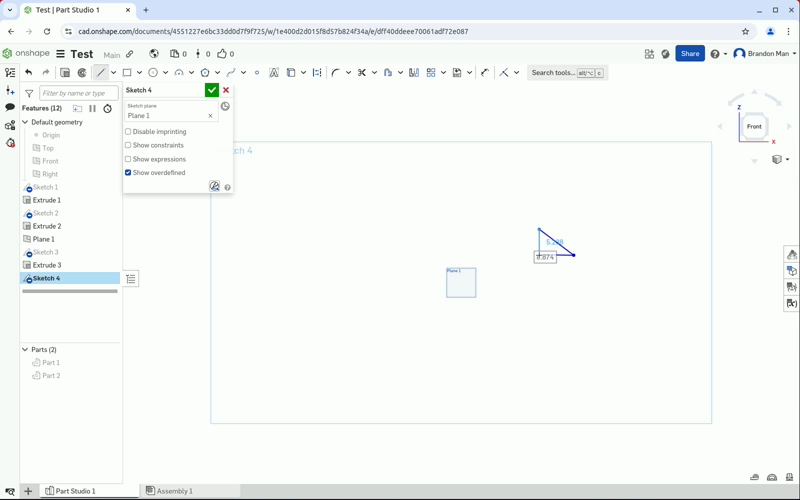
key(esc)
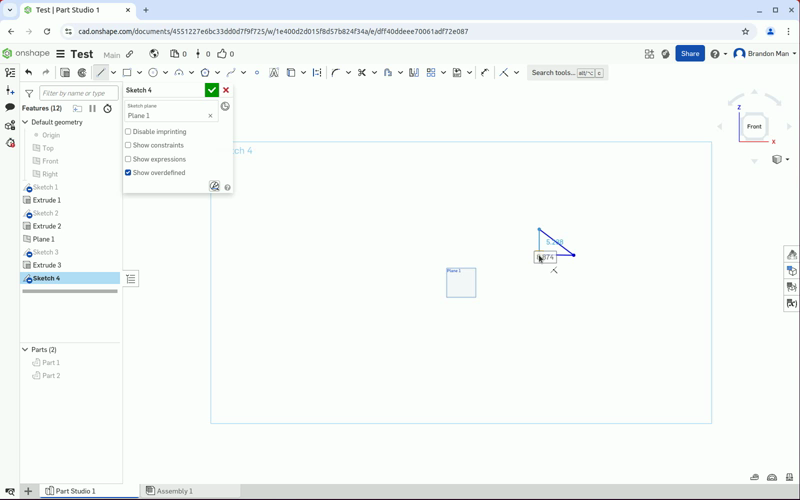
mouse_move(546, 237)
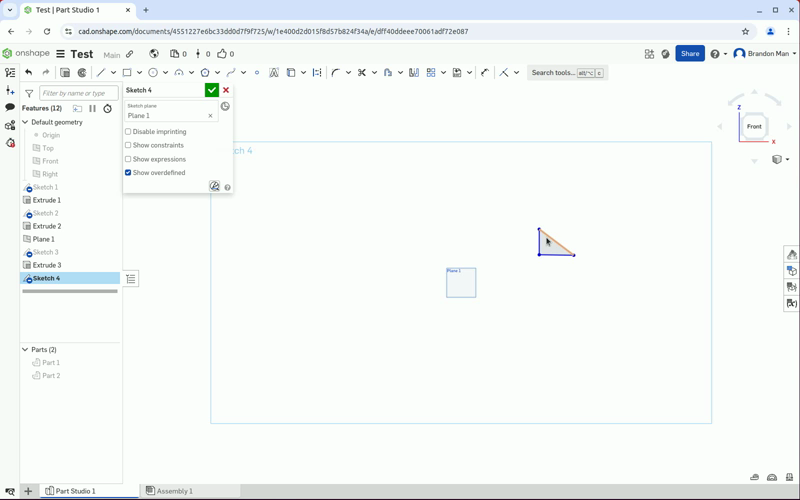
scroll(6)
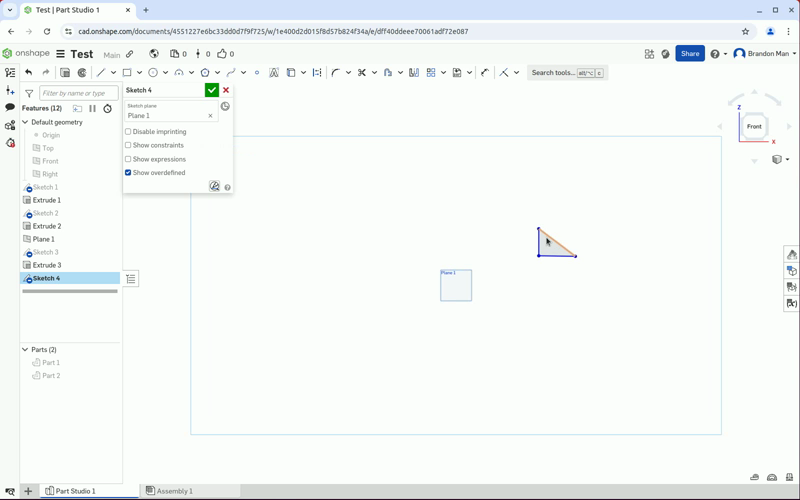
scroll(6)
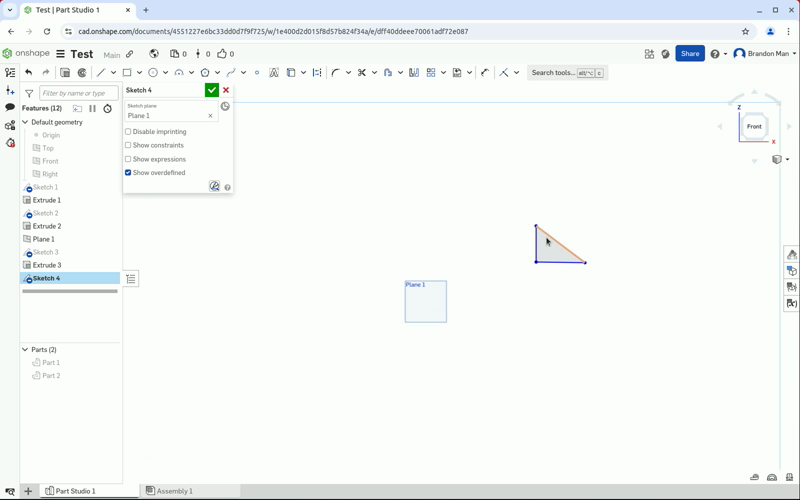
scroll(6)
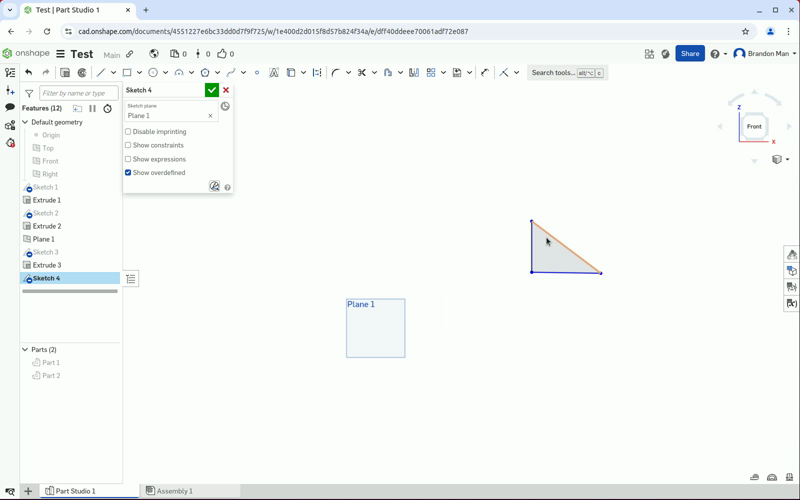
scroll(6)
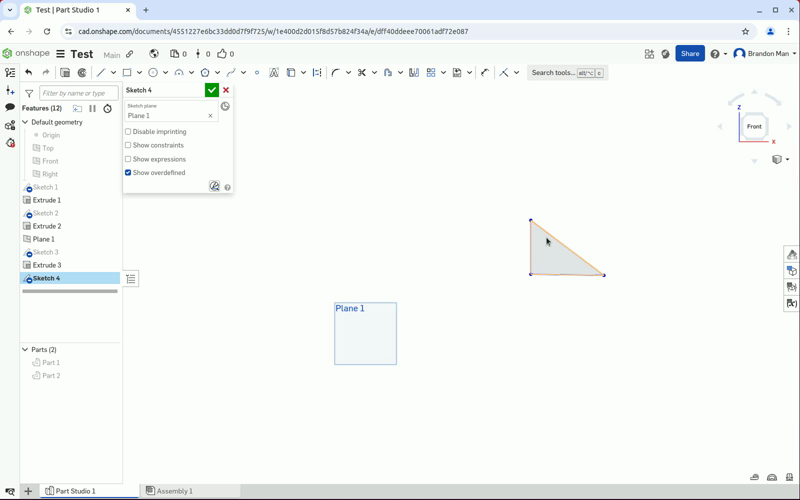
scroll(6)
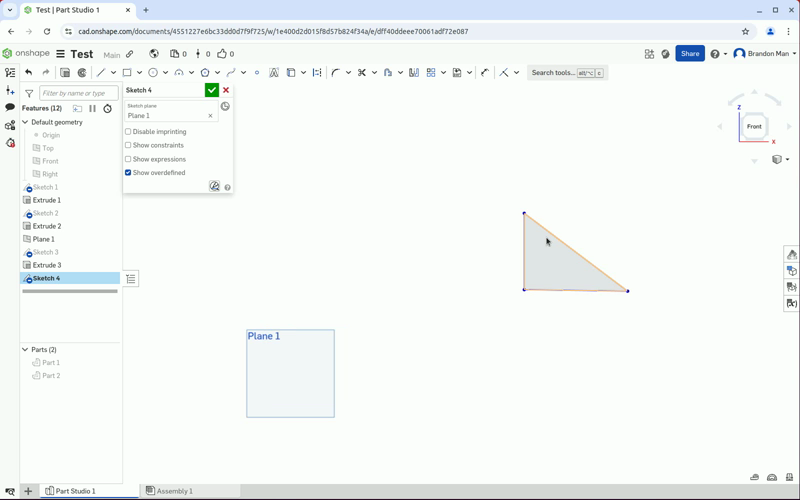
scroll(6)
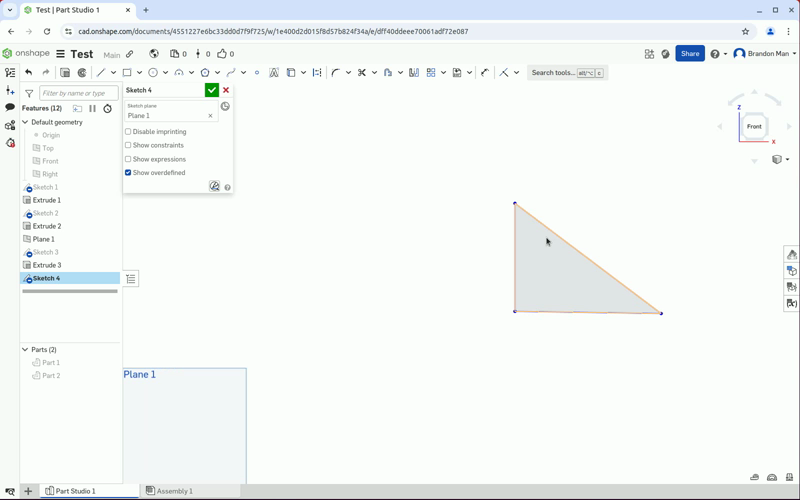
scroll(6)
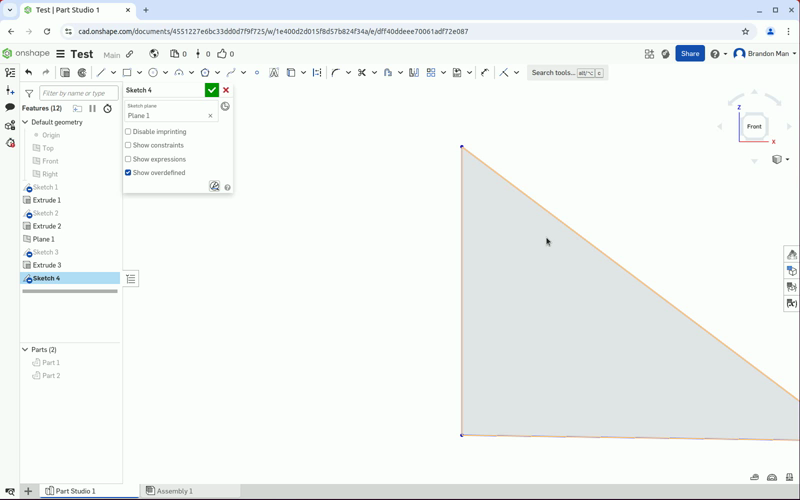
click(546, 237)
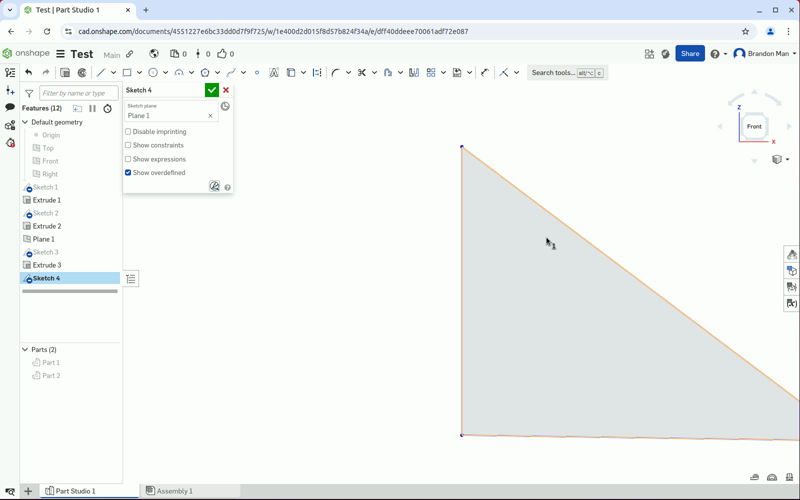
scroll(-6)
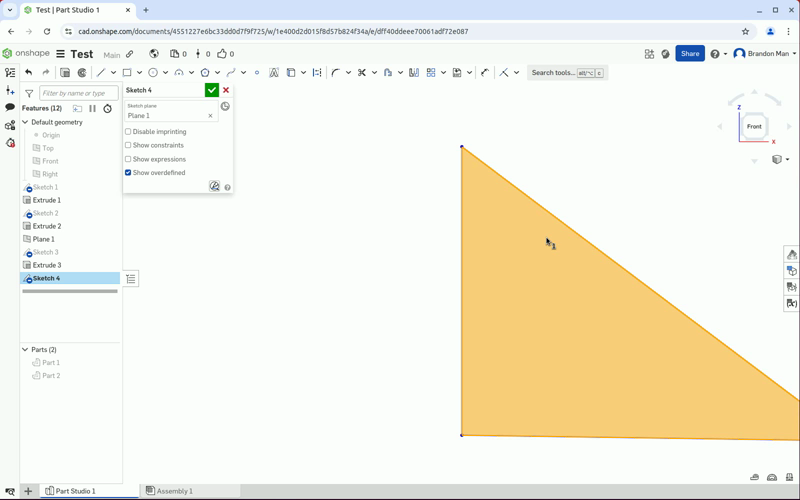
scroll(-6)
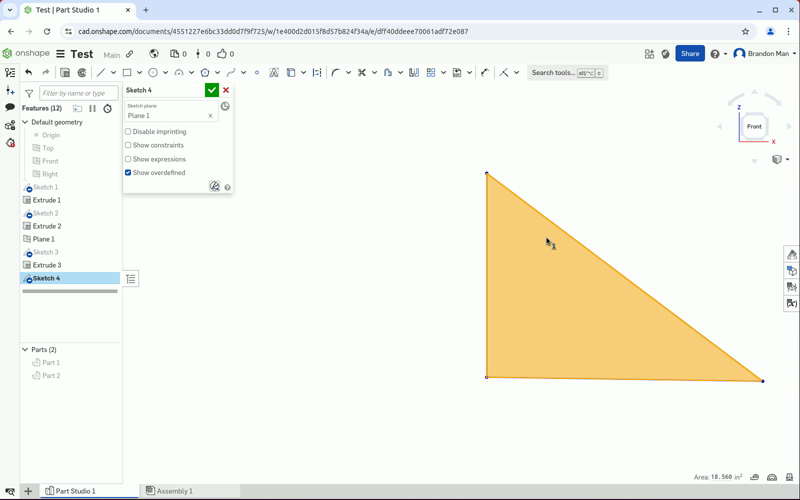
scroll(-6)
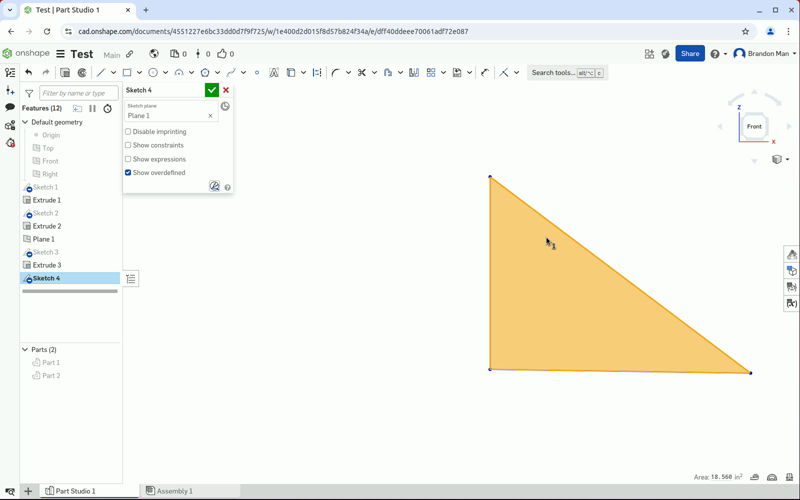
scroll(-6)
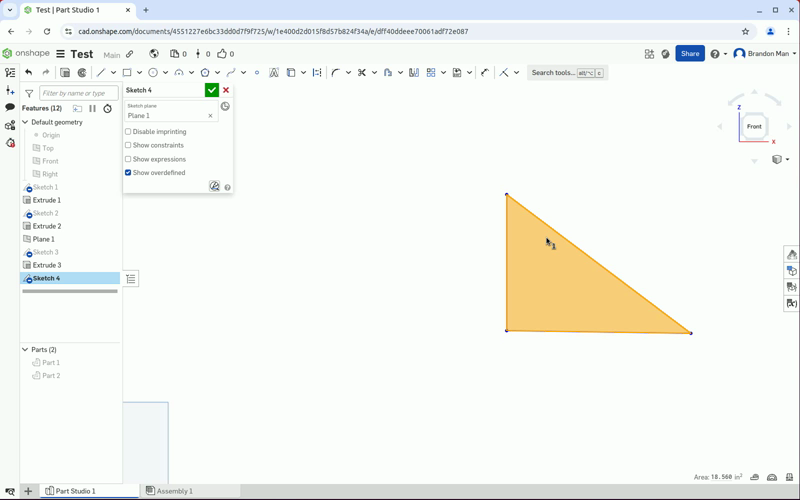
scroll(-6)
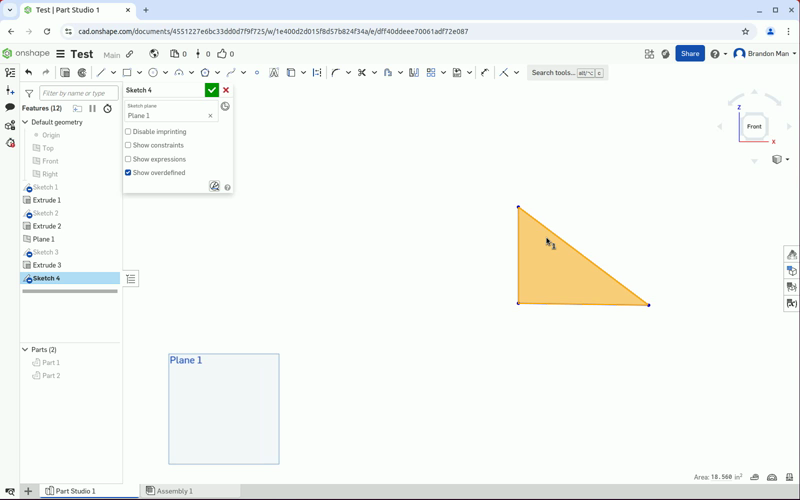
scroll(-6)
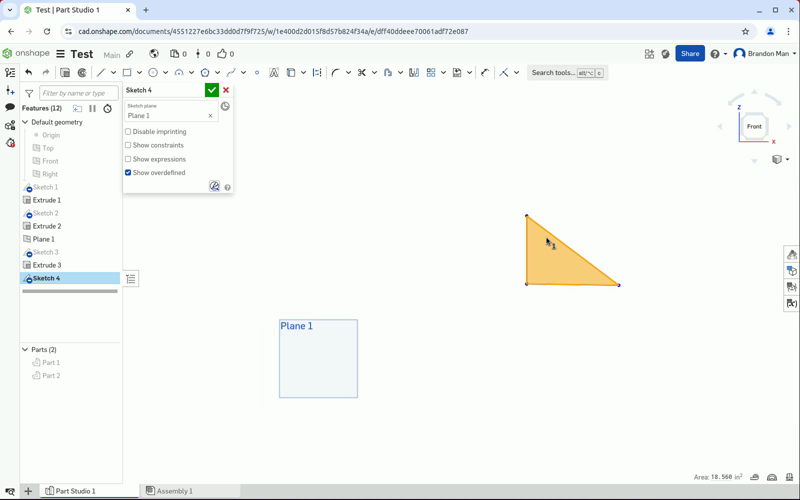
scroll(-6)
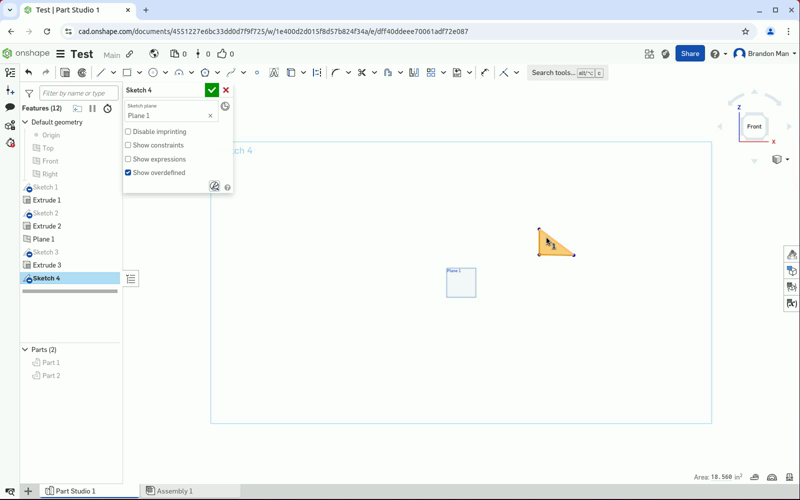
mouse_move(73, 352)
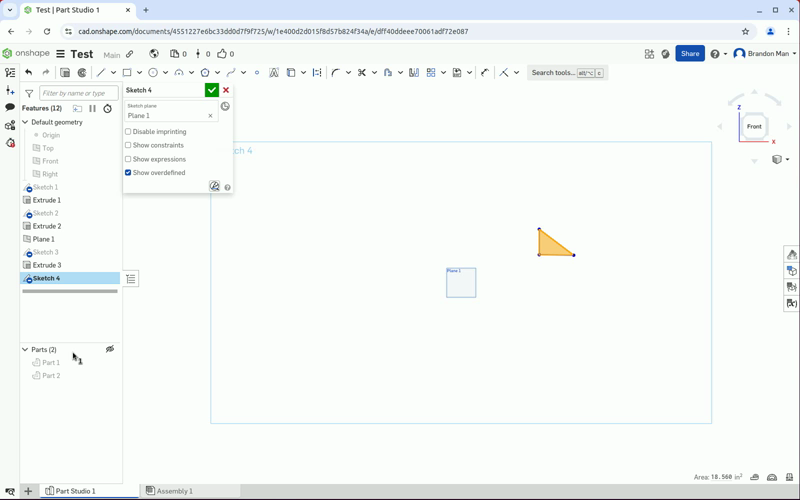
key(shift+y)
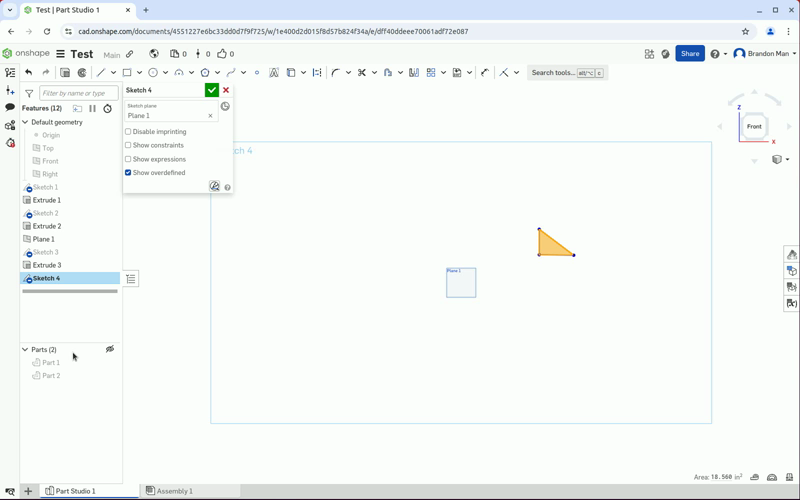
key(shift+e)
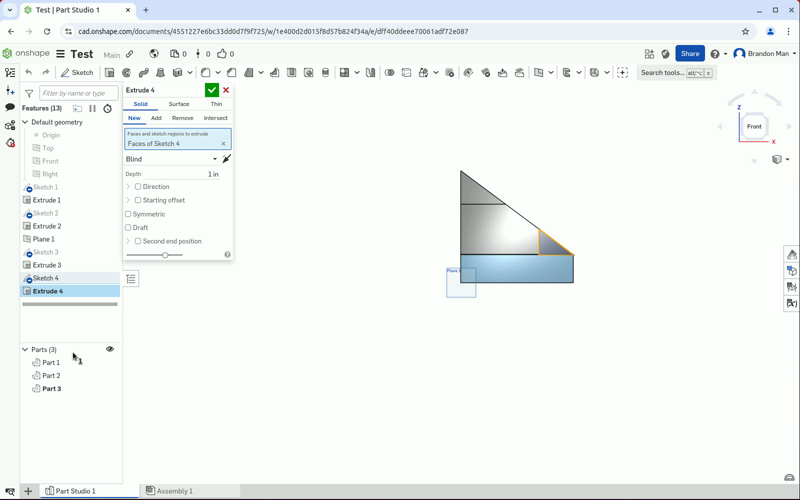
mouse_move(143, 106)
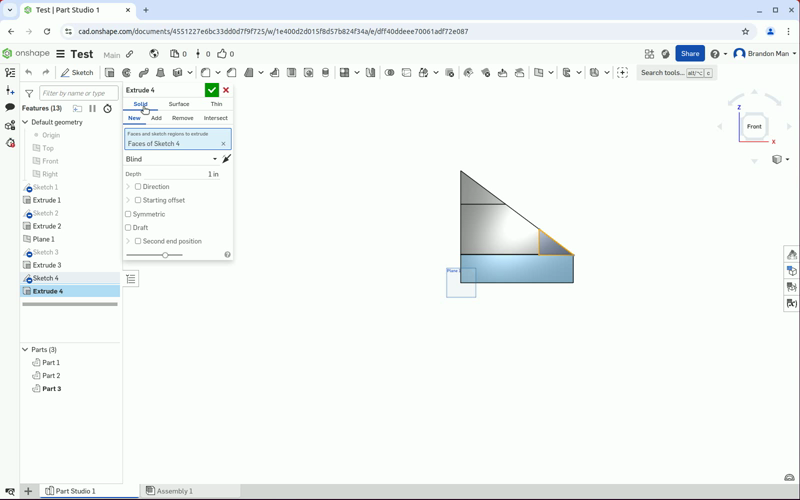
click(143, 106)
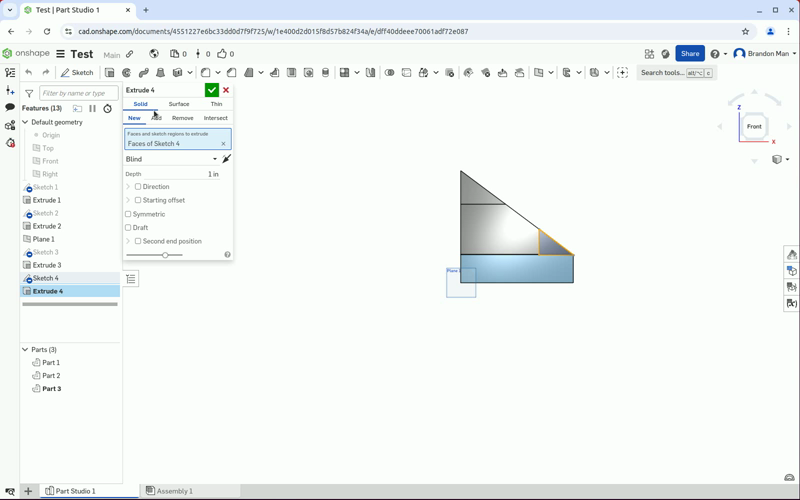
mouse_move(186, 120)
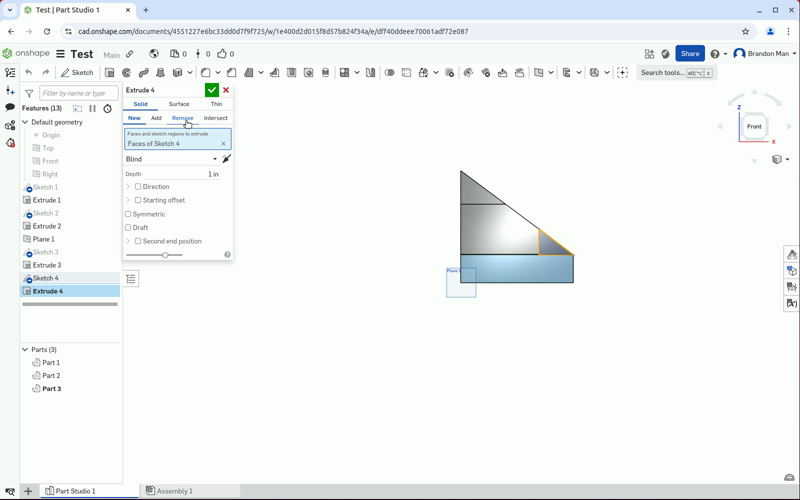
click(186, 120)
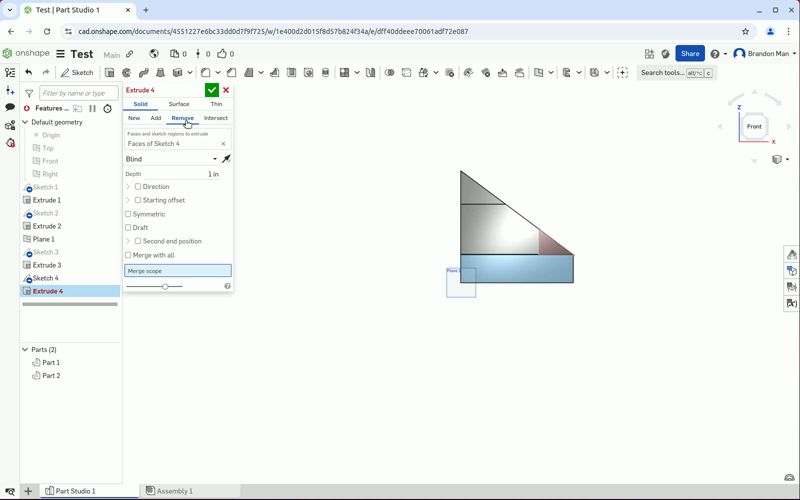
key(tab, 4)
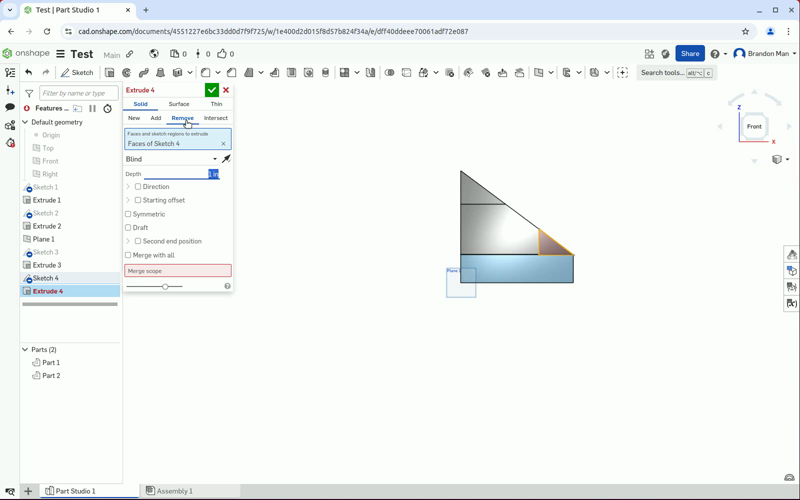
text(11.554)
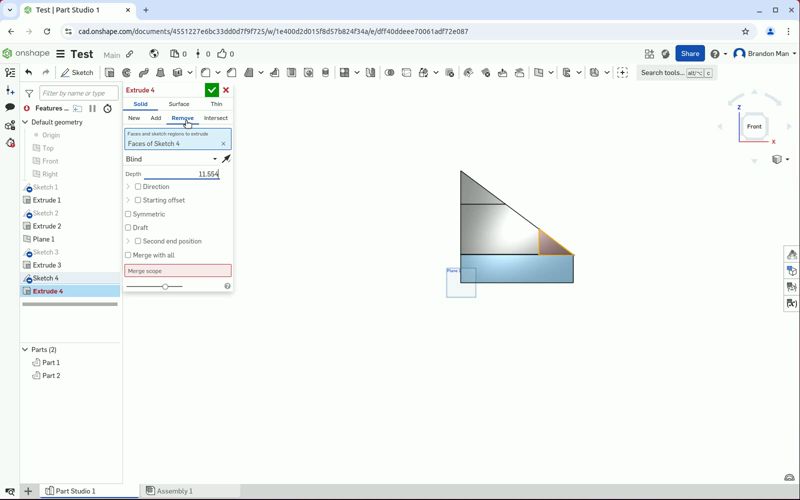
key(tab, 6)
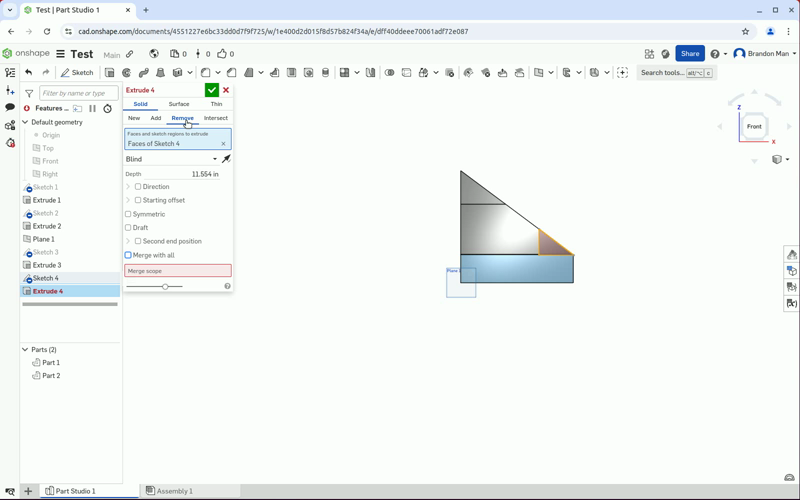
key(space)
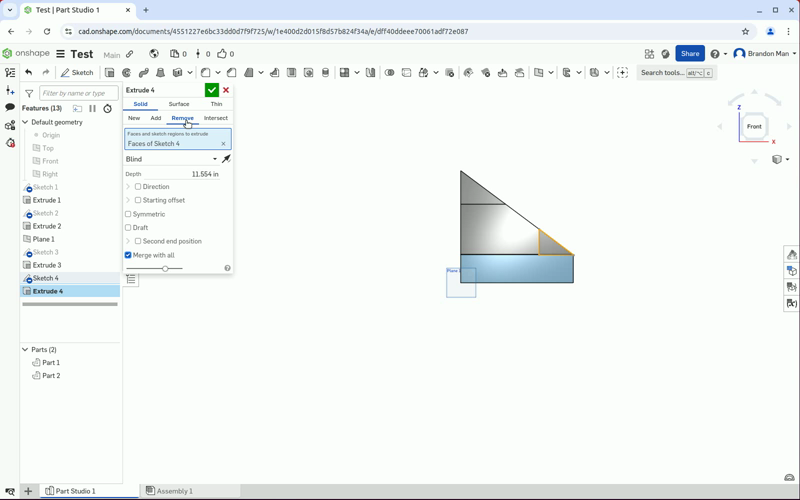
key(enter)
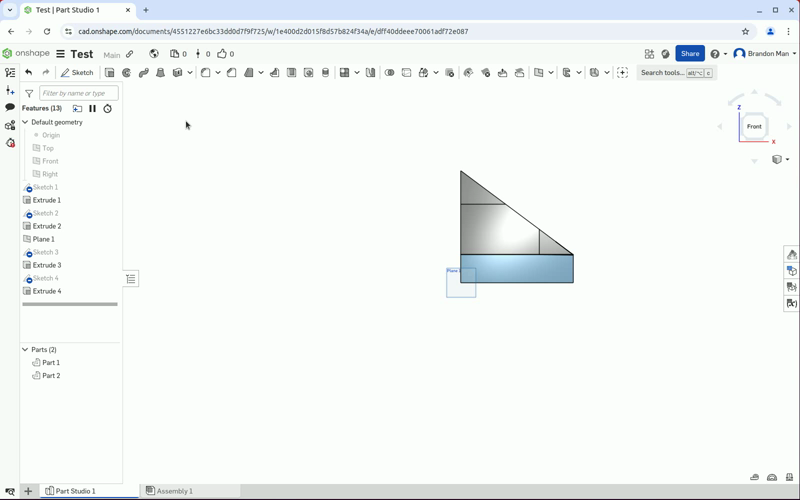
key(shift+h)
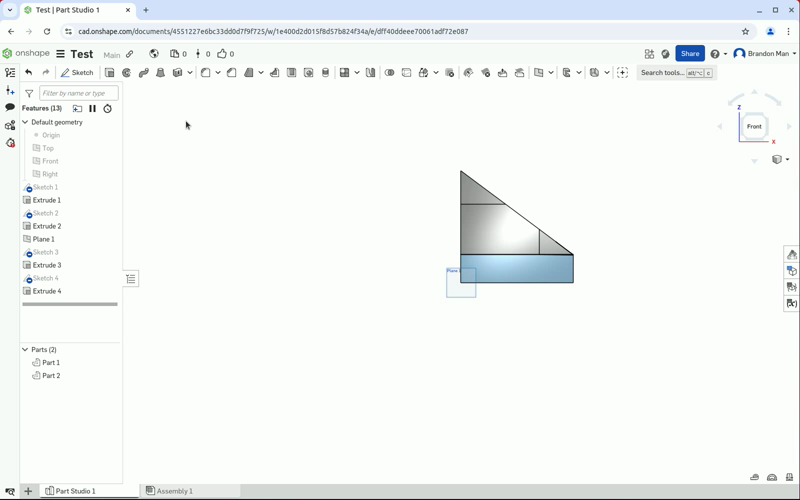
key(shift+h)
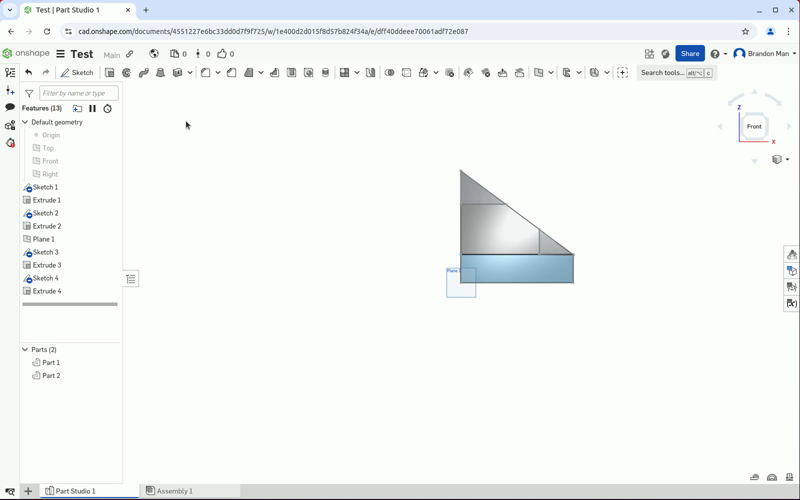
key(shift+7)
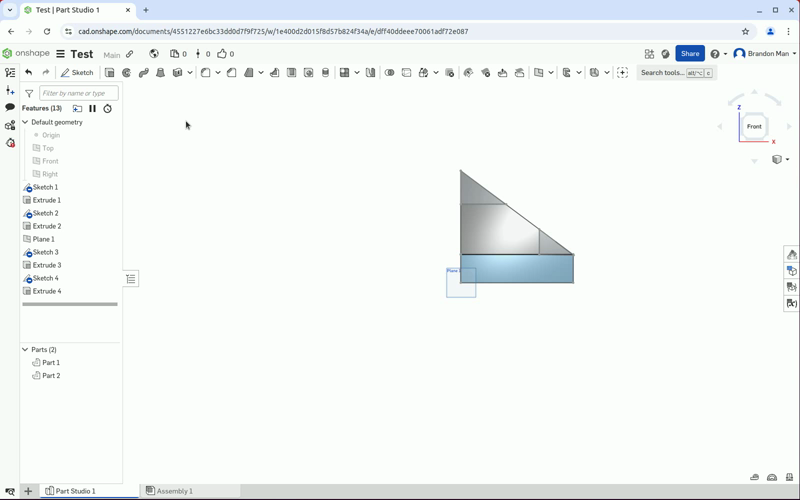
key(left, 2)
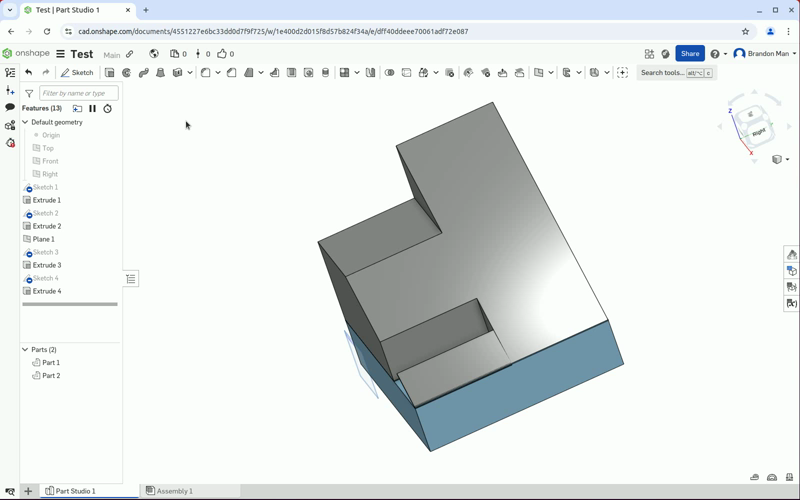
key(down, 2)
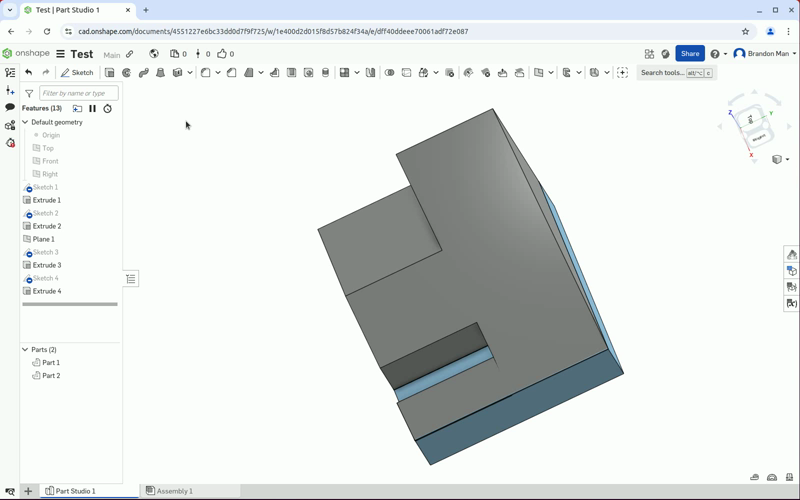
key(up, 2)
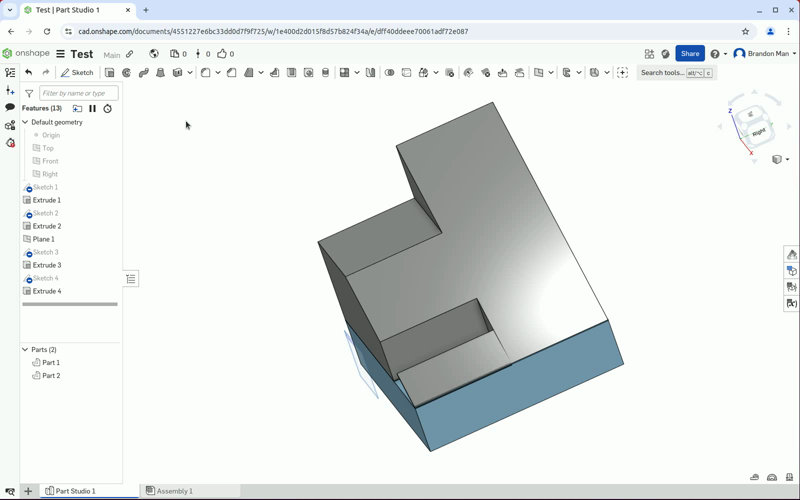
key(right, 2)
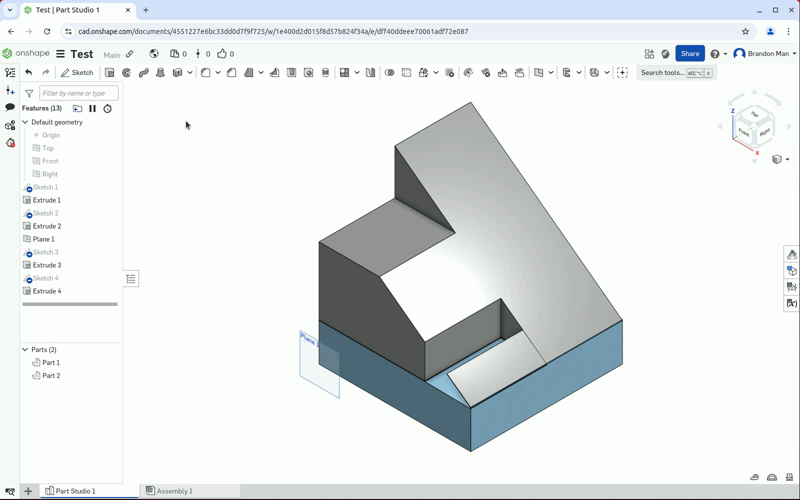
mouse_move(73, 189)
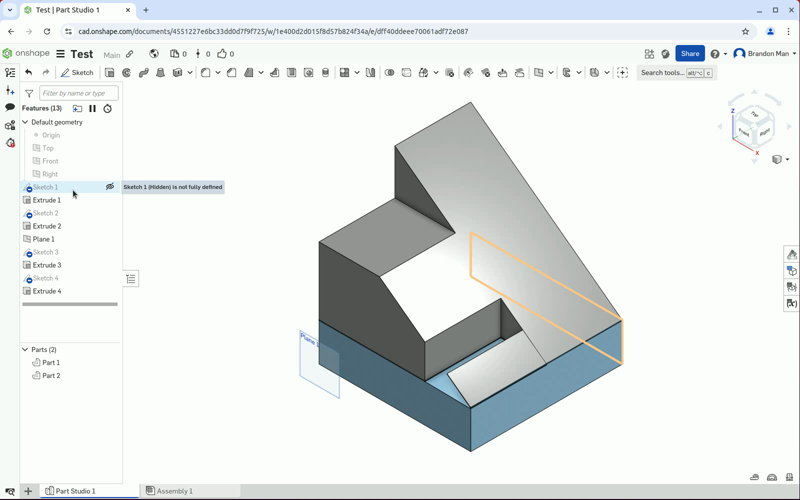
click(73, 189)